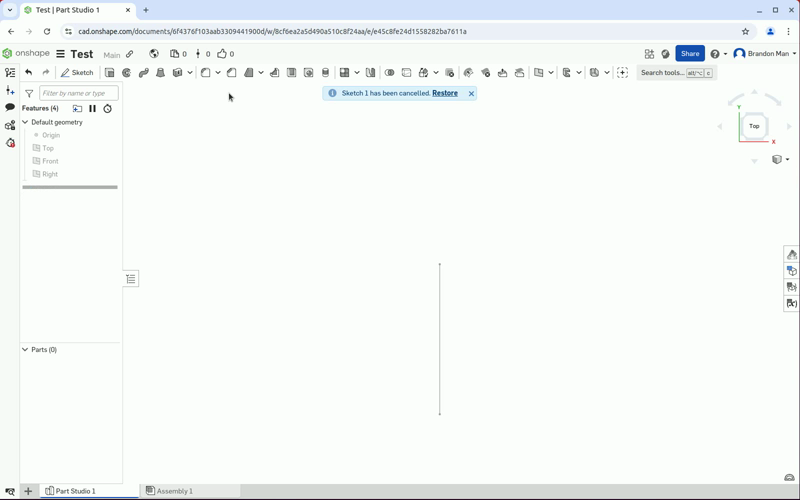
key(shift+h)
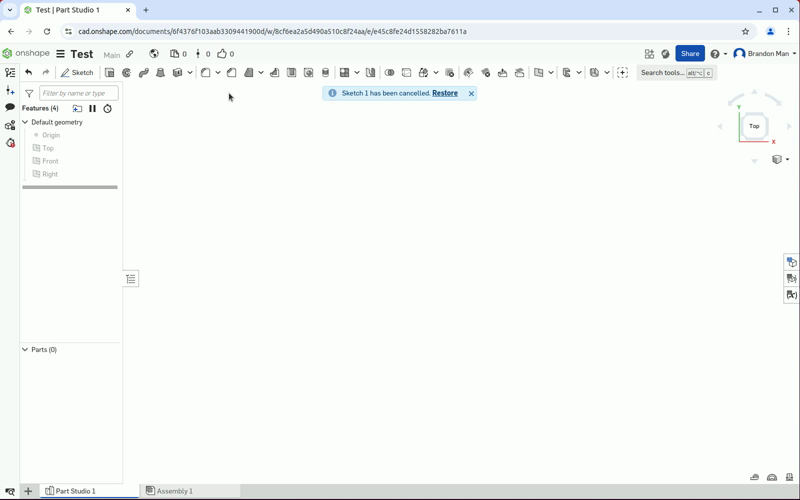
mouse_move(73, 352)
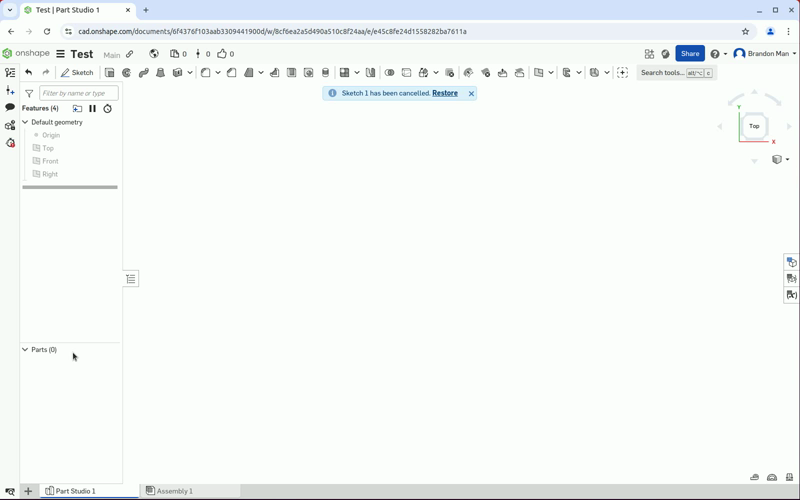
key(y)
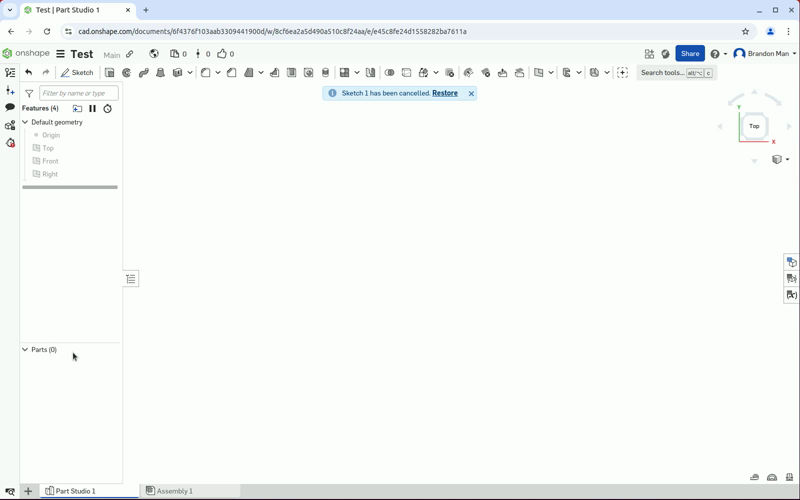
key(shift+p)
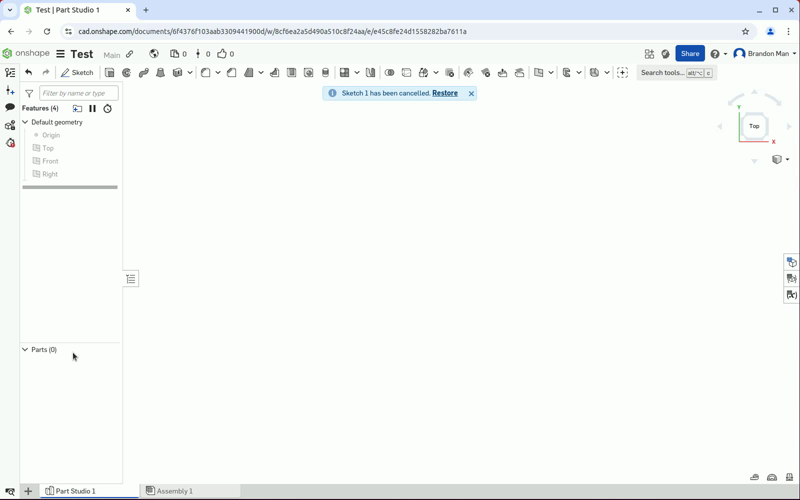
key(space)
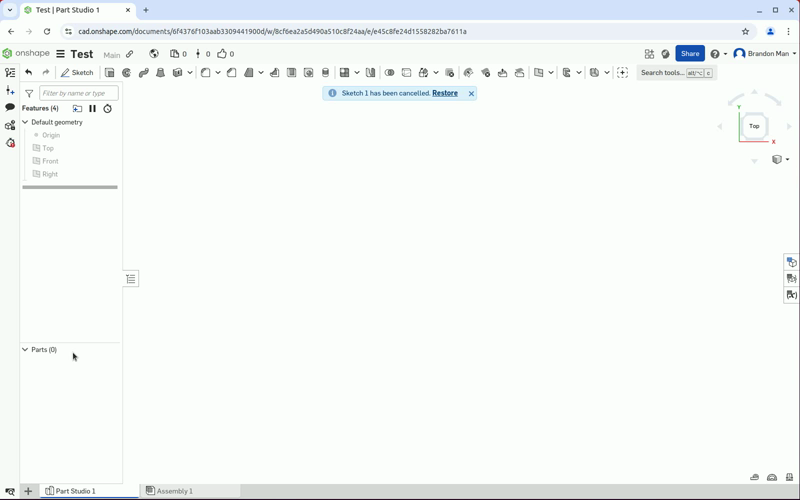
key_down(shift)
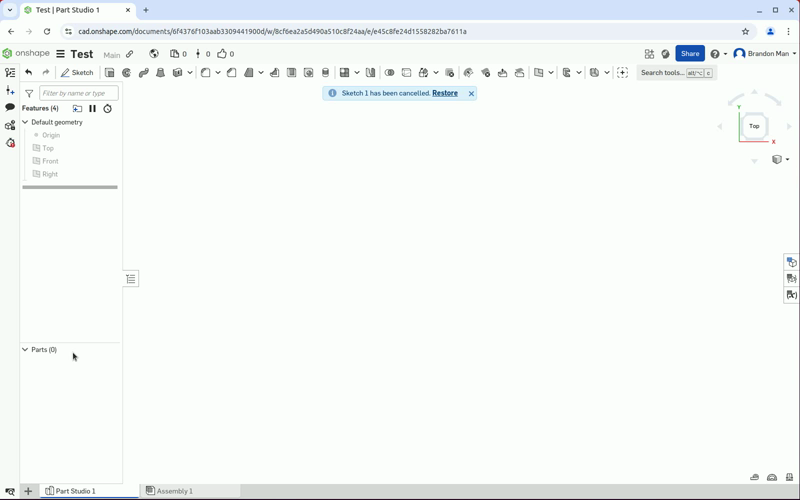
key(up)
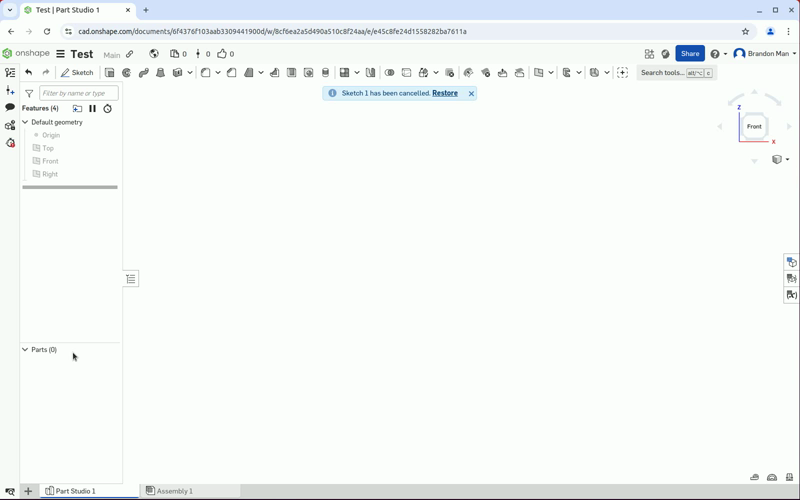
key_up(shift)
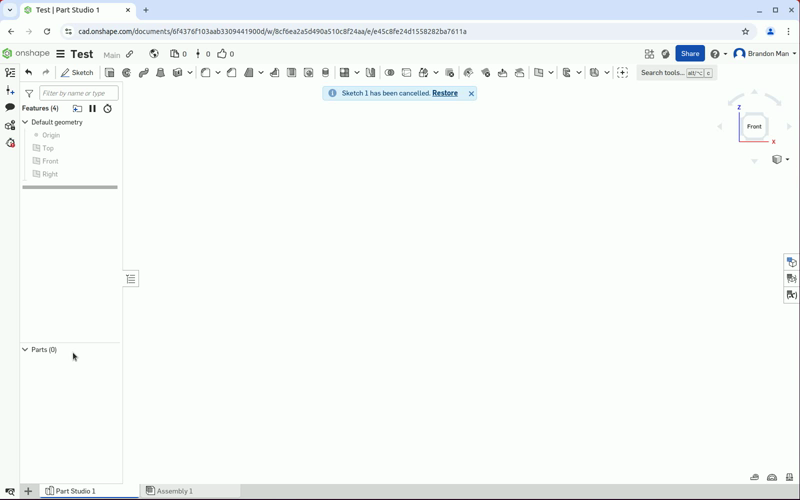
key(space)
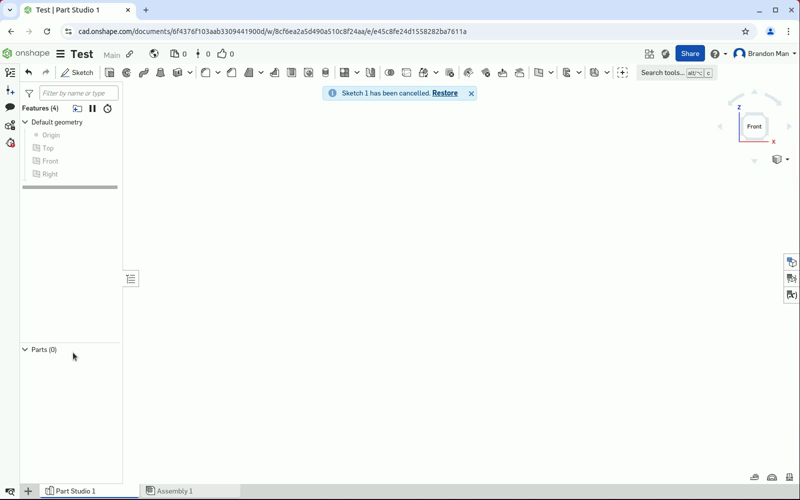
key_down(shift)
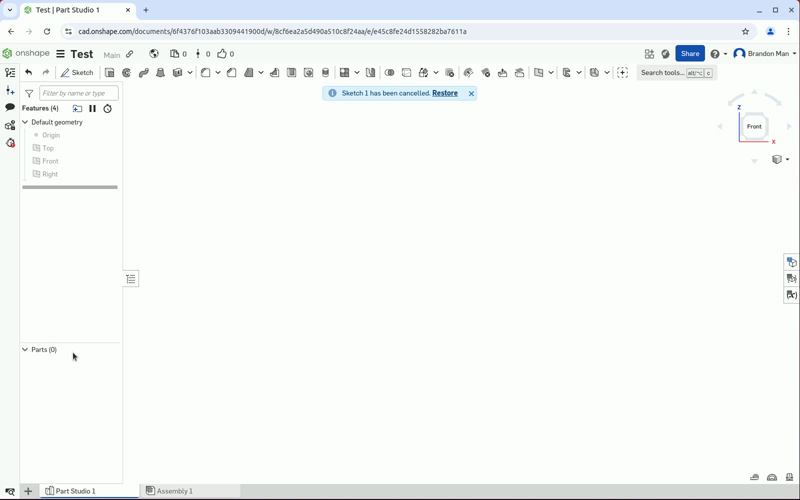
key(left)
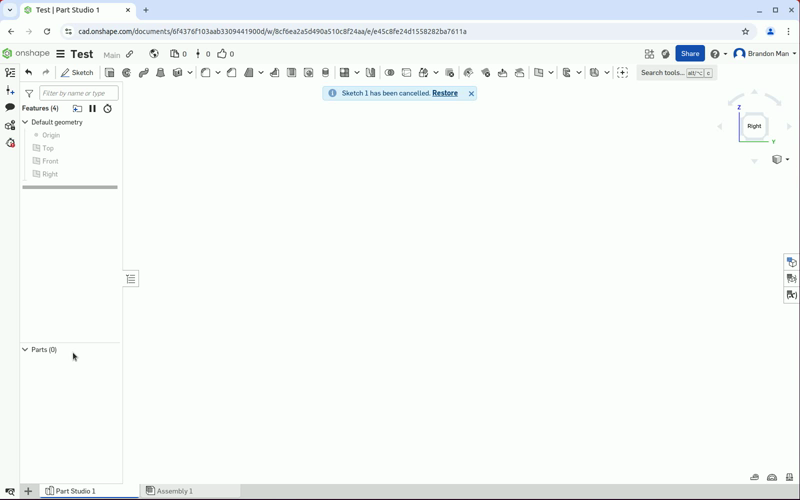
key_up(shift)
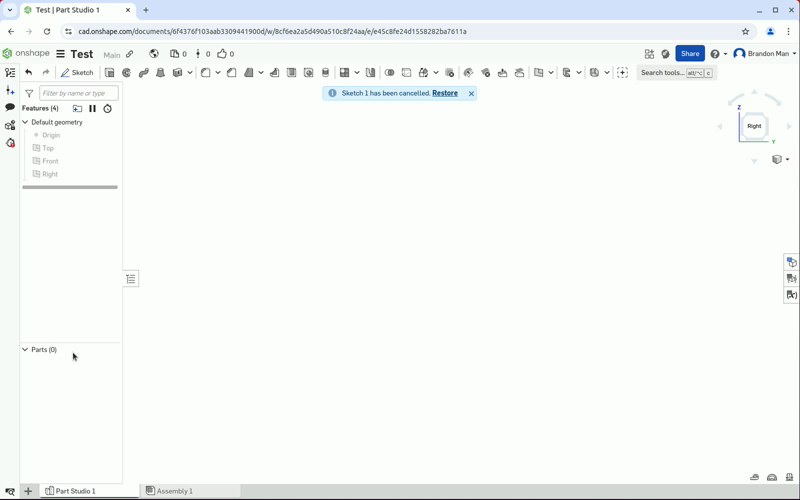
mouse_move(73, 352)
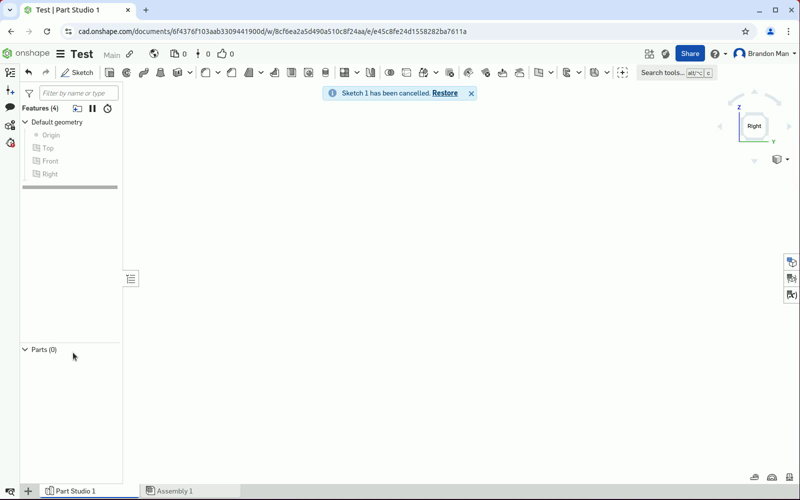
key(shift+y)
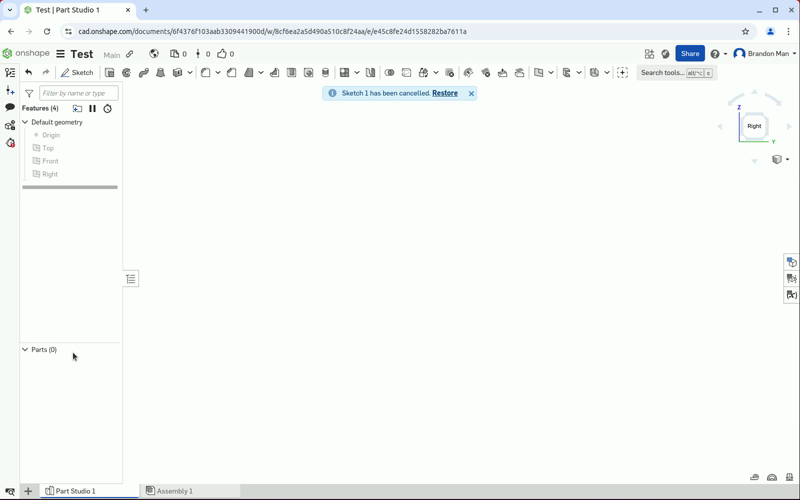
key(shift+s)
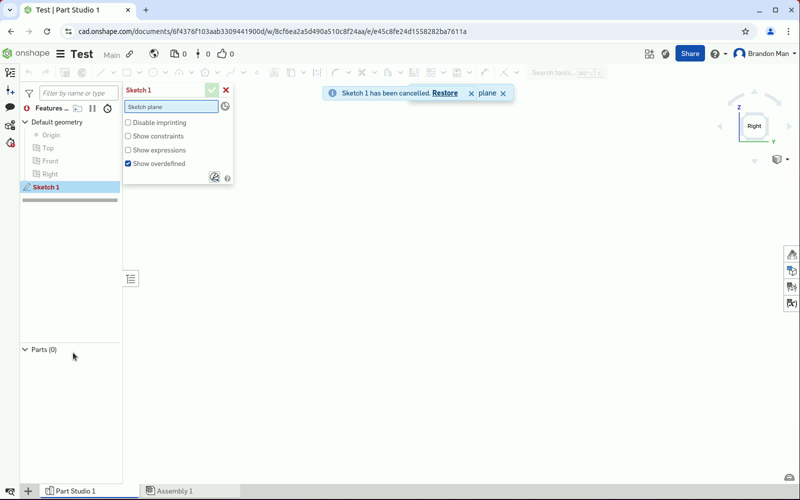
mouse_move(73, 176)
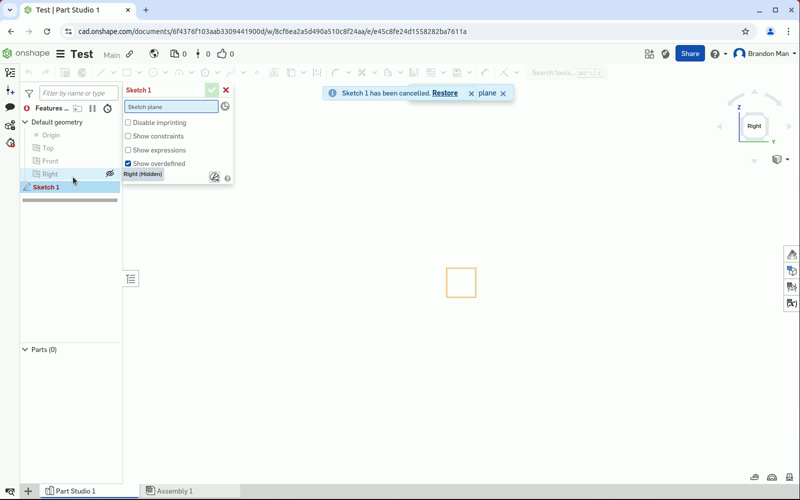
click(73, 176)
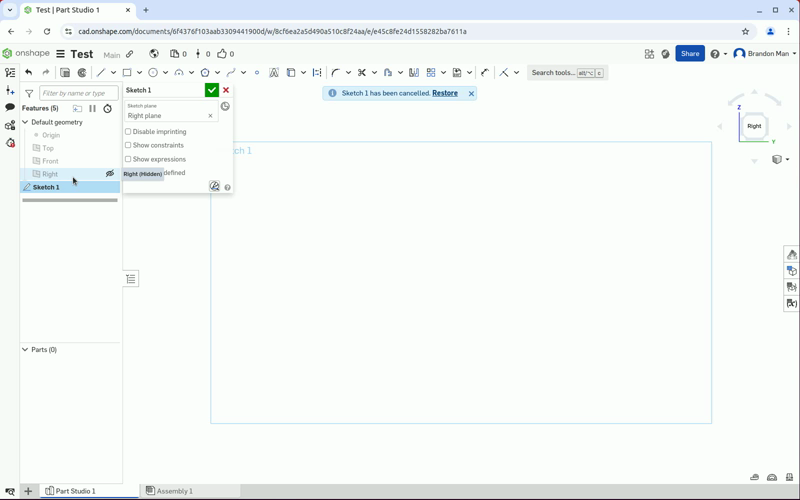
mouse_move(73, 352)
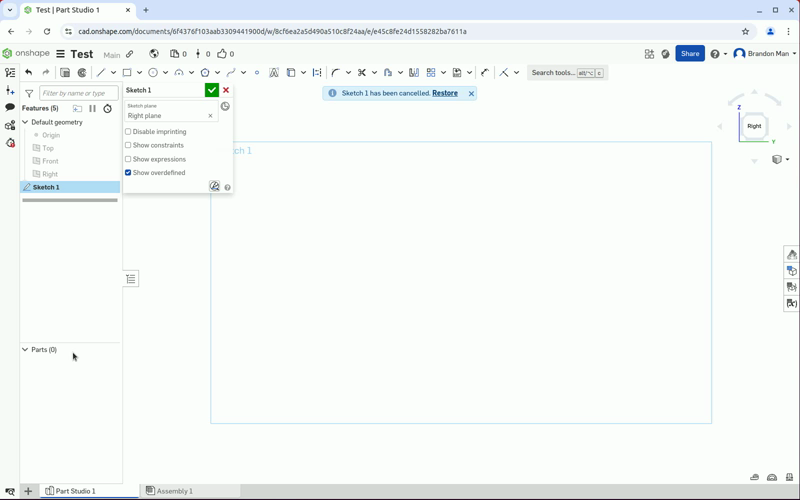
key(y)
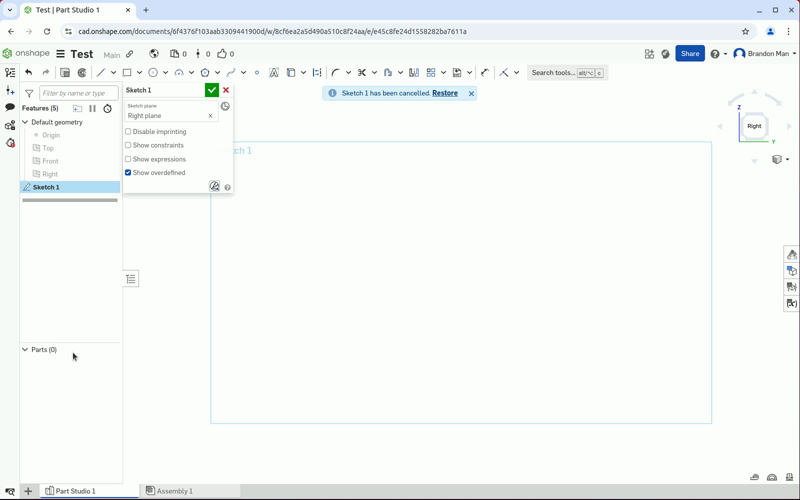
key(a)
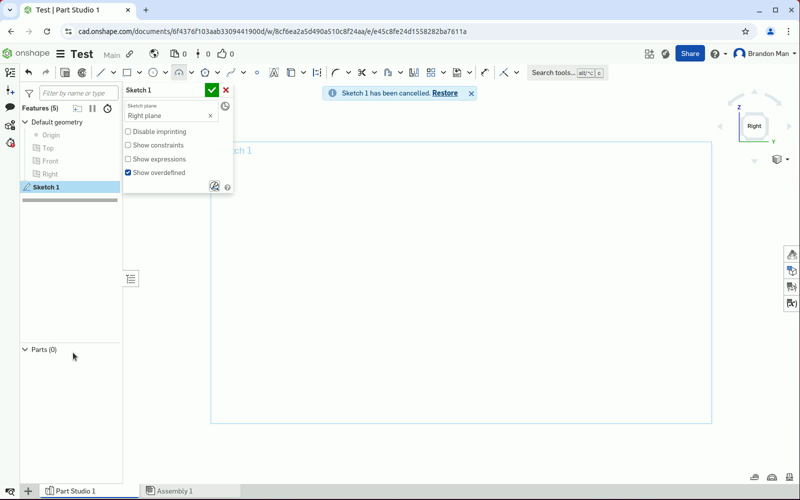
key_down(shift)
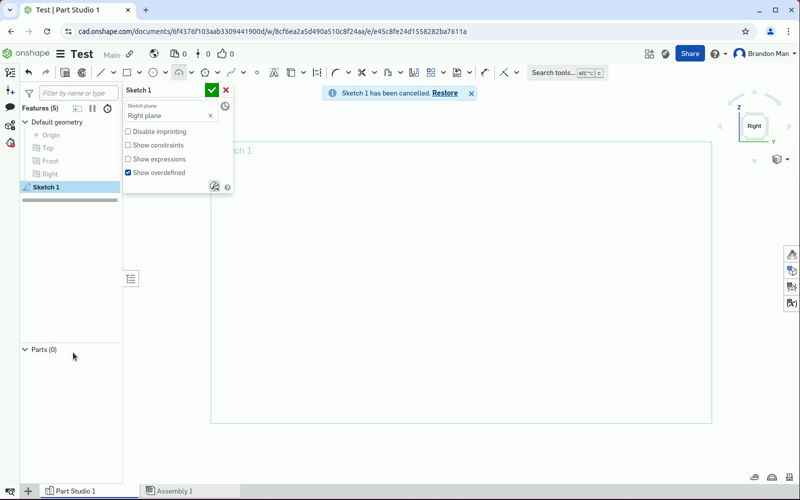
mouse_move(460, 275)
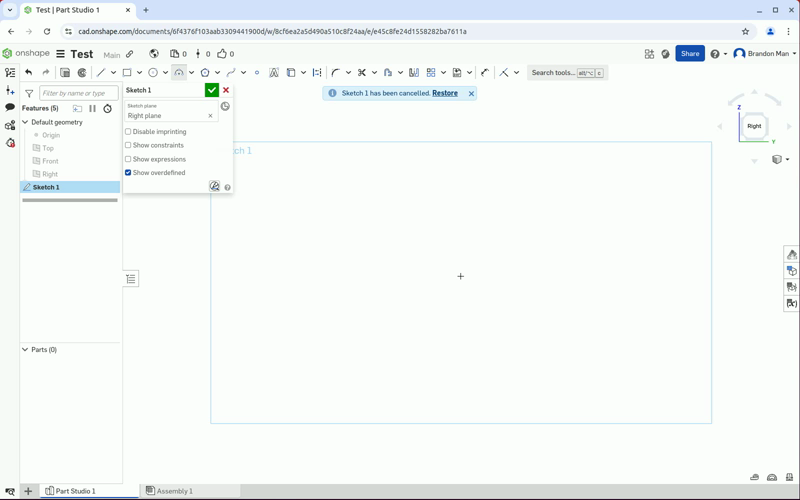
click(460, 275)
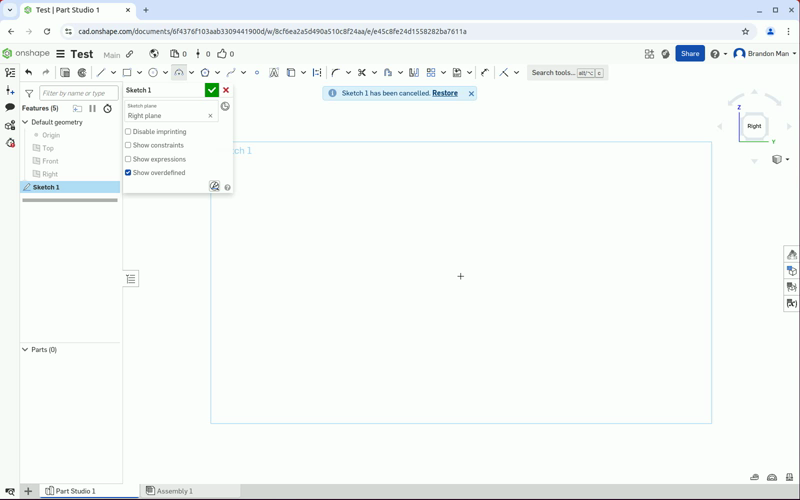
key_up(shift)
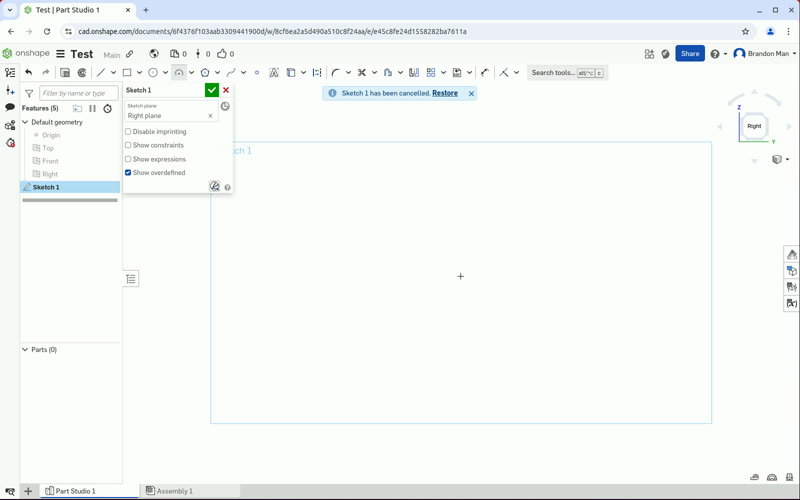
key_down(shift)
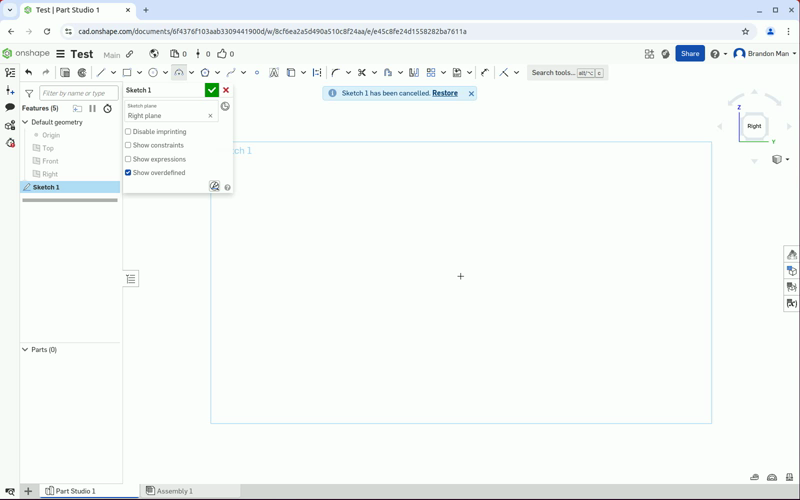
mouse_move(467, 282)
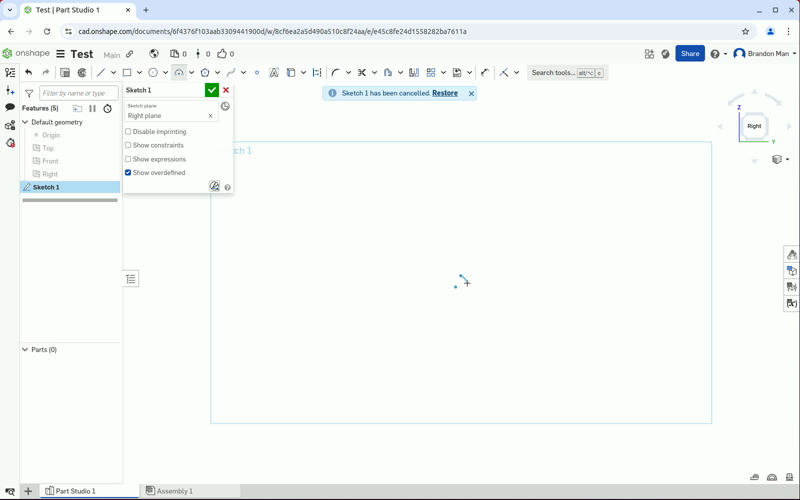
click(467, 282)
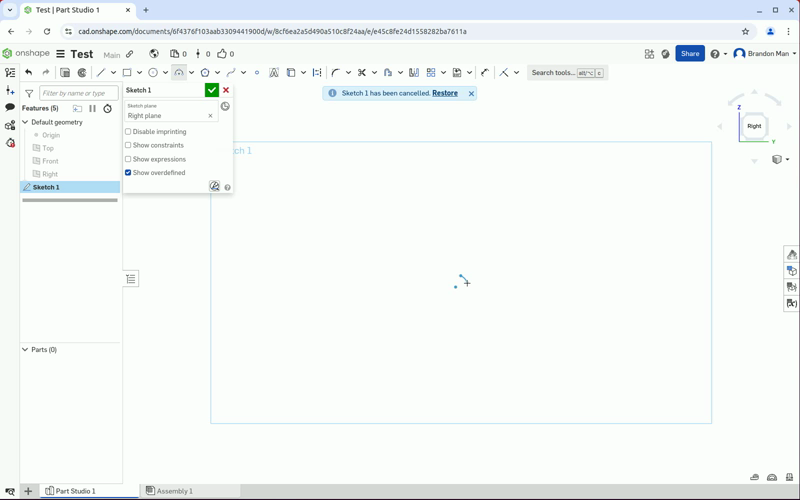
mouse_move(462, 280)
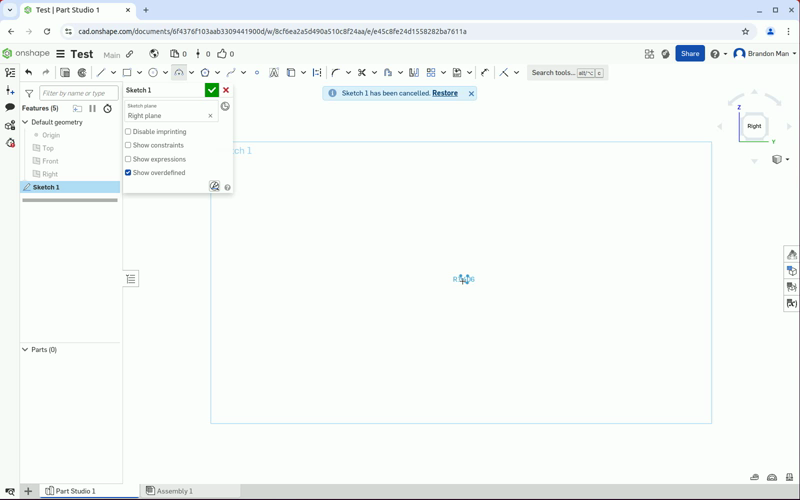
click(462, 280)
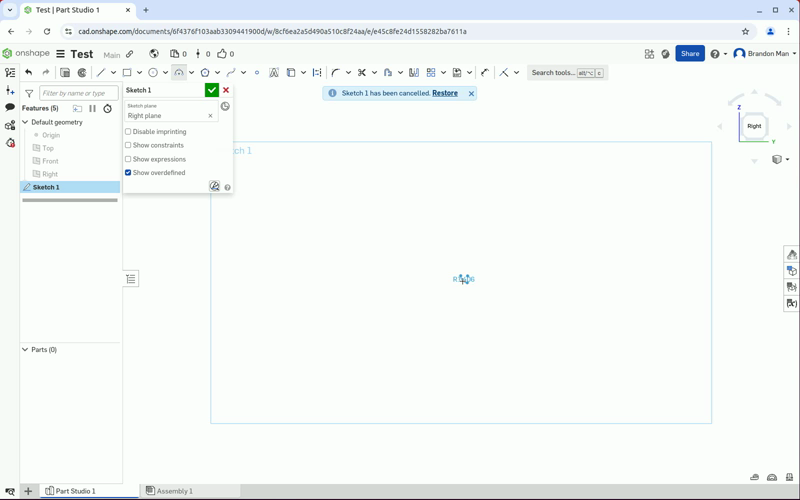
key_up(shift)
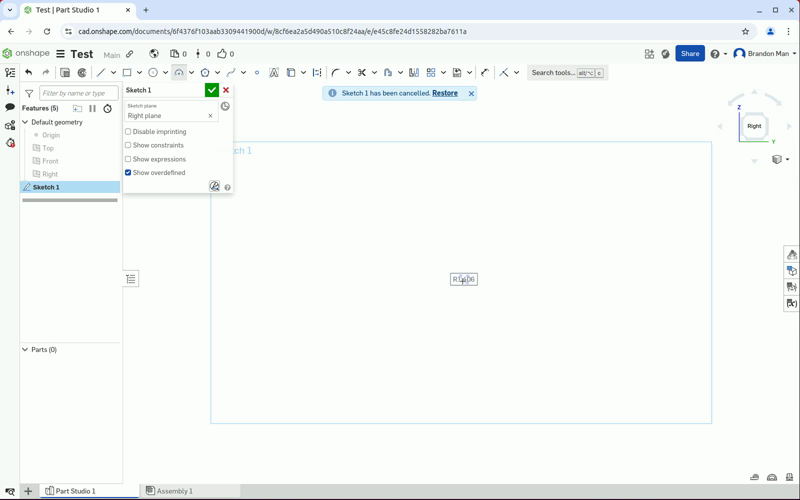
key(esc)
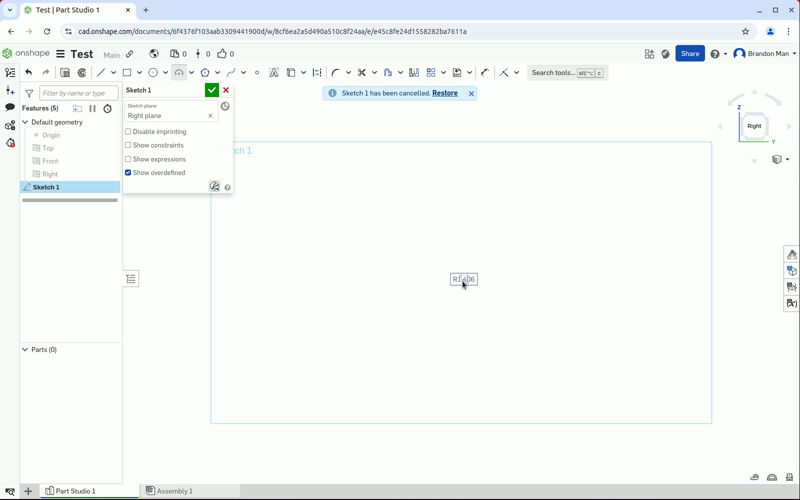
key(l)
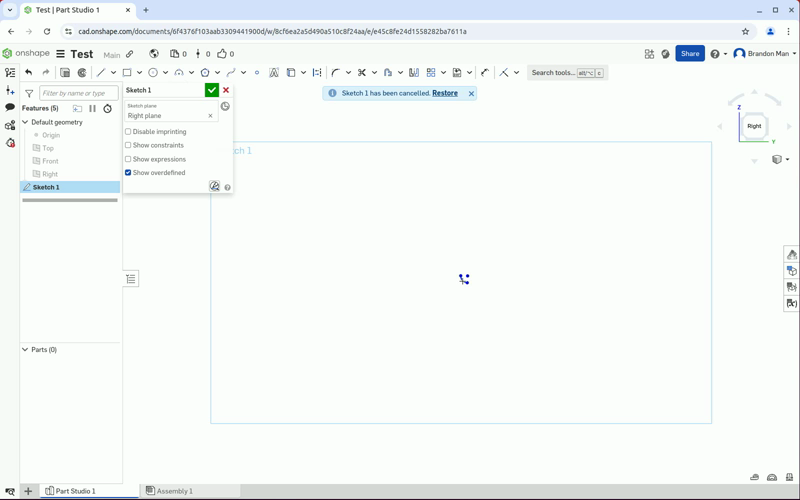
mouse_move(467, 282)
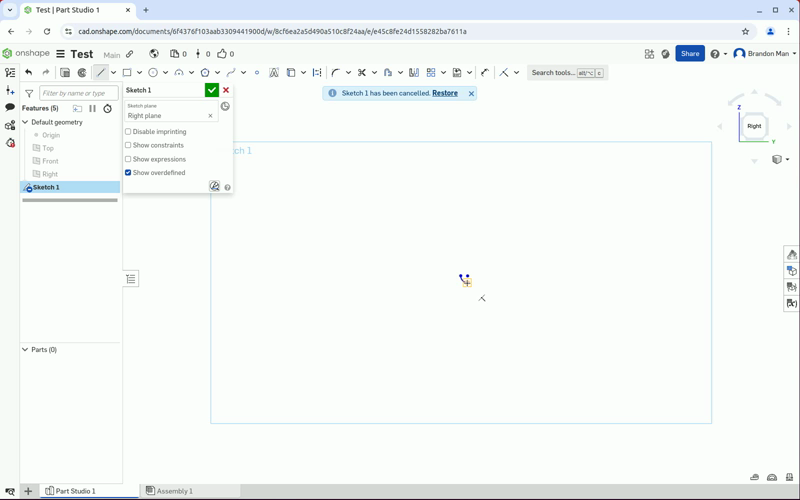
click(467, 282)
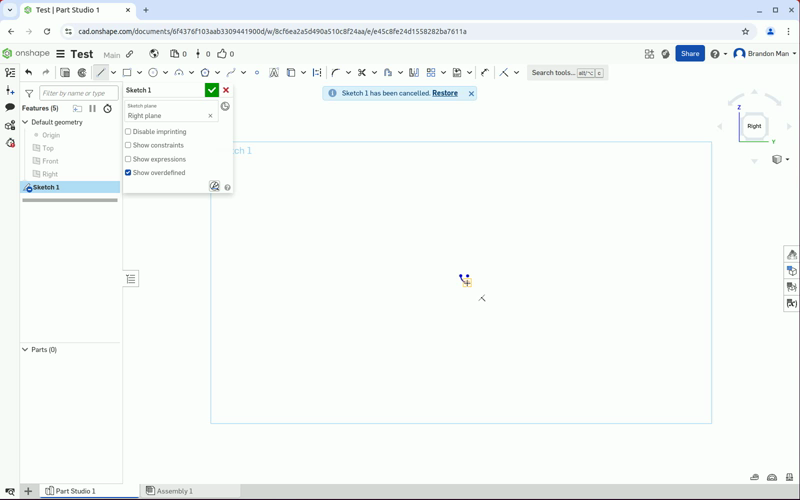
key_down(shift)
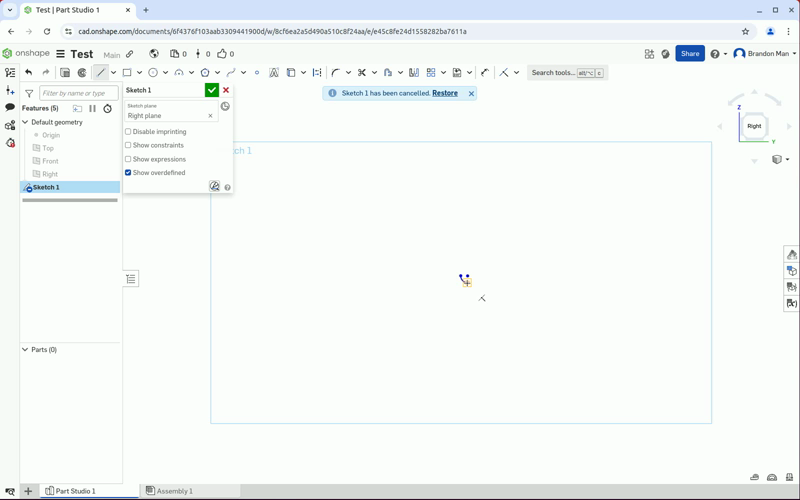
mouse_move(497, 282)
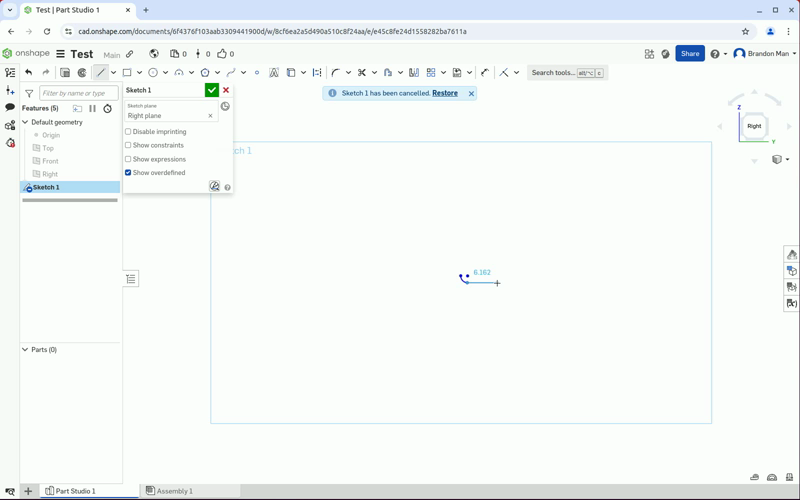
mouse_move(468, 282)
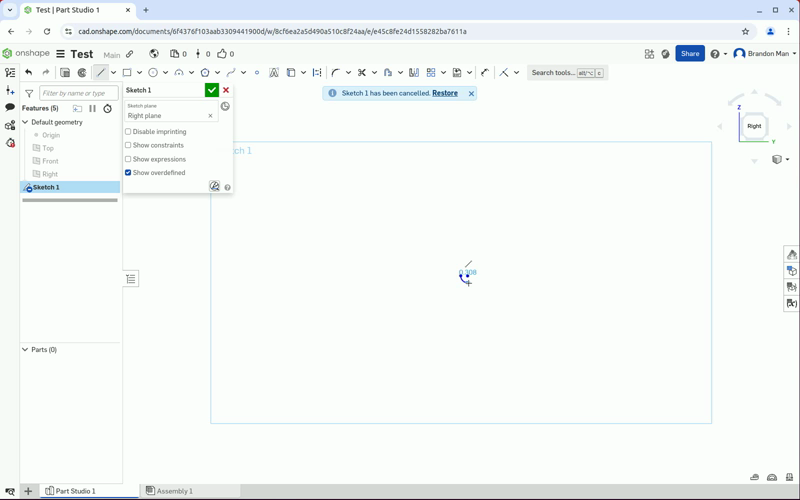
scroll(6)
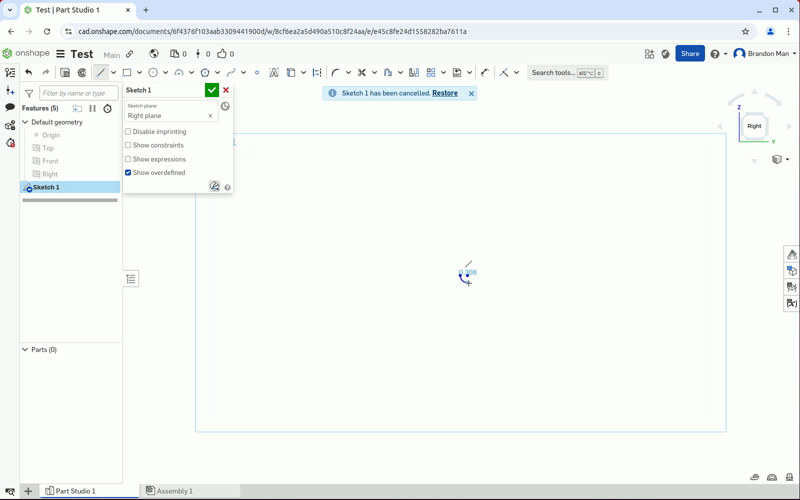
scroll(6)
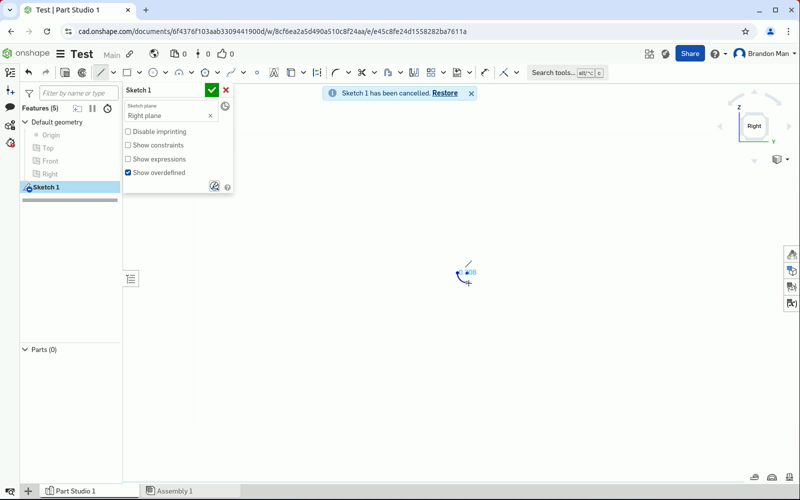
scroll(6)
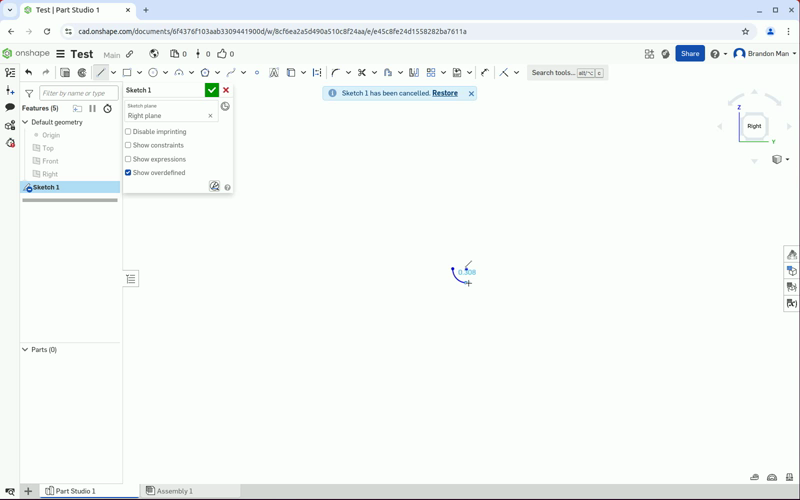
scroll(6)
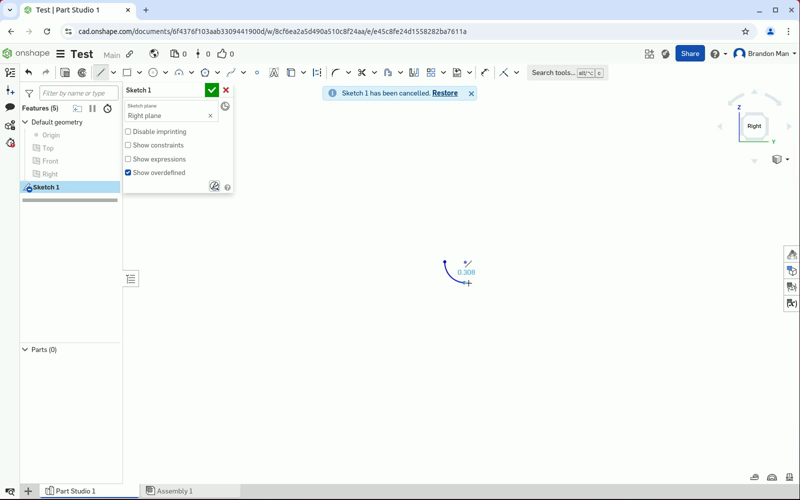
scroll(6)
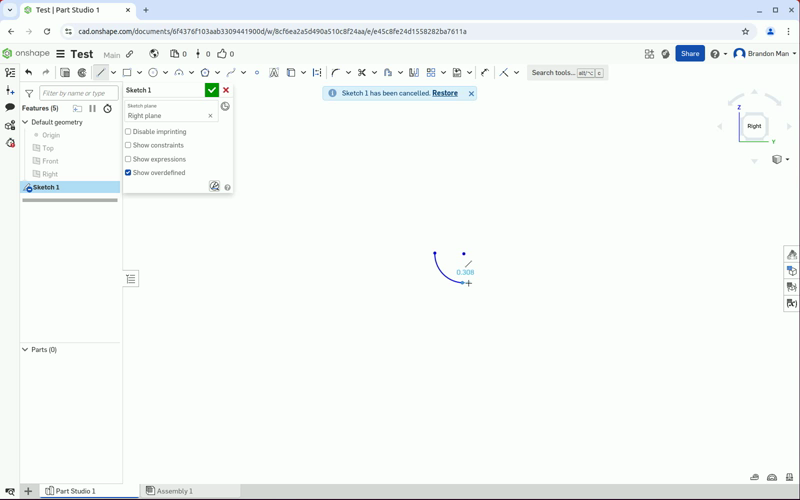
scroll(6)
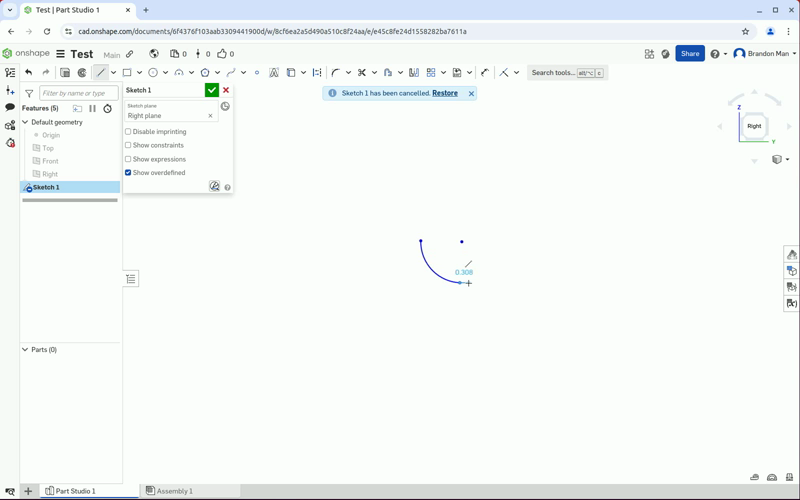
scroll(6)
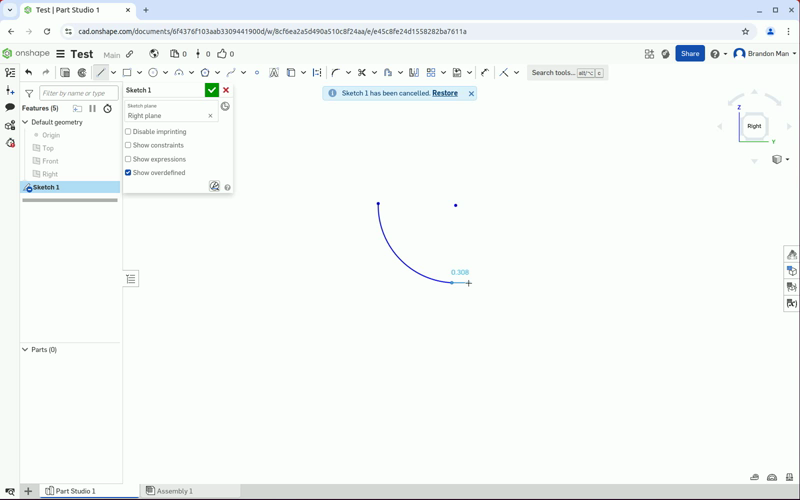
click(468, 282)
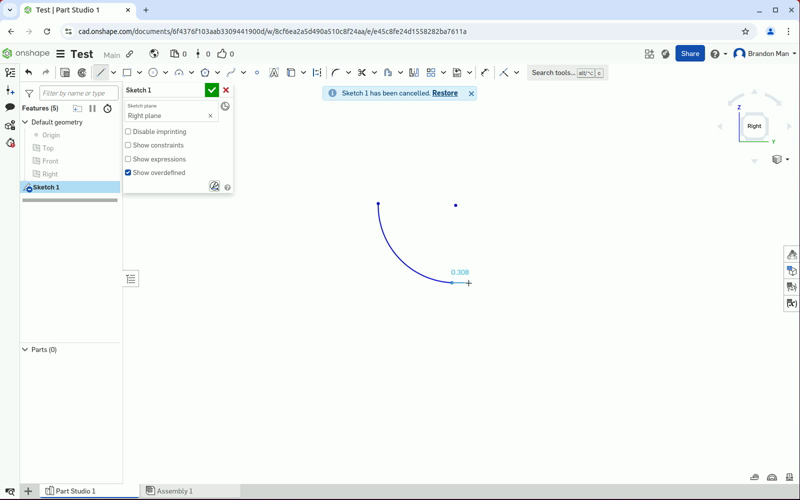
scroll(-6)
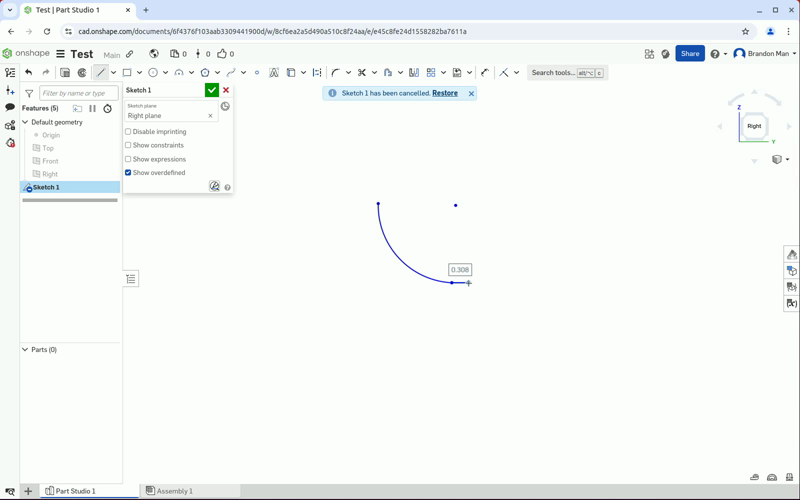
scroll(-6)
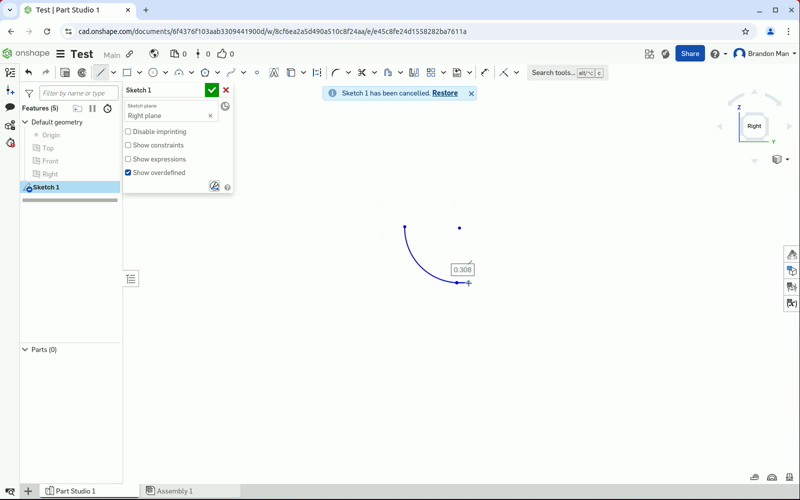
scroll(-6)
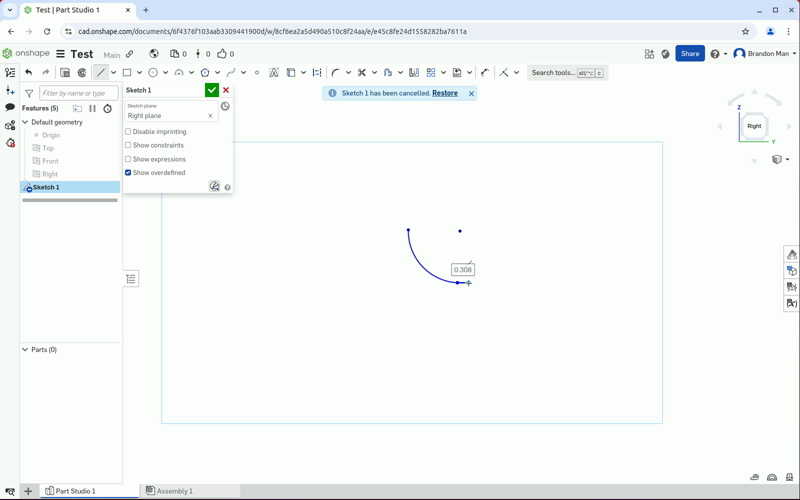
scroll(-6)
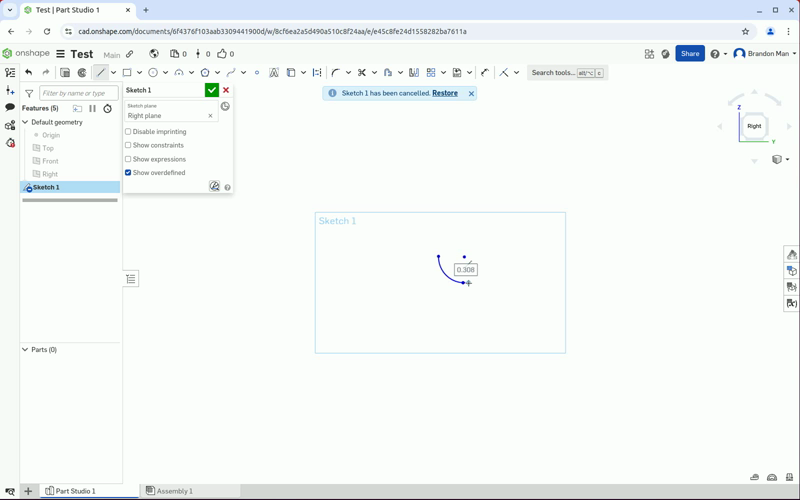
scroll(-6)
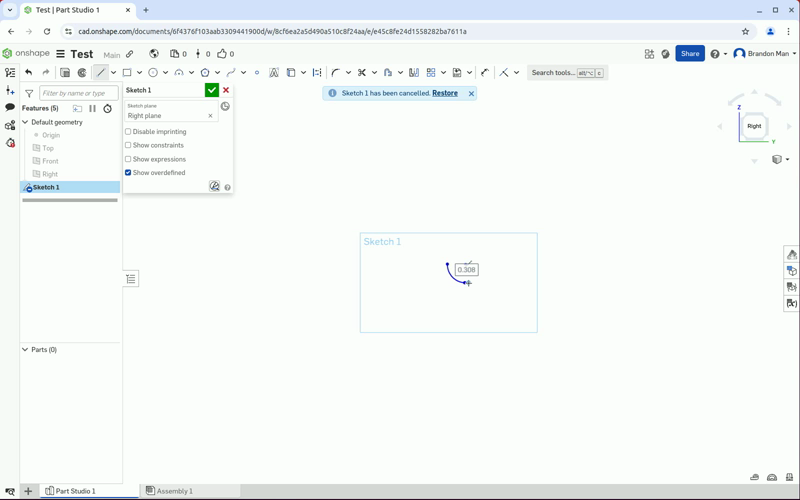
scroll(-6)
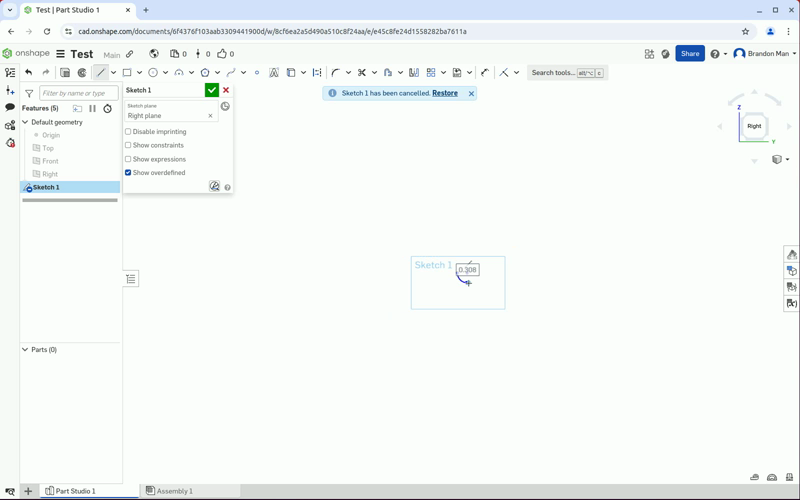
scroll(-6)
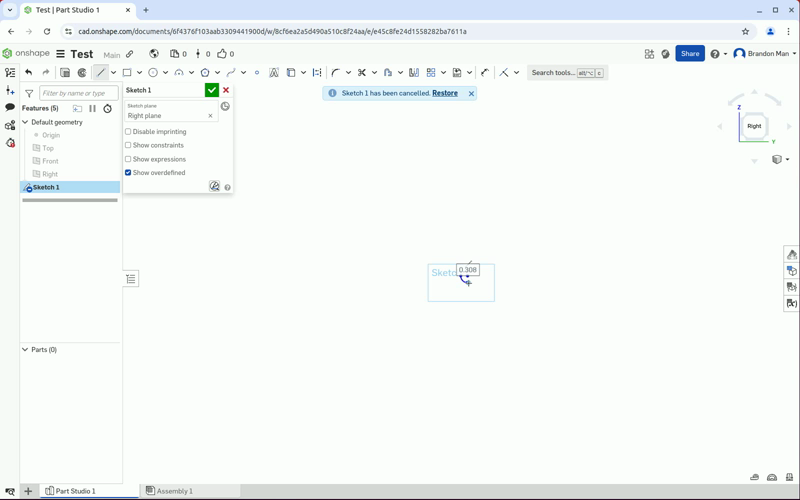
key_up(shift)
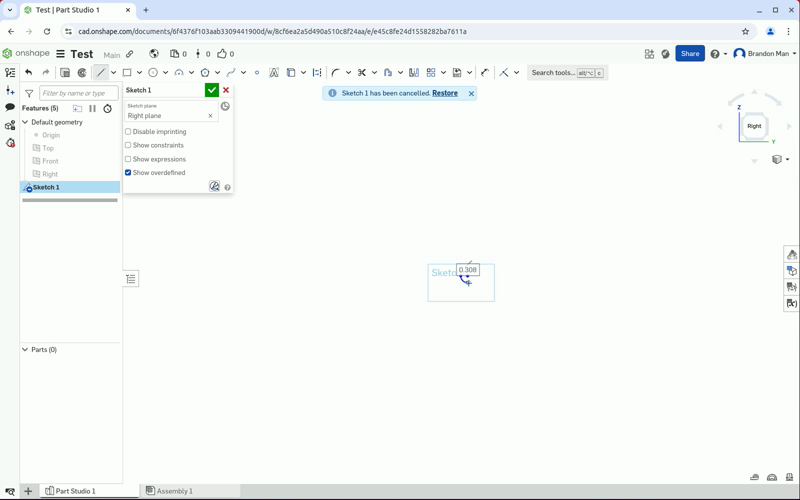
key(esc)
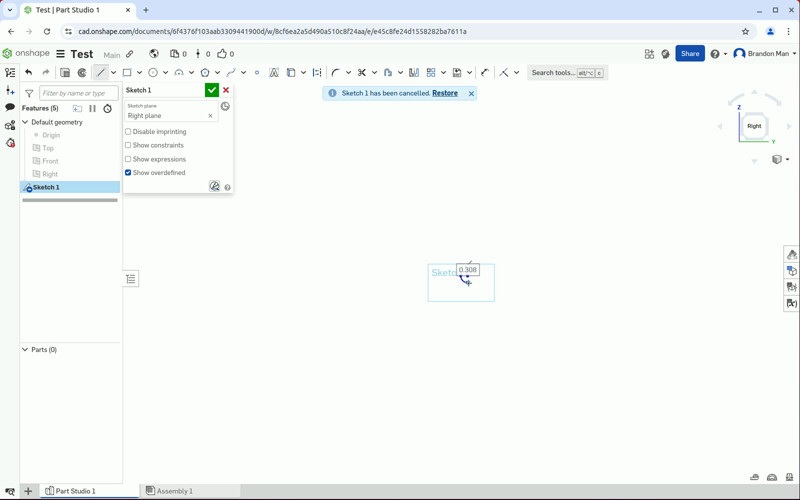
key(a)
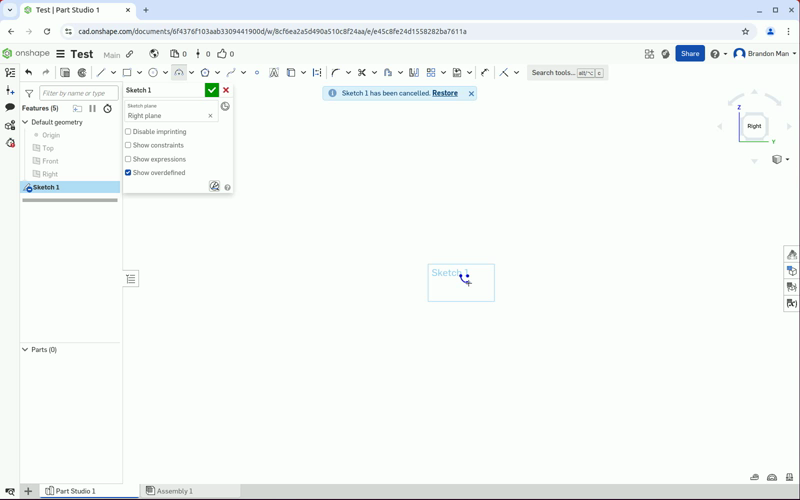
mouse_move(468, 282)
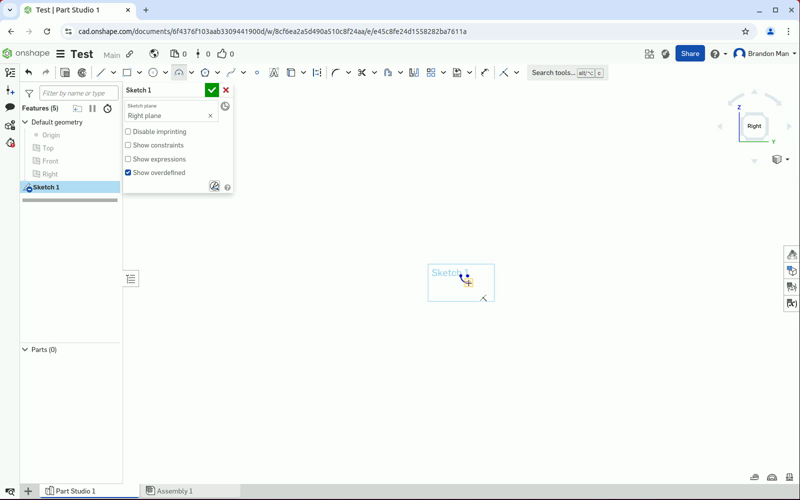
scroll(6)
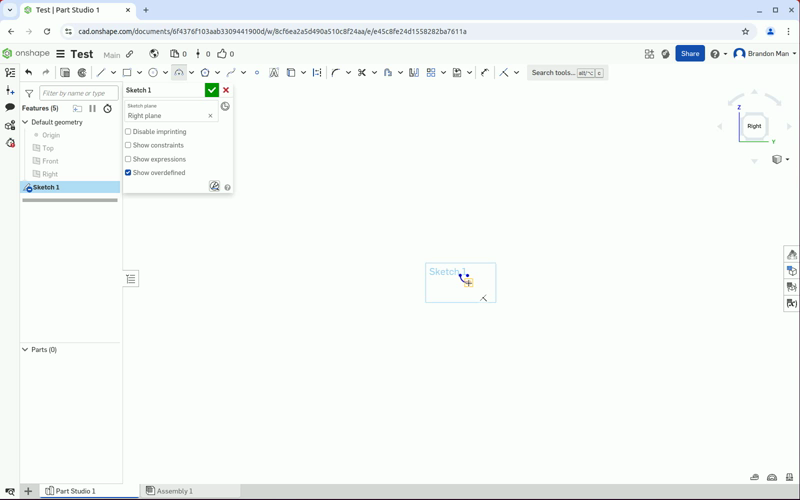
scroll(6)
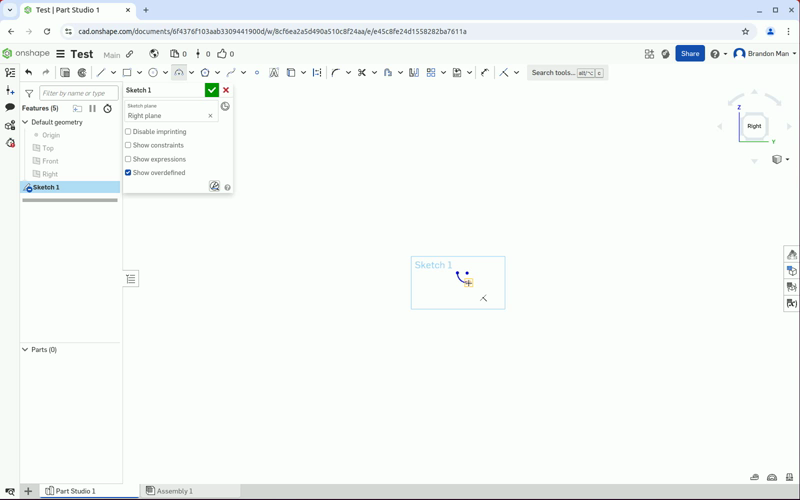
scroll(6)
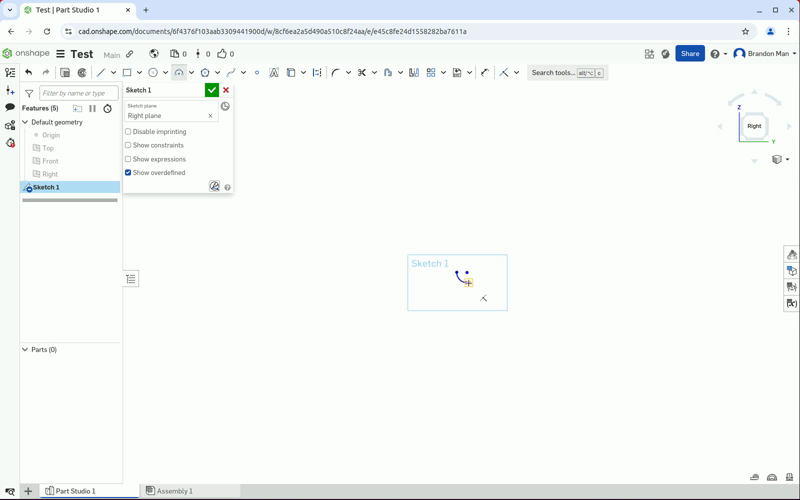
scroll(6)
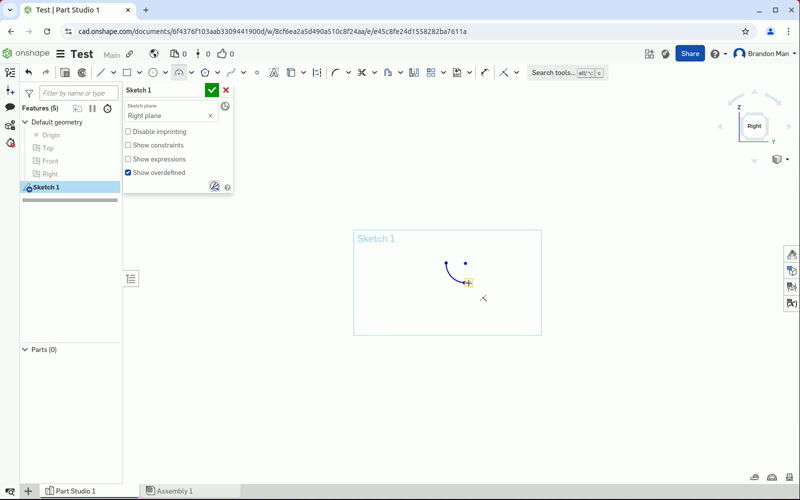
scroll(6)
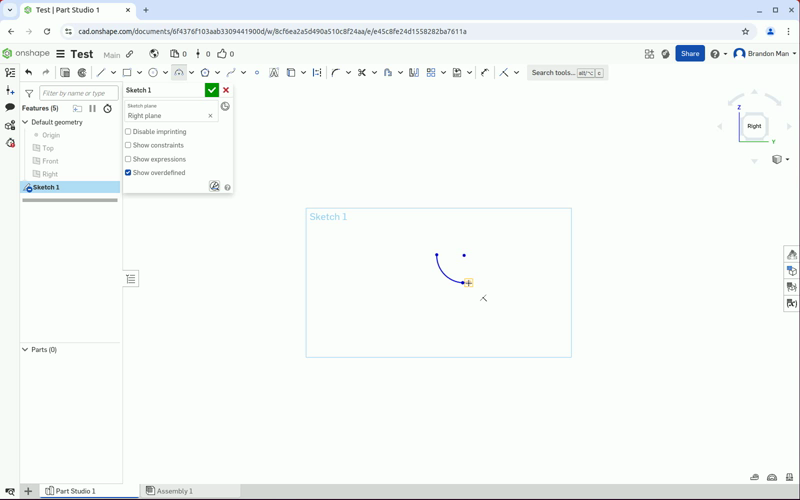
scroll(6)
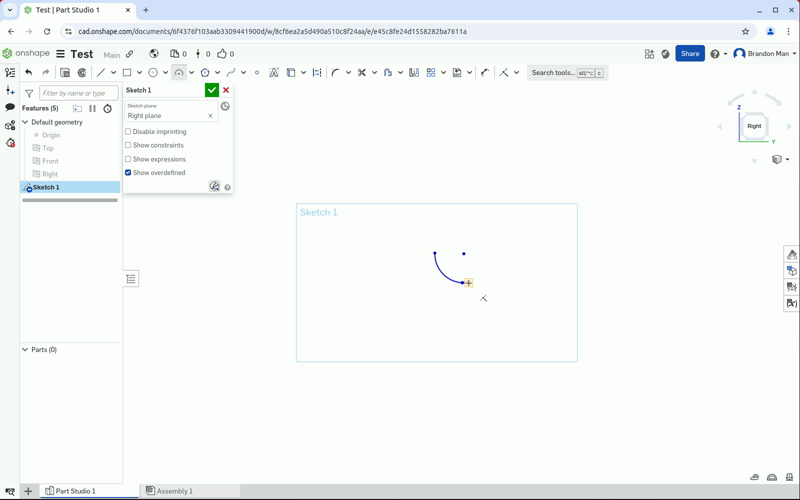
scroll(6)
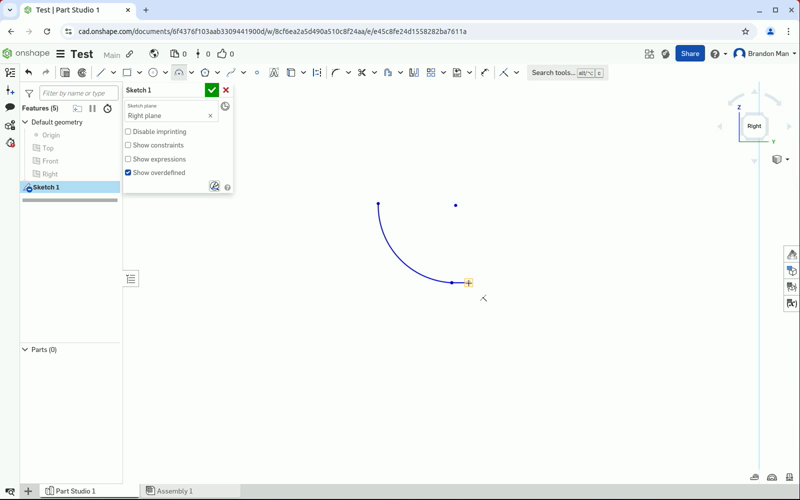
click(468, 282)
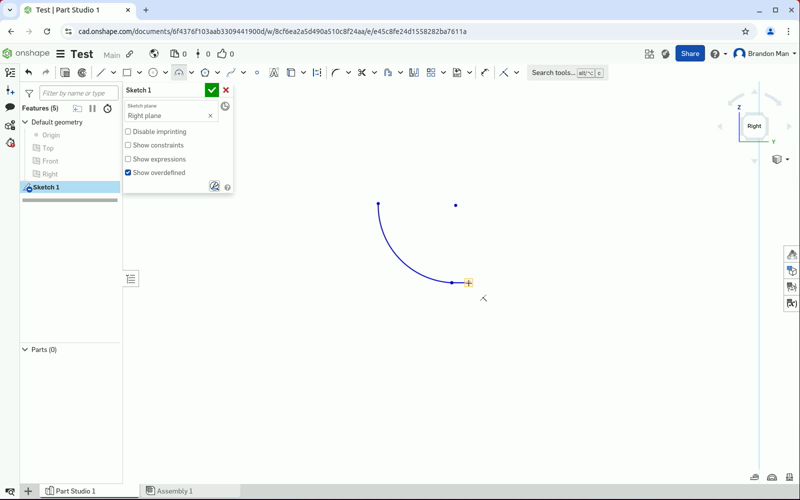
scroll(-6)
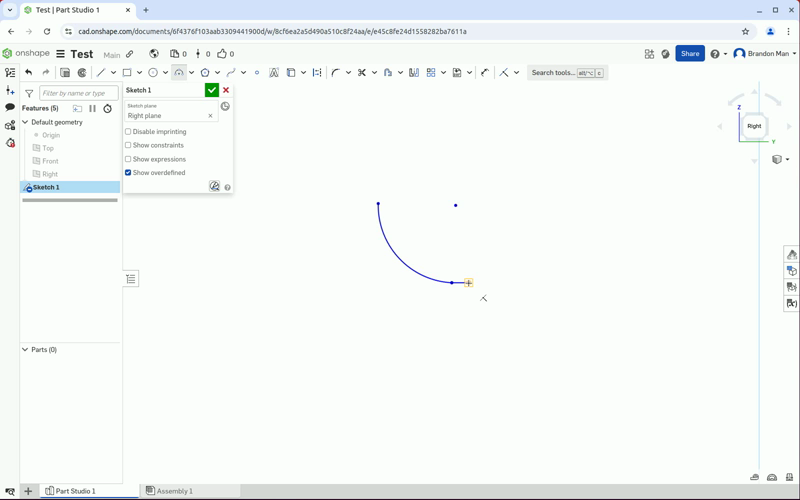
scroll(-6)
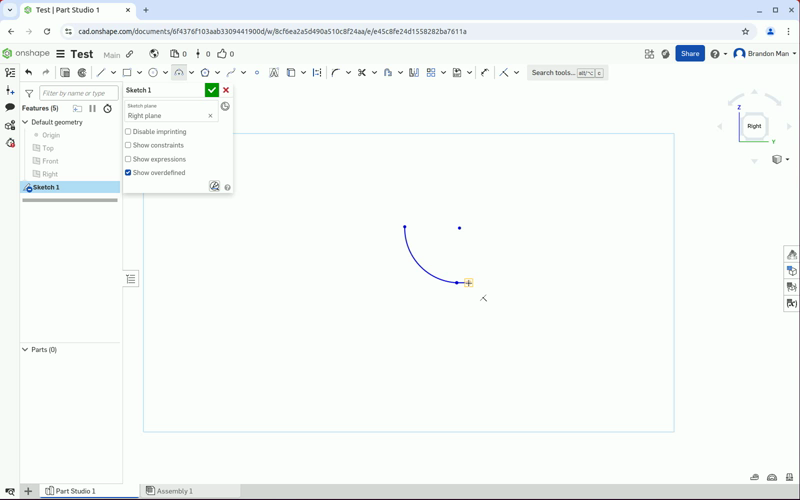
scroll(-6)
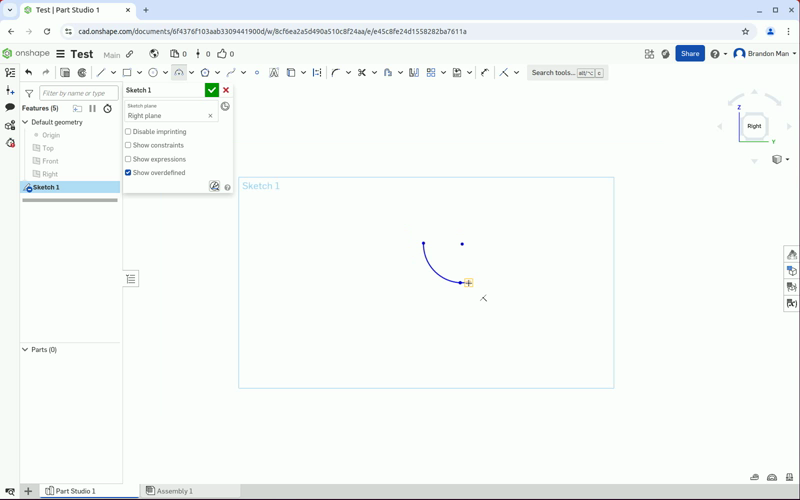
scroll(-6)
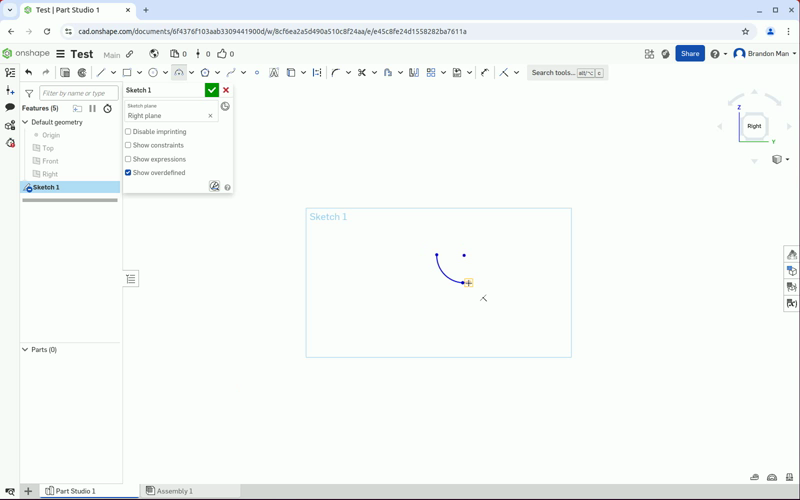
scroll(-6)
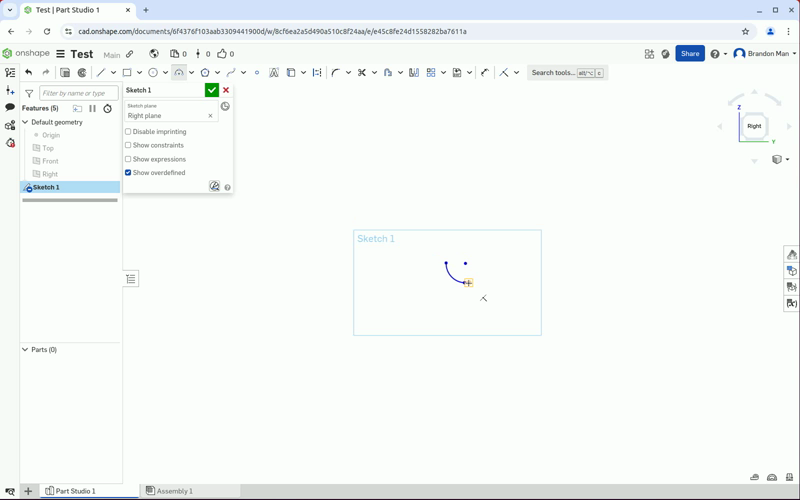
scroll(-6)
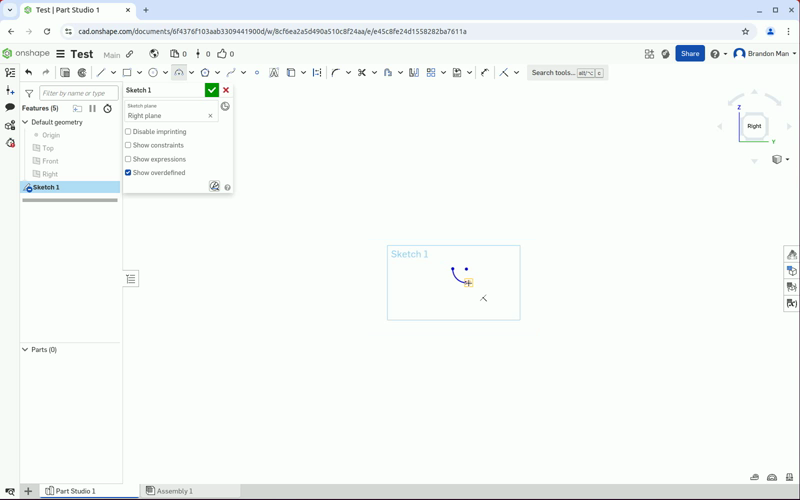
scroll(-6)
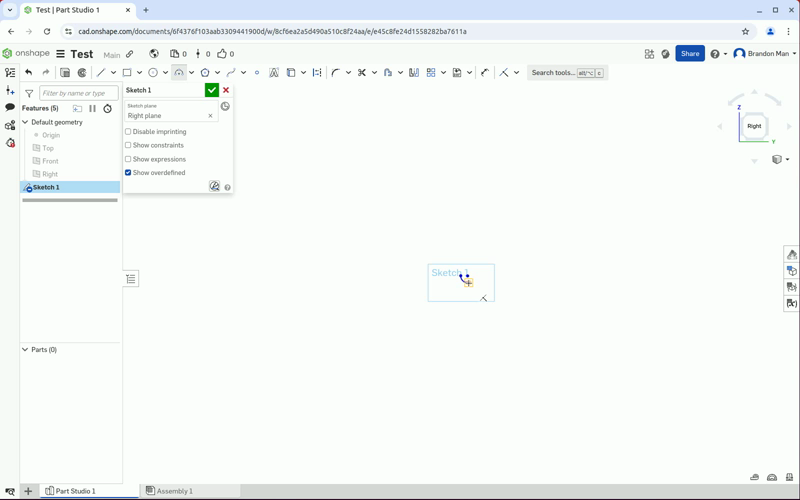
key_down(shift)
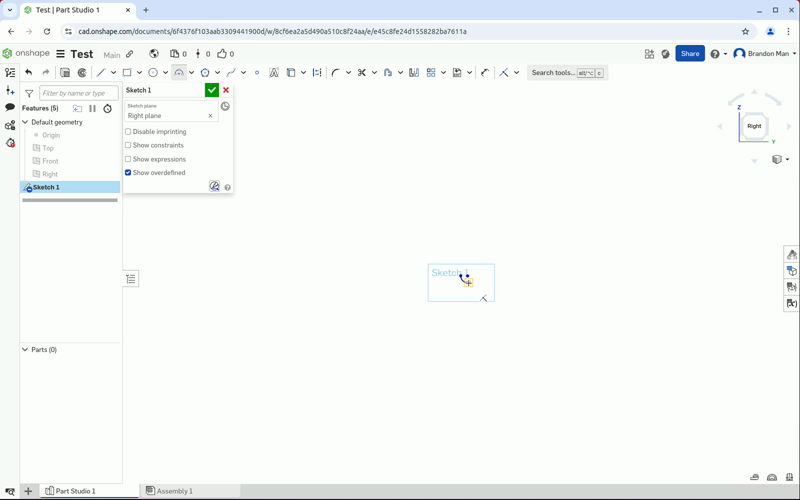
mouse_move(490, 275)
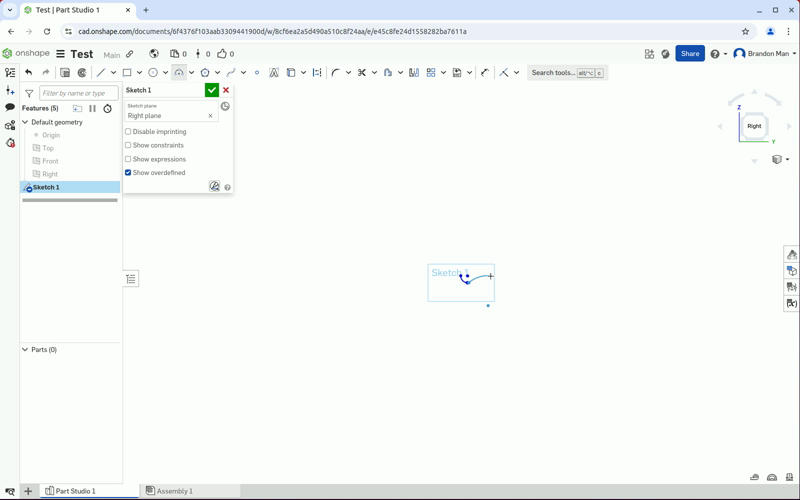
click(490, 275)
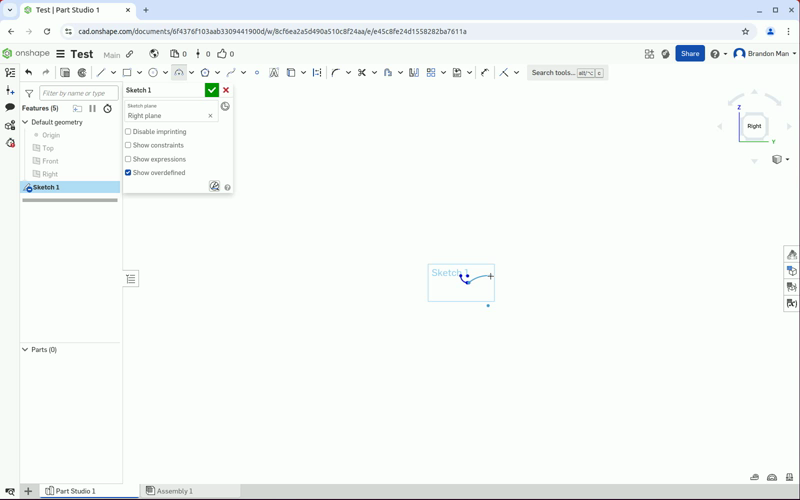
mouse_move(480, 280)
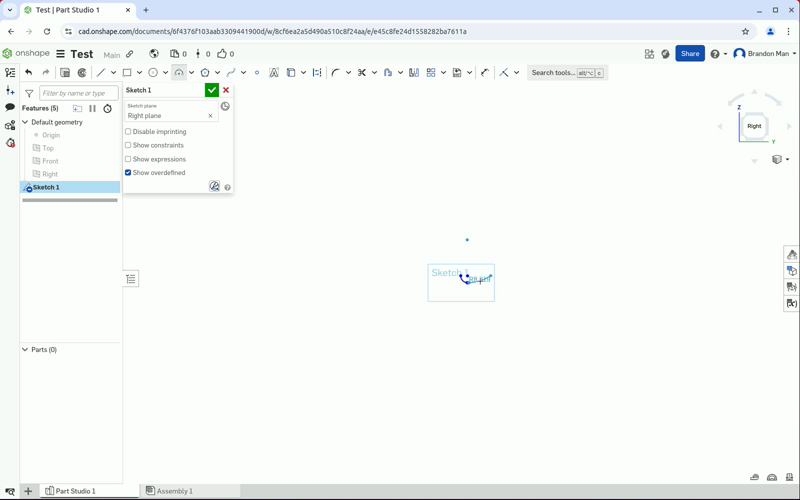
click(480, 280)
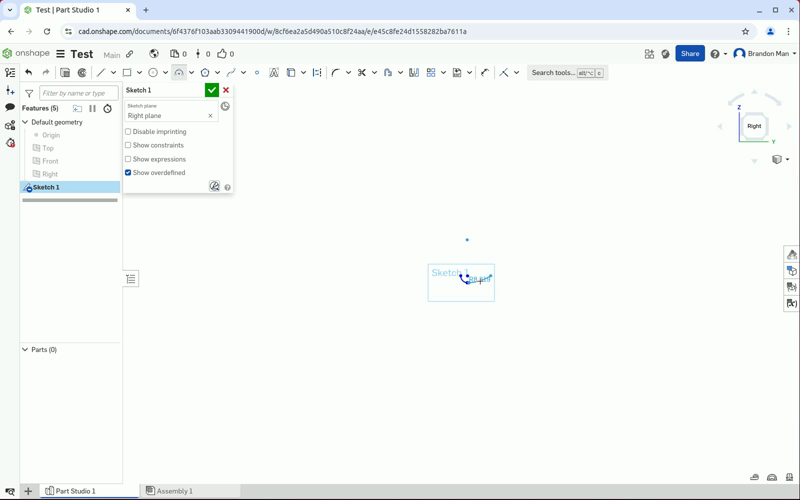
key_up(shift)
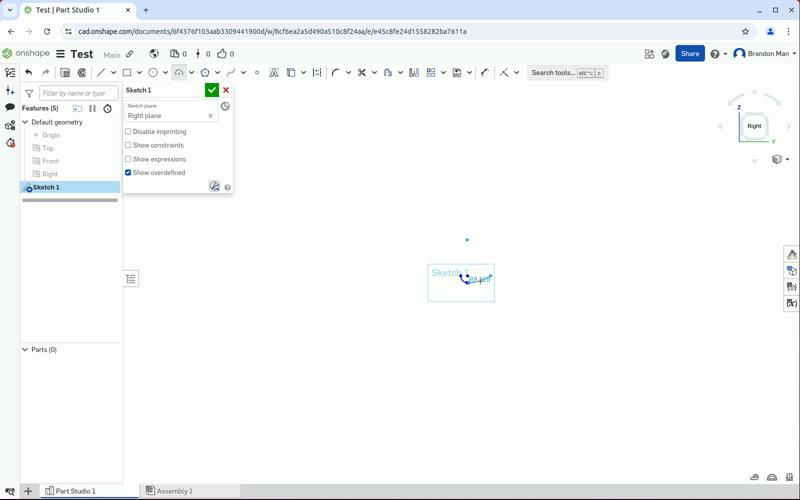
mouse_move(490, 275)
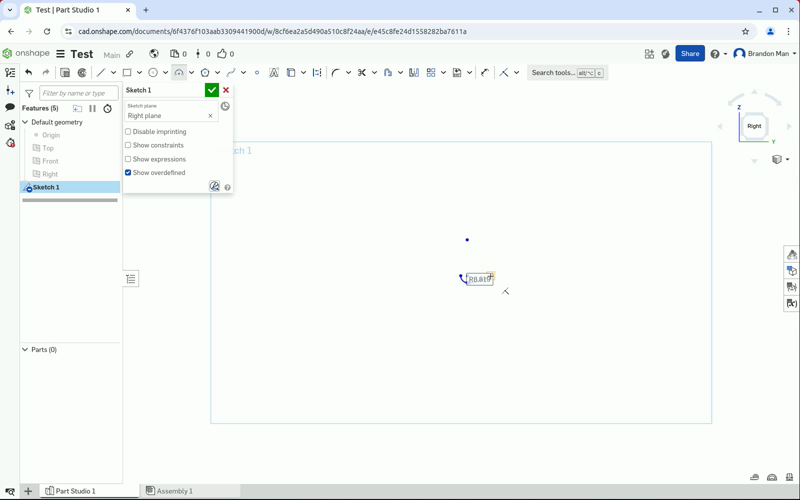
click(490, 275)
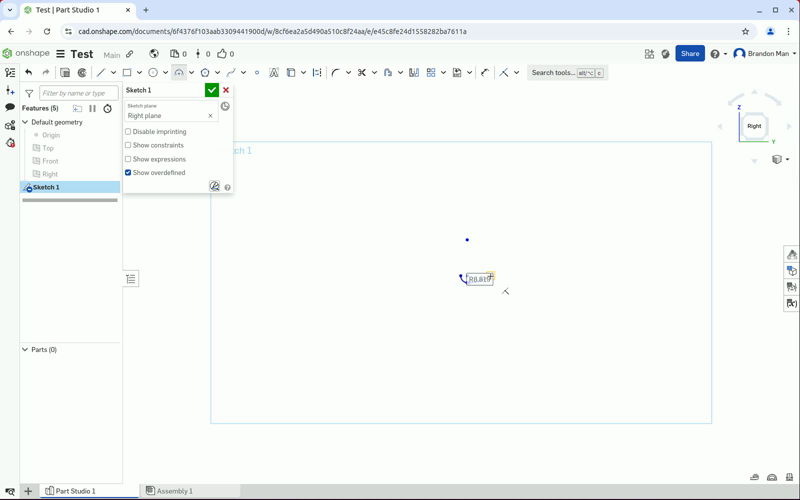
key_down(shift)
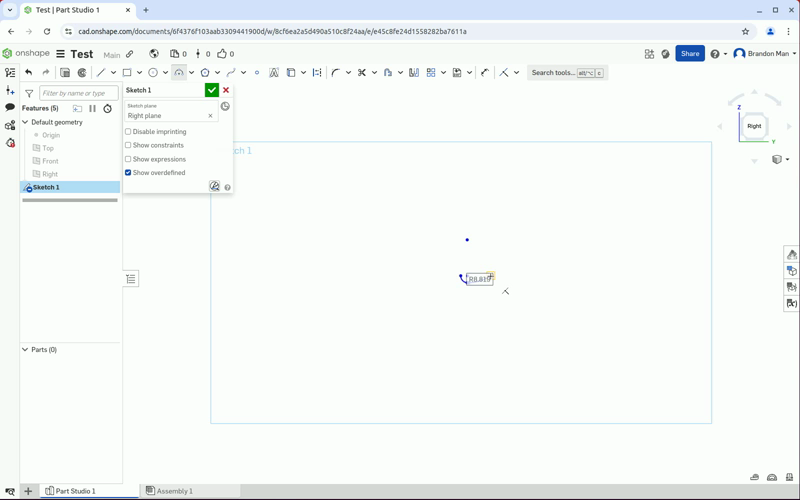
mouse_move(488, 243)
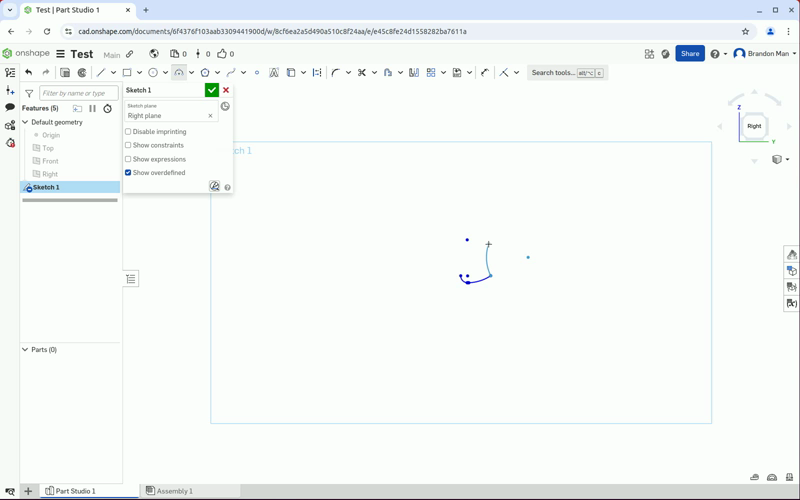
click(488, 243)
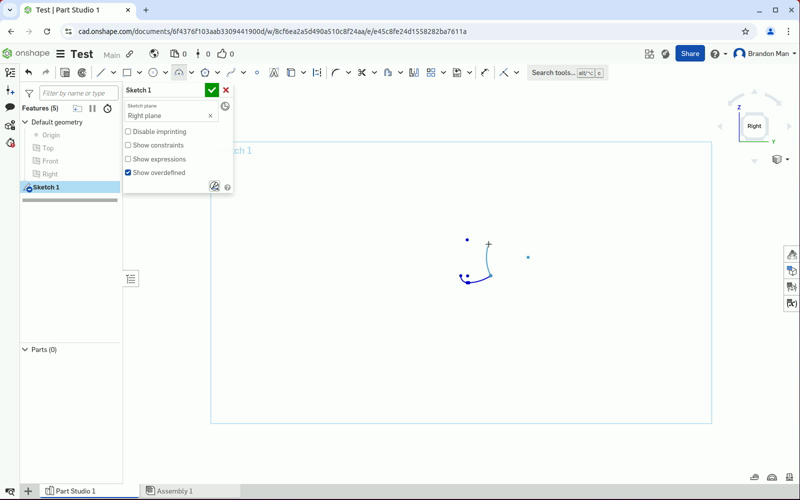
mouse_move(477, 260)
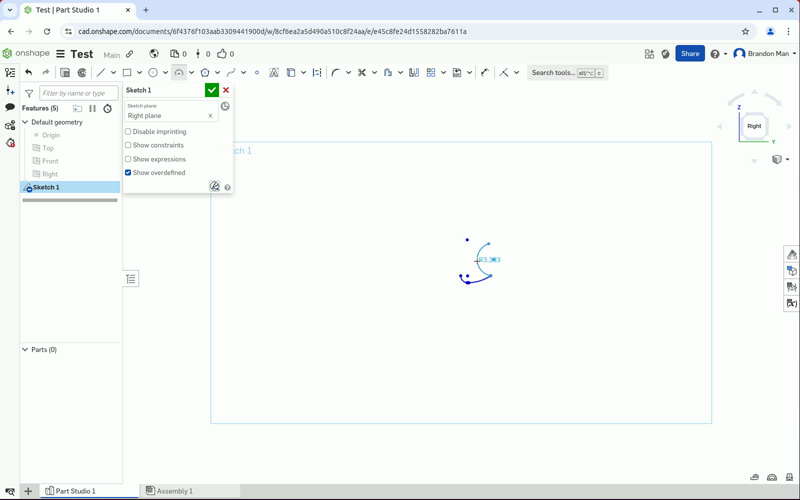
click(477, 260)
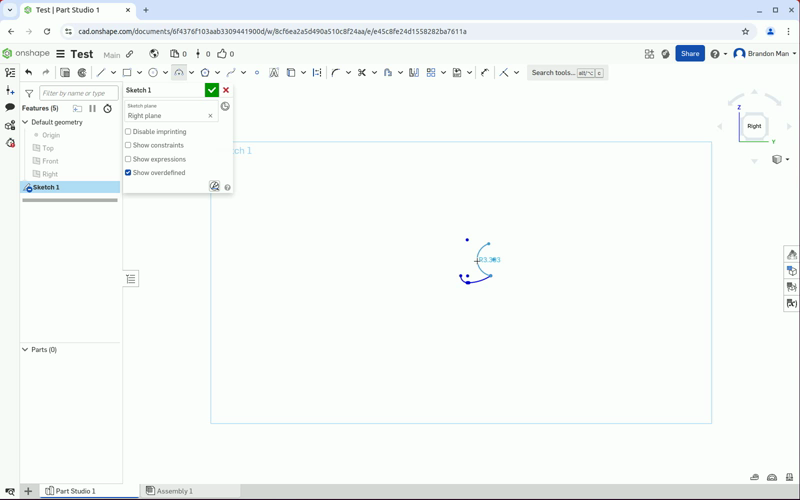
key_up(shift)
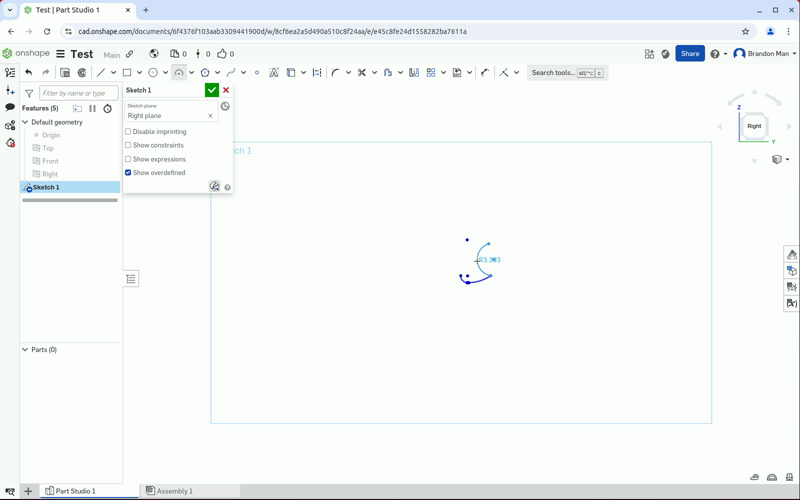
key(esc)
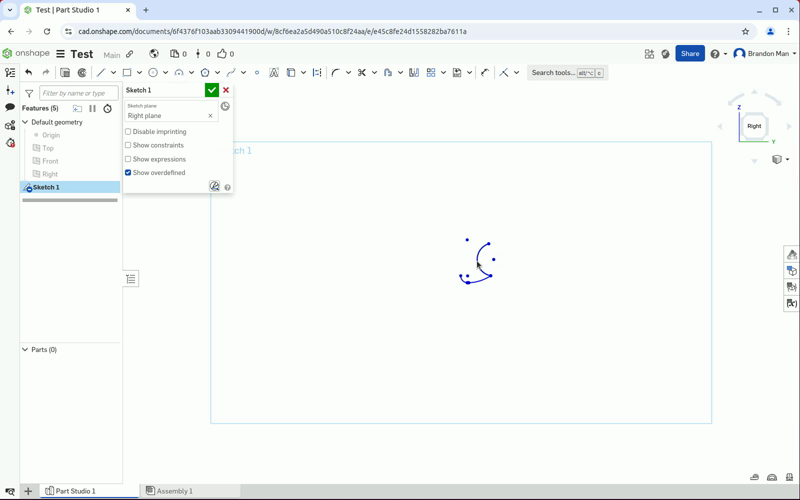
key(l)
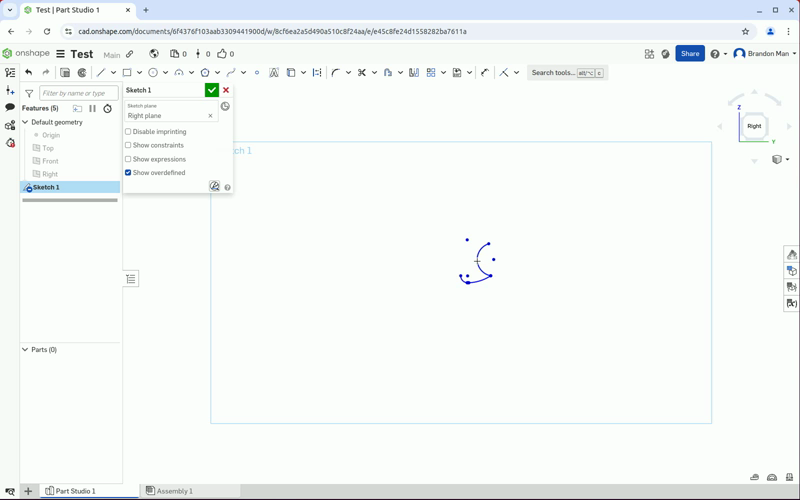
mouse_move(488, 243)
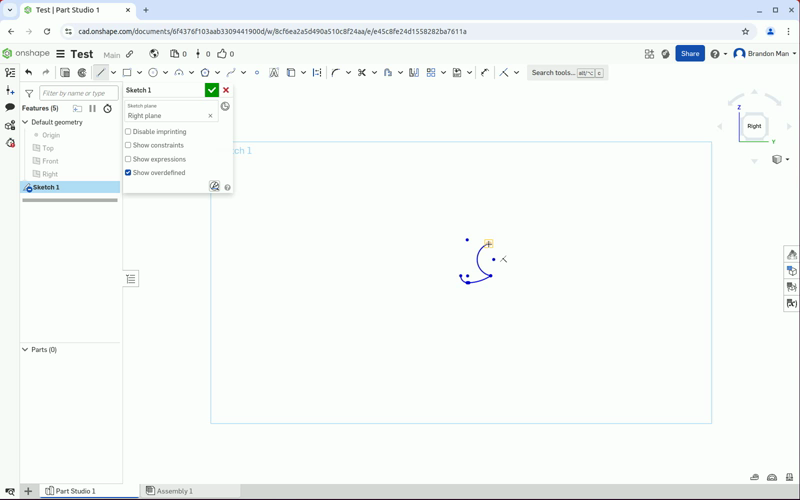
click(488, 243)
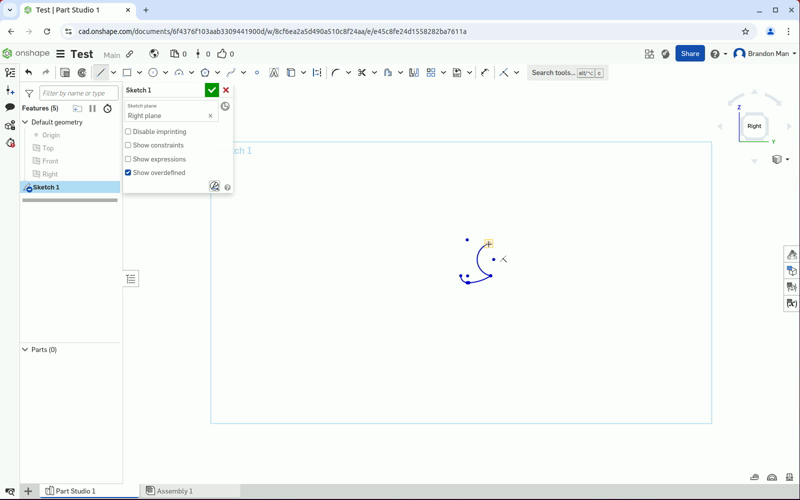
key_down(shift)
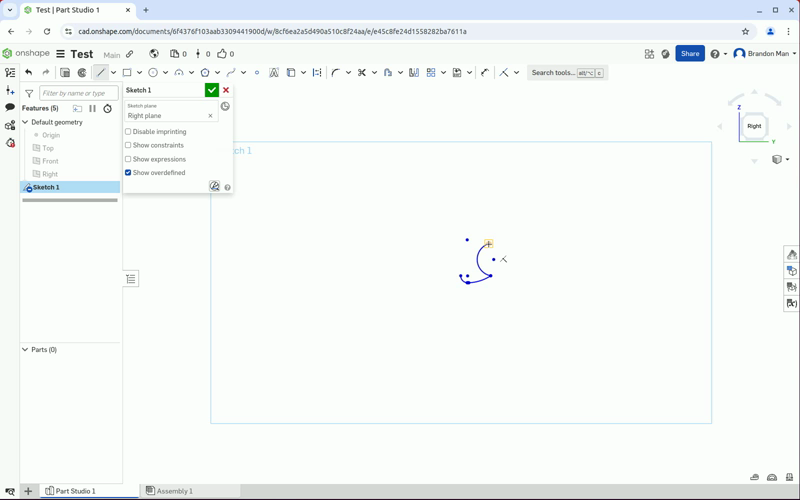
mouse_move(518, 243)
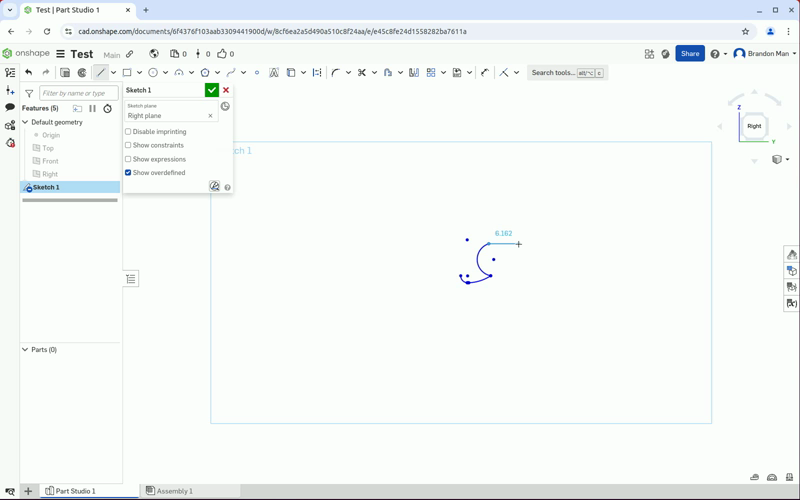
mouse_move(488, 242)
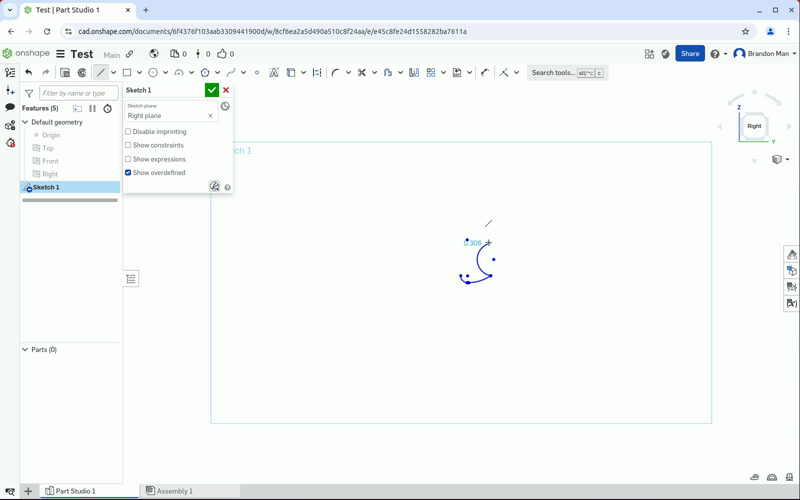
scroll(6)
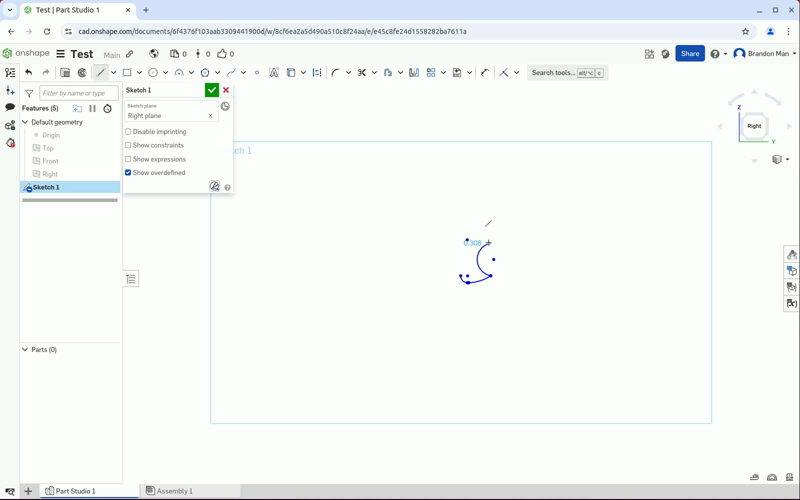
scroll(6)
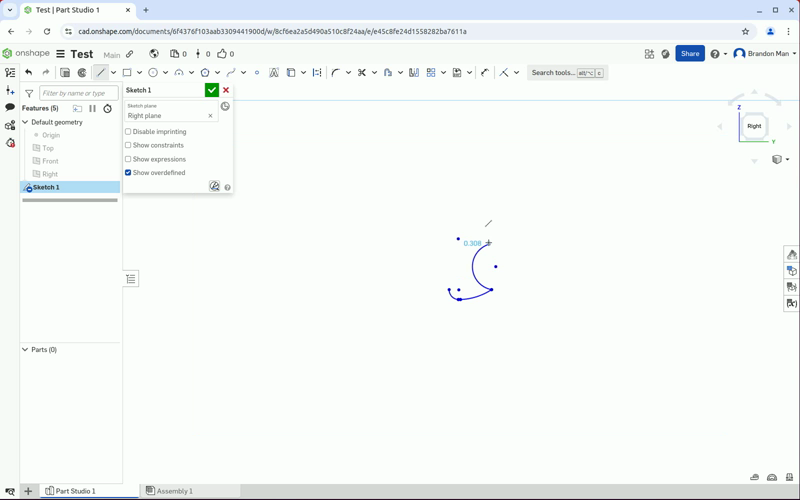
scroll(6)
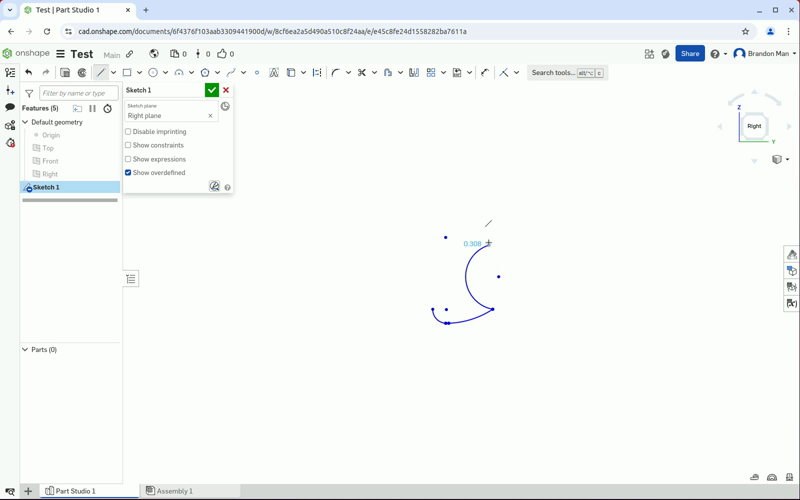
scroll(6)
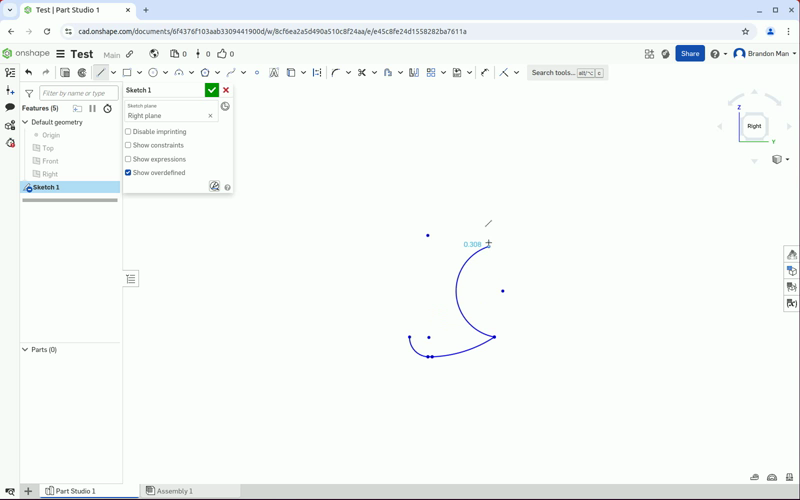
scroll(6)
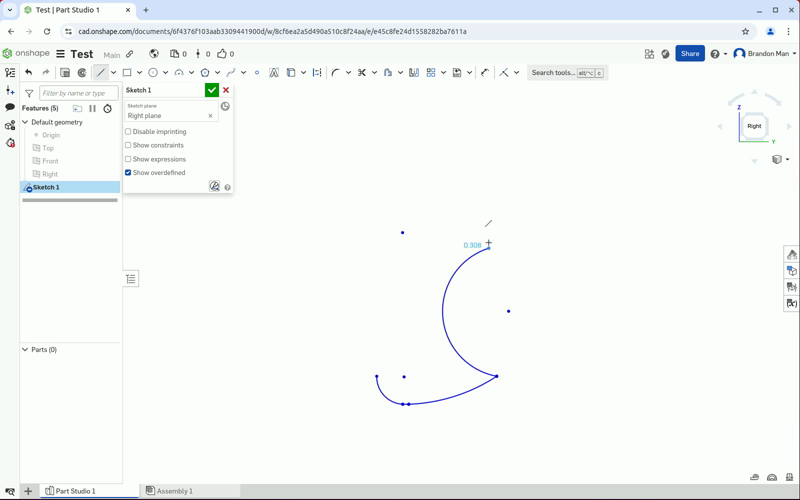
scroll(6)
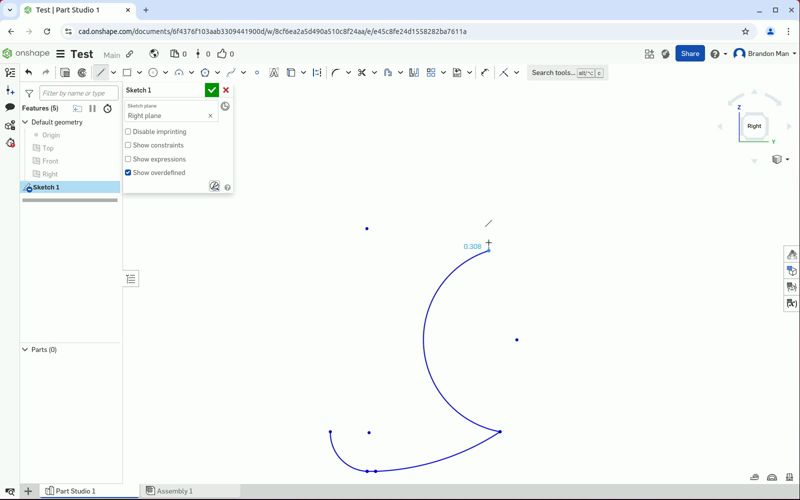
scroll(6)
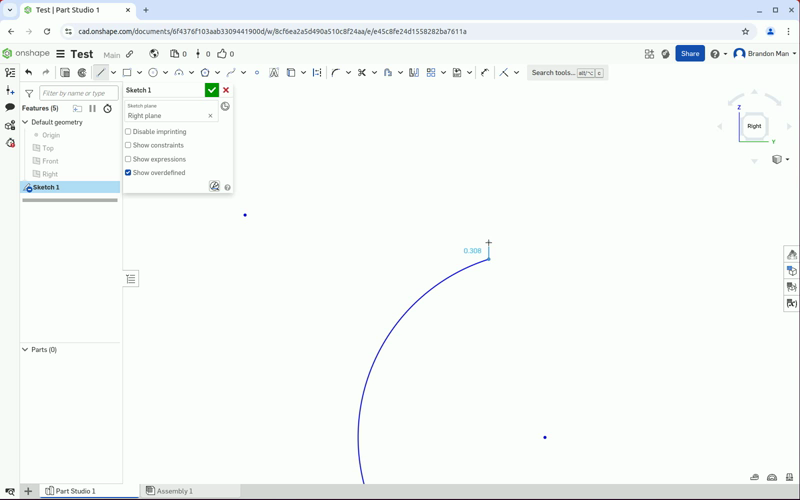
click(488, 242)
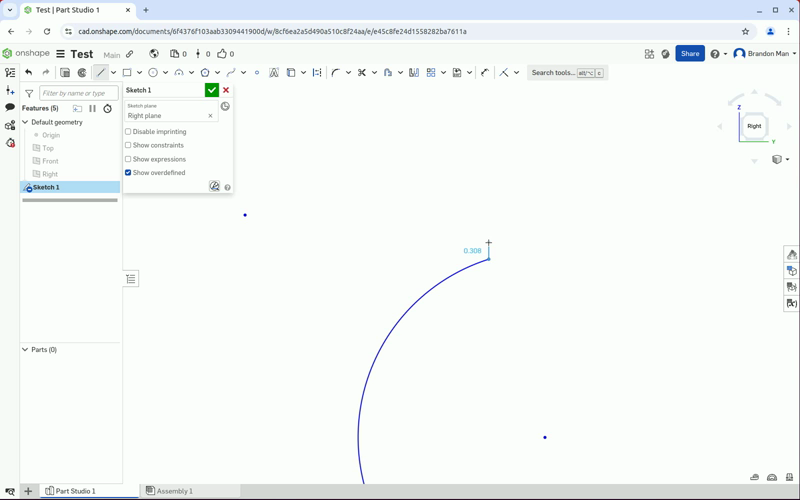
scroll(-6)
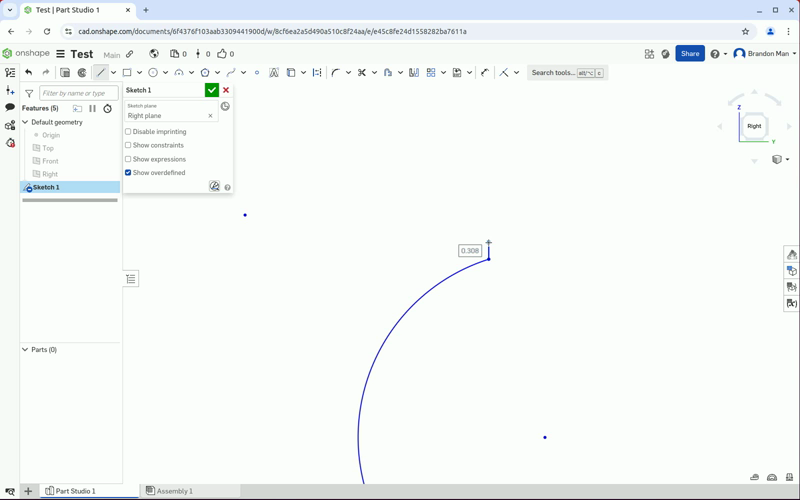
scroll(-6)
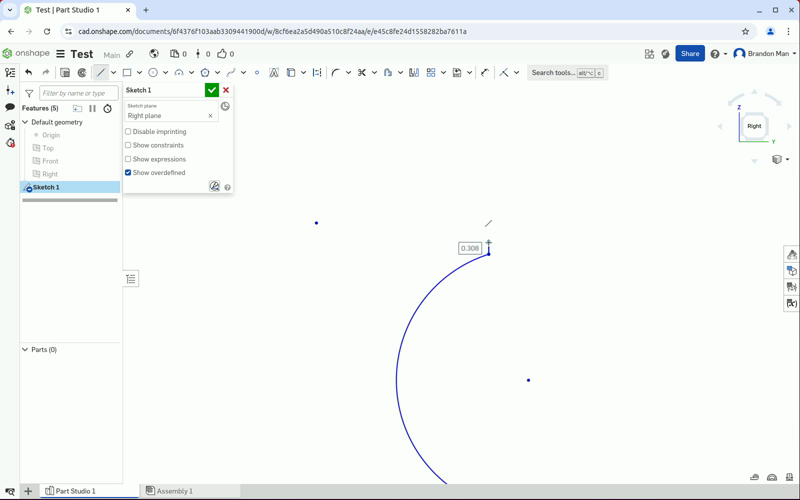
scroll(-6)
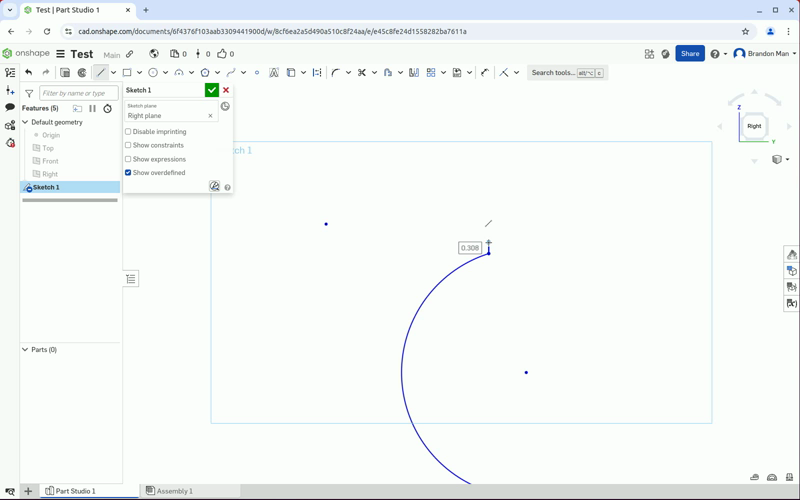
scroll(-6)
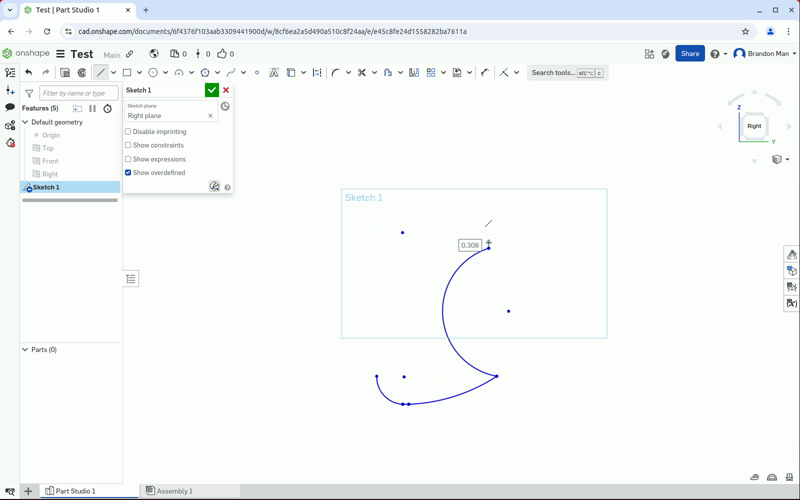
scroll(-6)
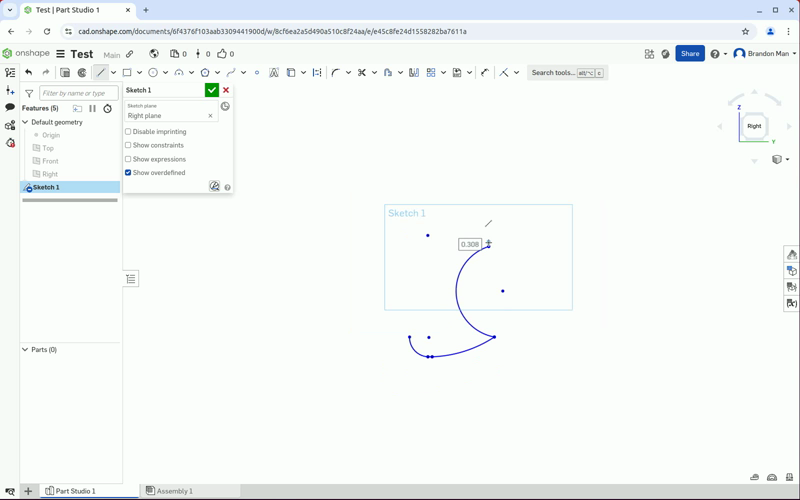
scroll(-6)
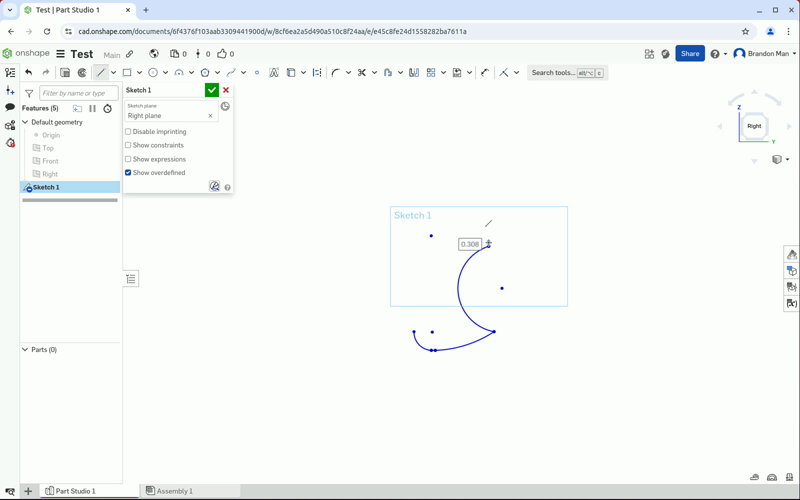
scroll(-6)
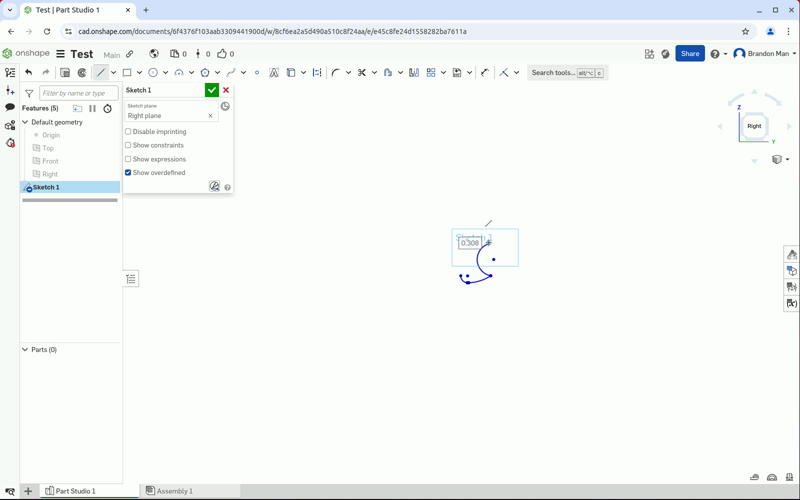
key_up(shift)
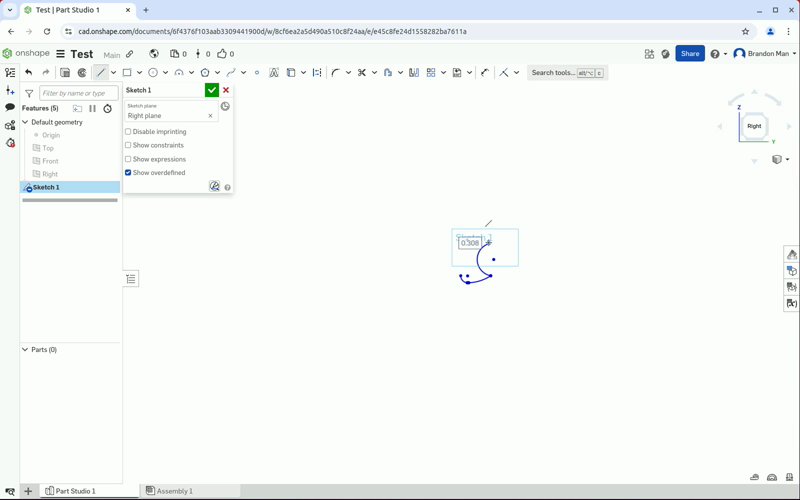
key(esc)
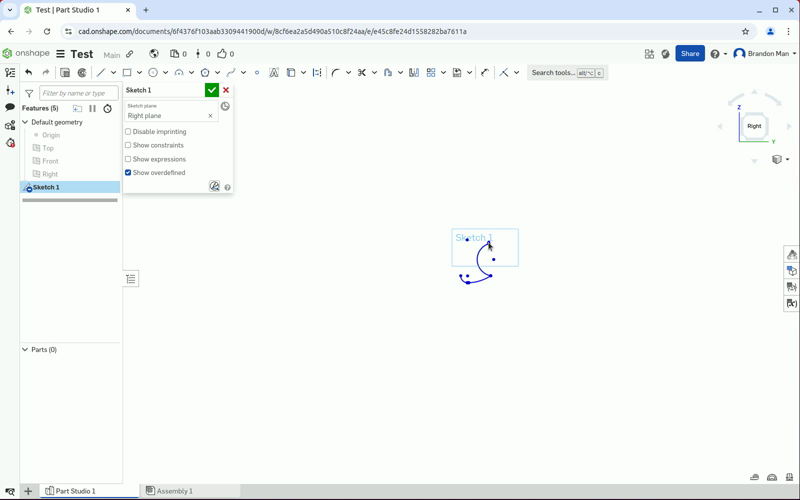
key(a)
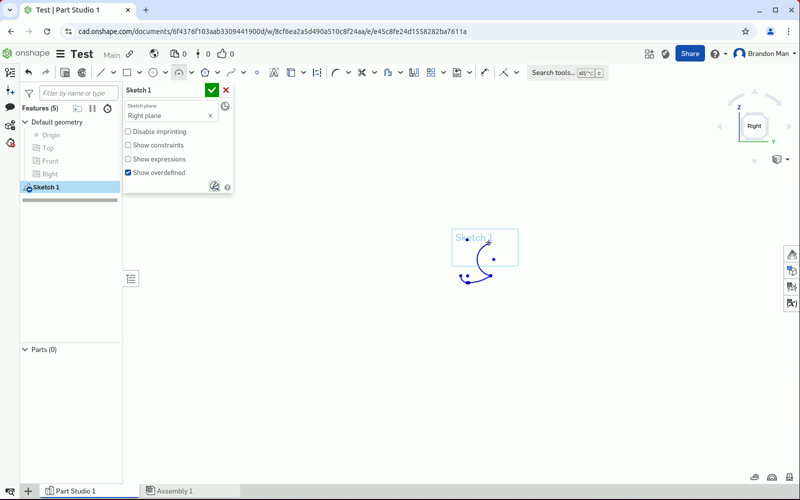
mouse_move(488, 242)
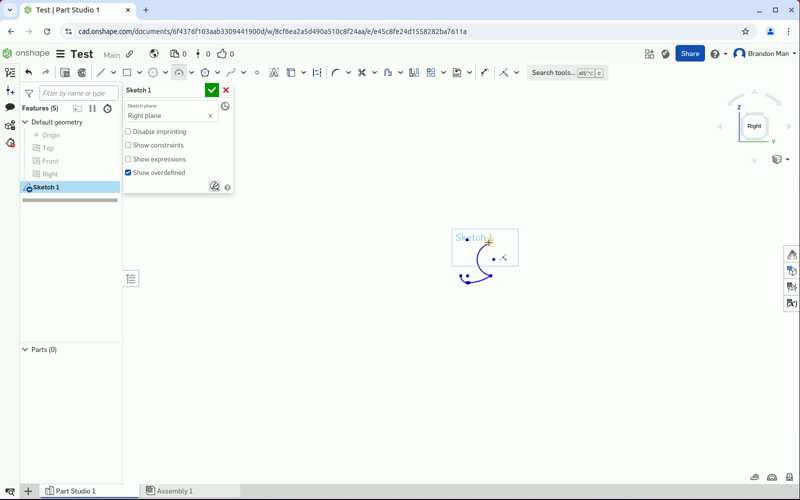
scroll(6)
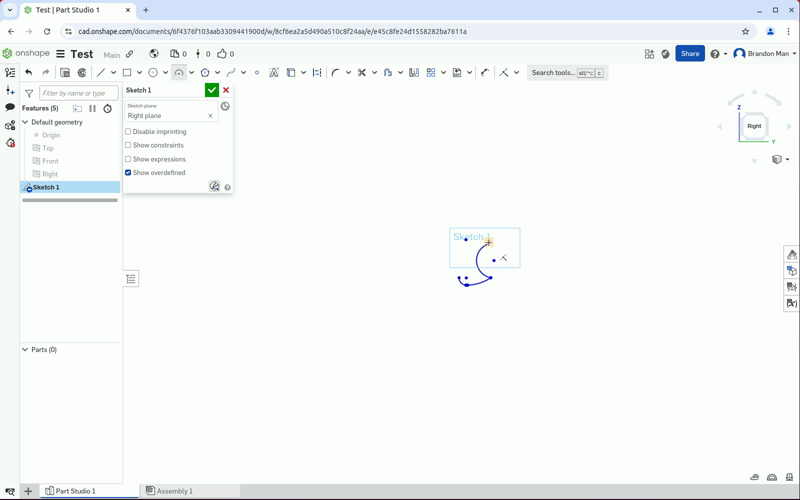
scroll(6)
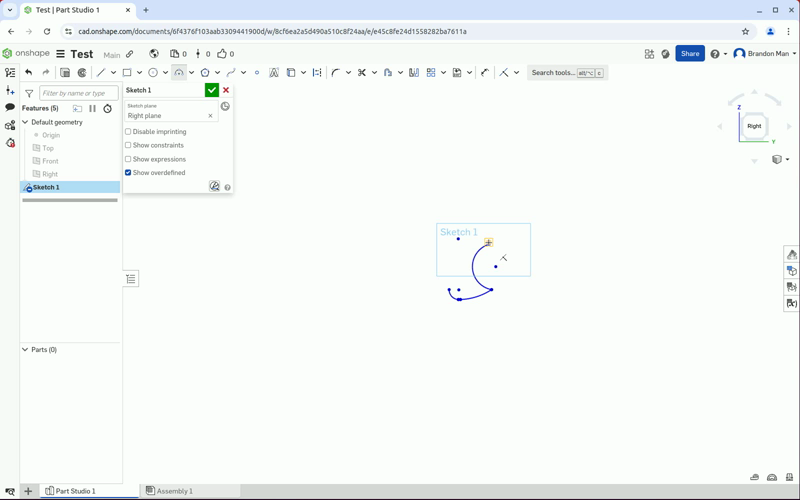
scroll(6)
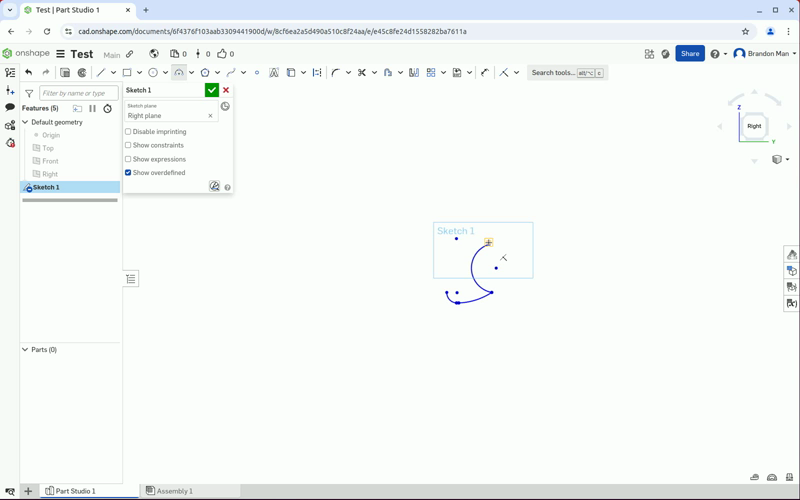
scroll(6)
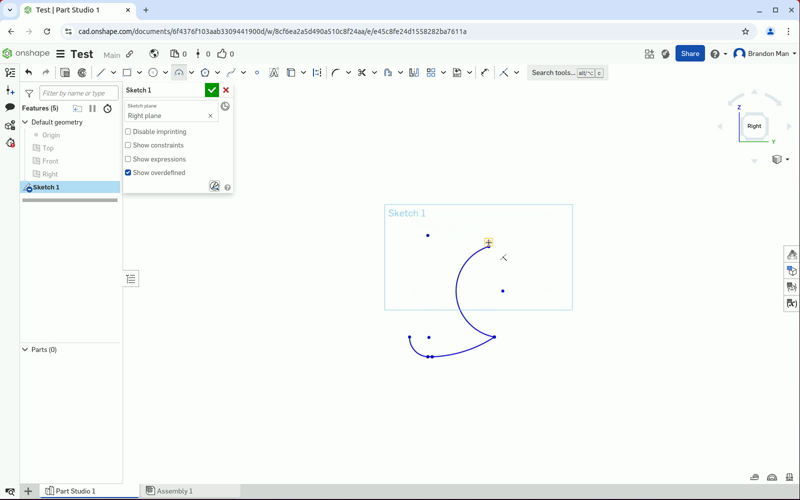
scroll(6)
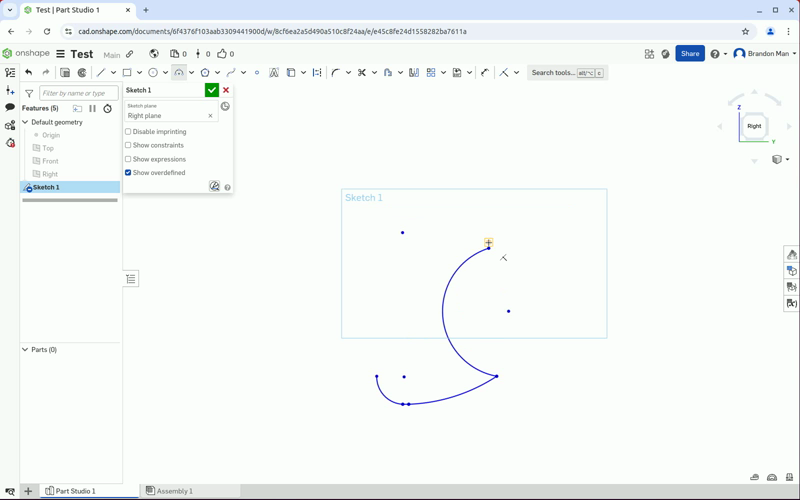
scroll(6)
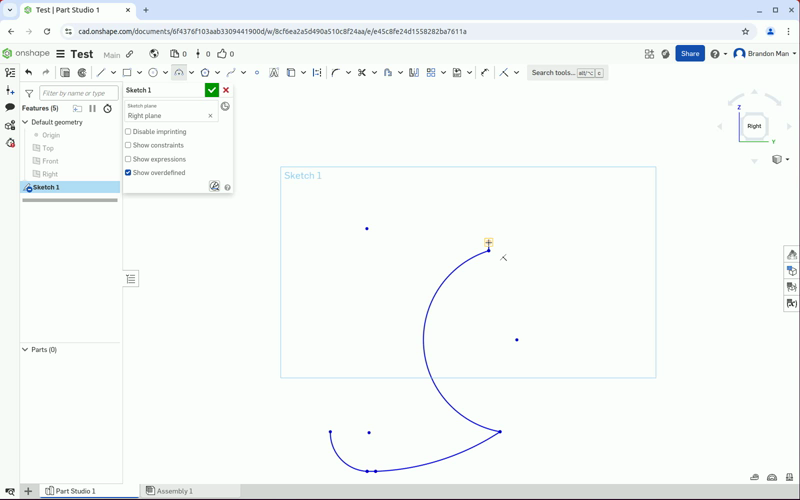
scroll(6)
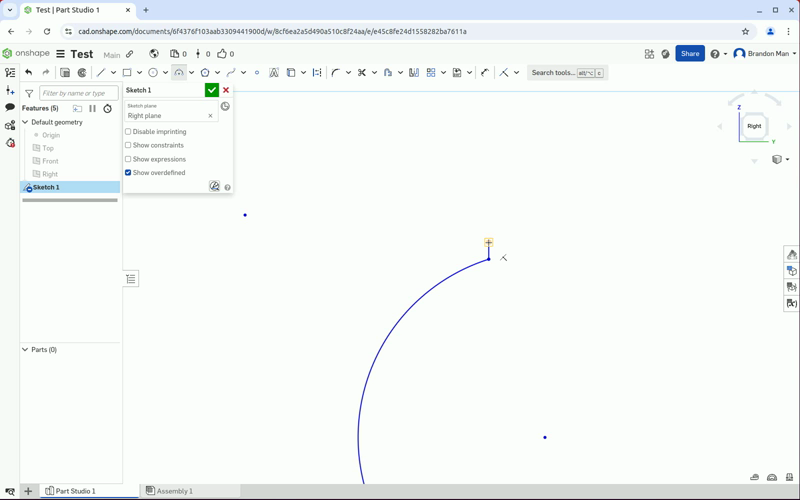
click(488, 242)
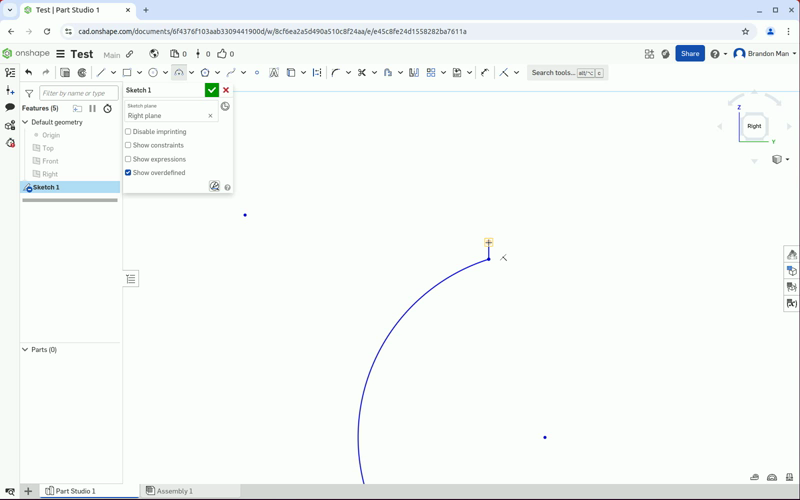
scroll(-6)
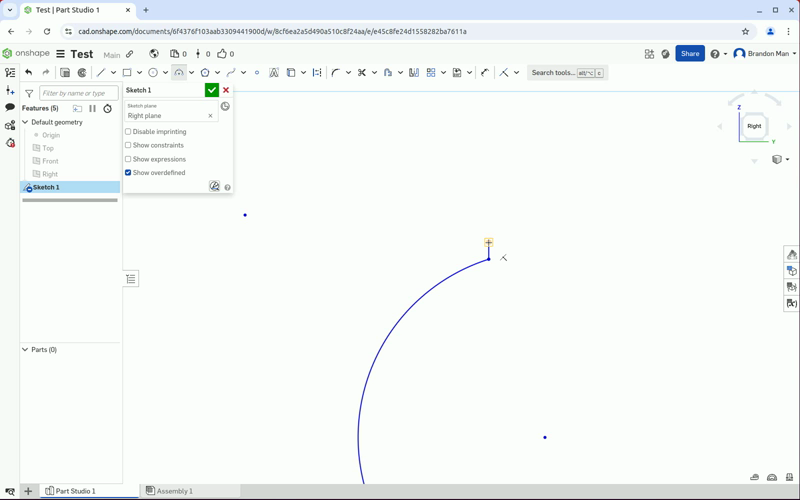
scroll(-6)
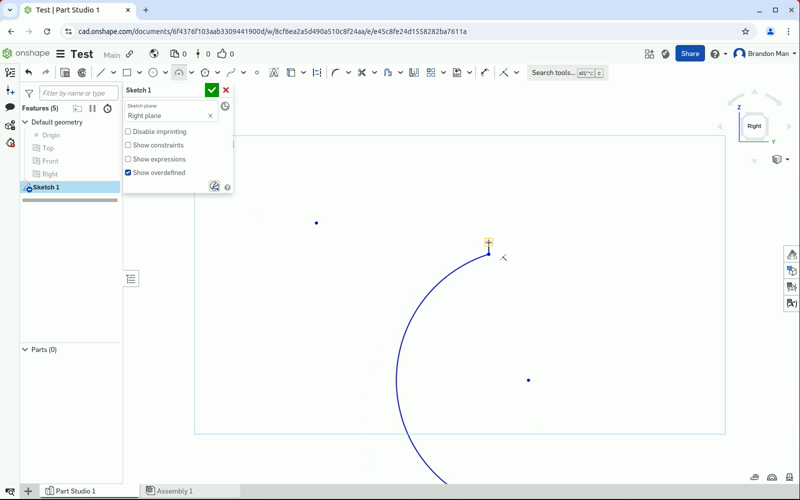
scroll(-6)
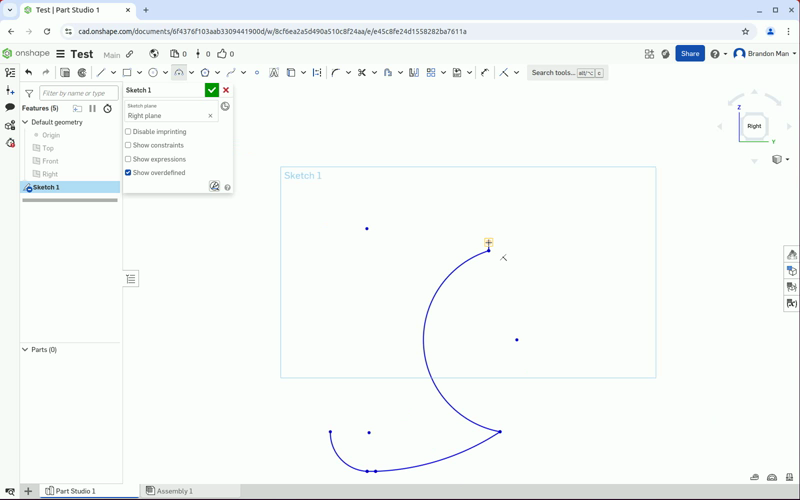
scroll(-6)
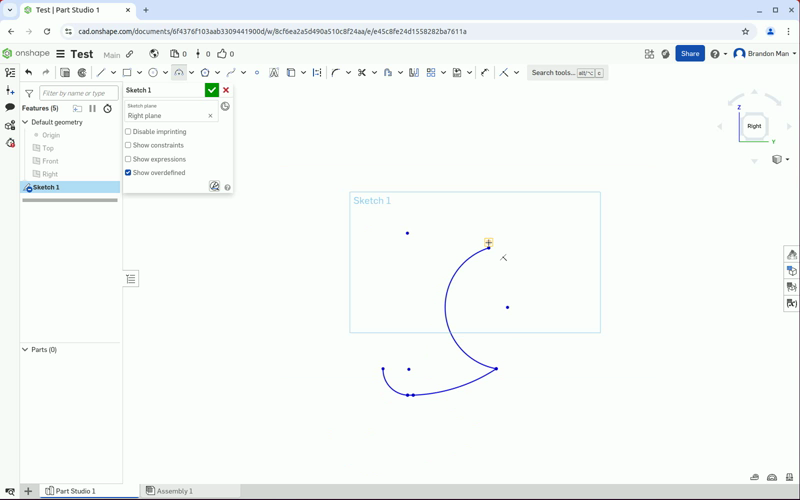
scroll(-6)
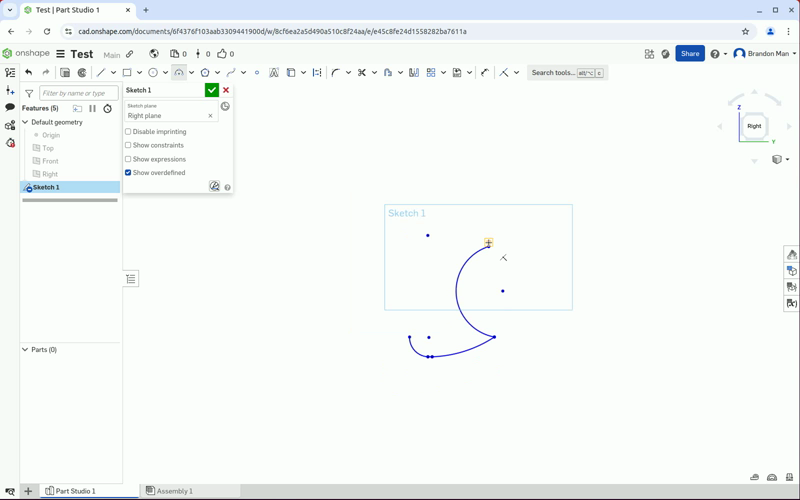
scroll(-6)
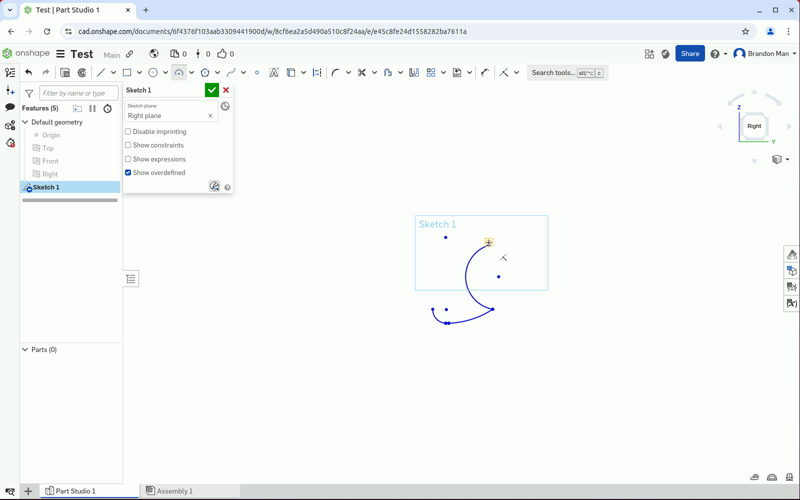
scroll(-6)
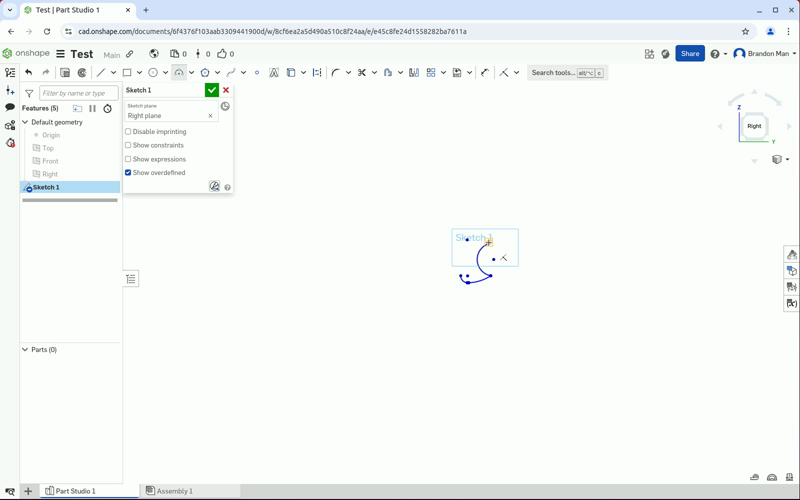
key_down(shift)
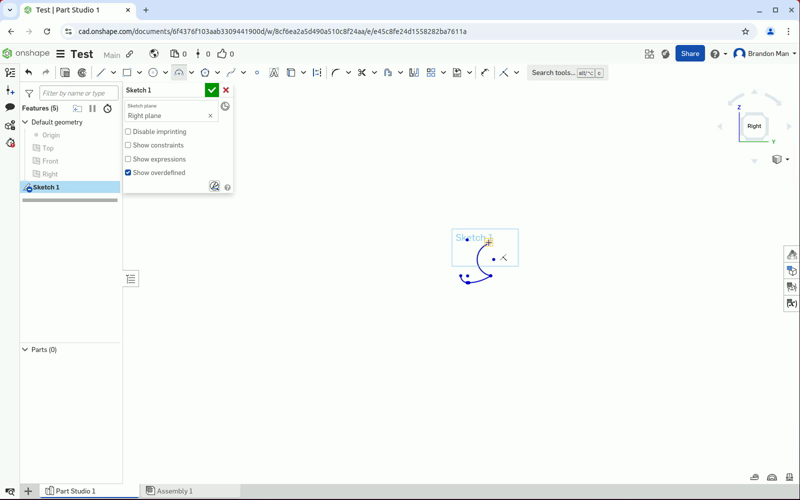
mouse_move(494, 210)
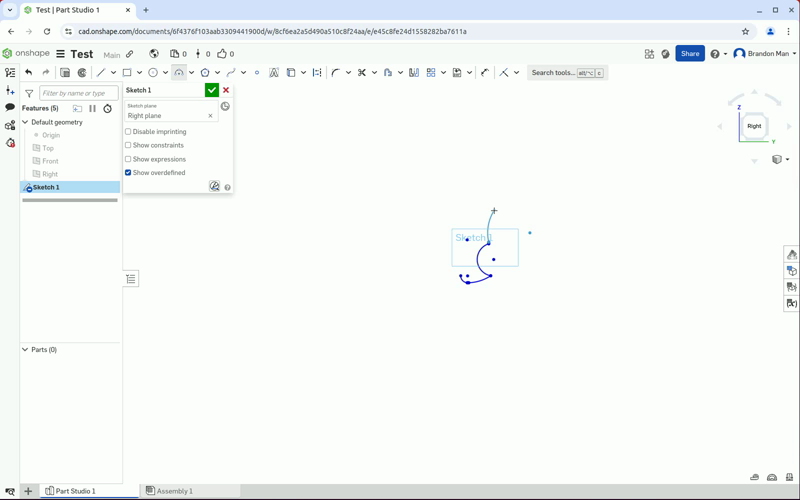
click(494, 210)
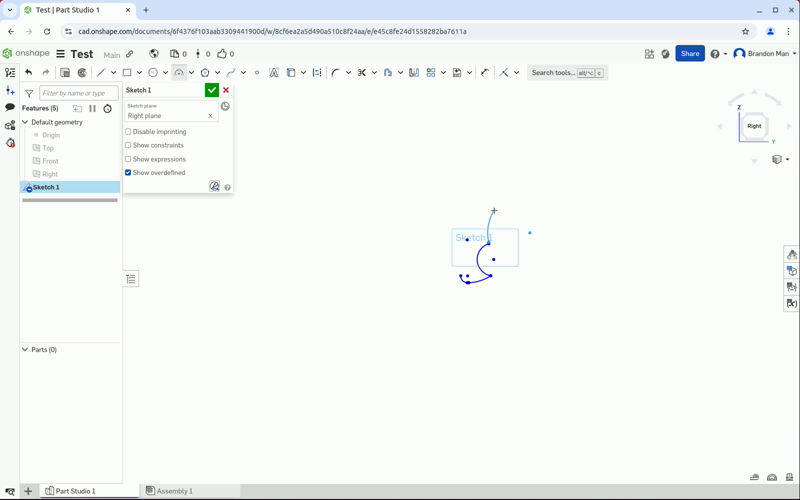
mouse_move(477, 224)
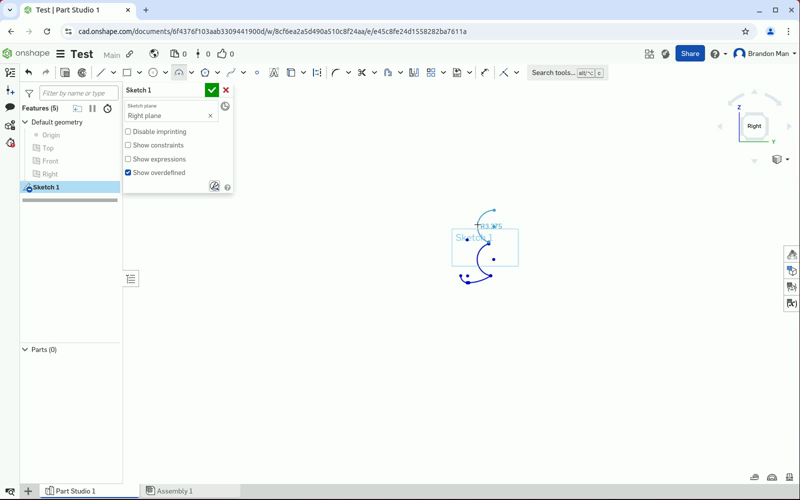
click(477, 224)
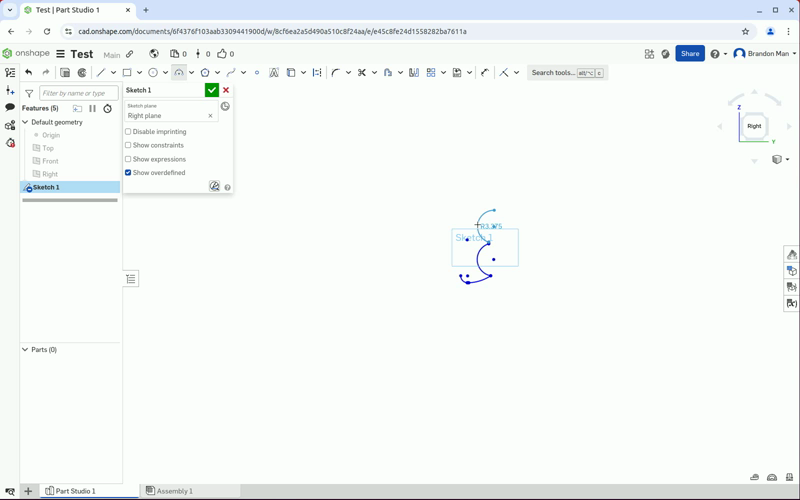
key_up(shift)
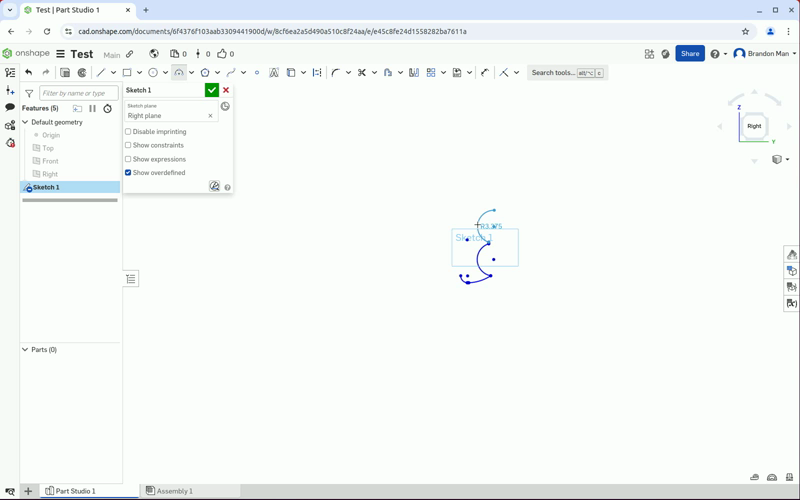
key(esc)
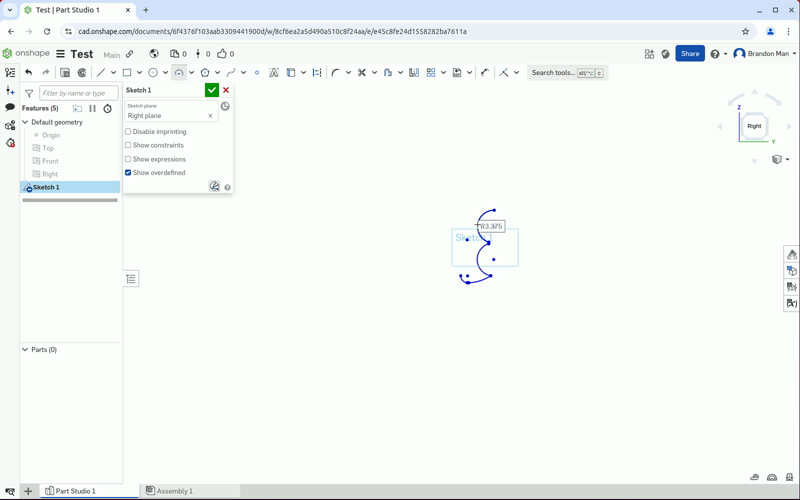
key(l)
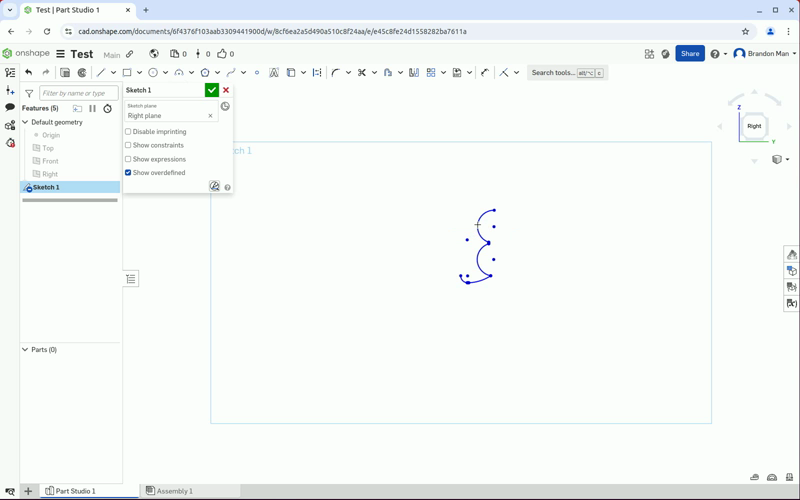
mouse_move(494, 210)
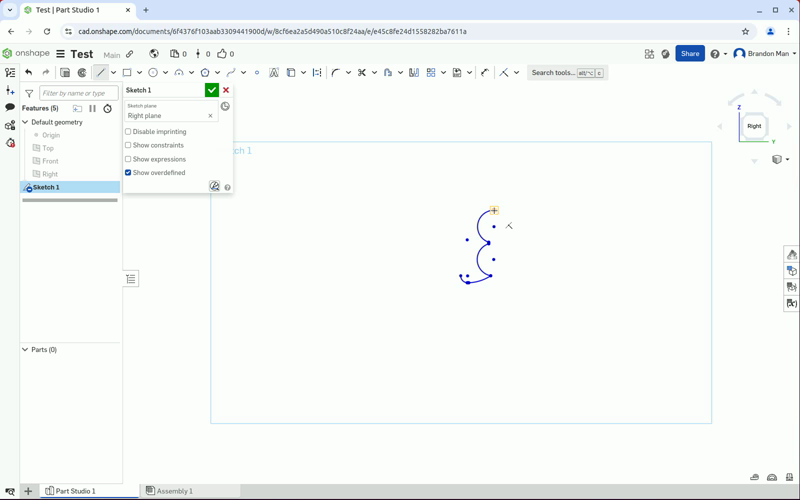
click(494, 210)
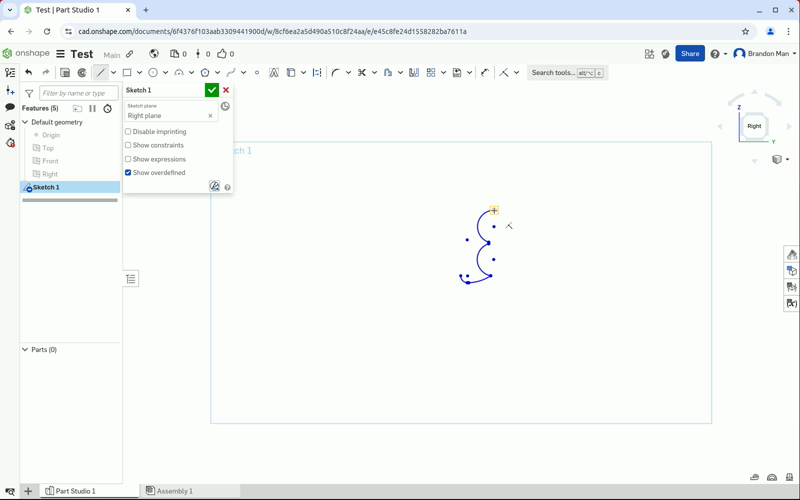
key_down(shift)
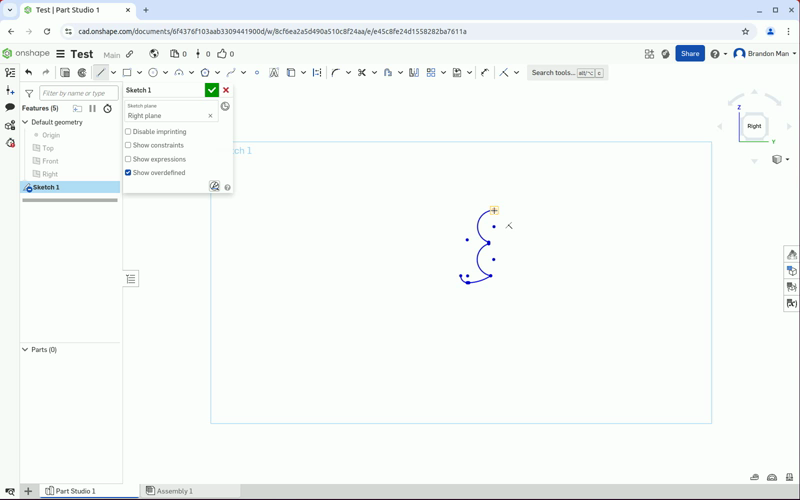
mouse_move(524, 210)
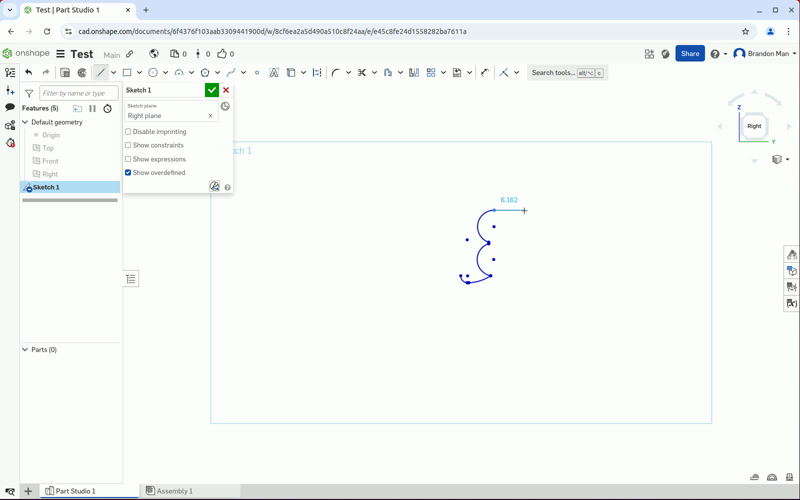
mouse_move(510, 210)
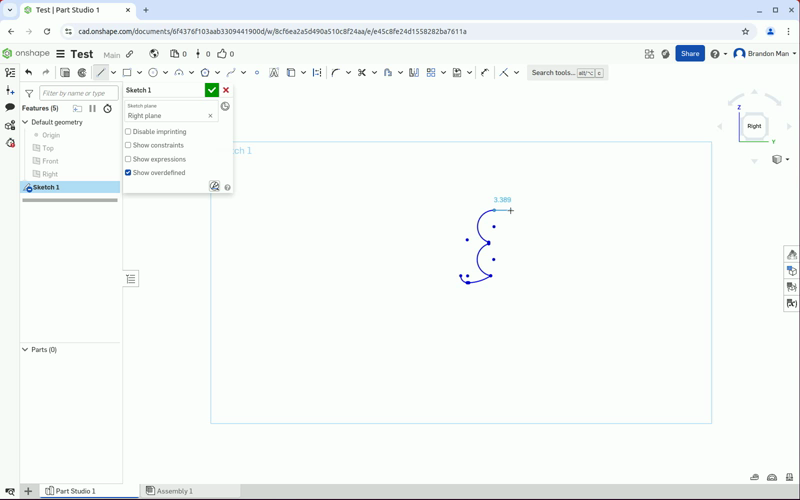
click(510, 210)
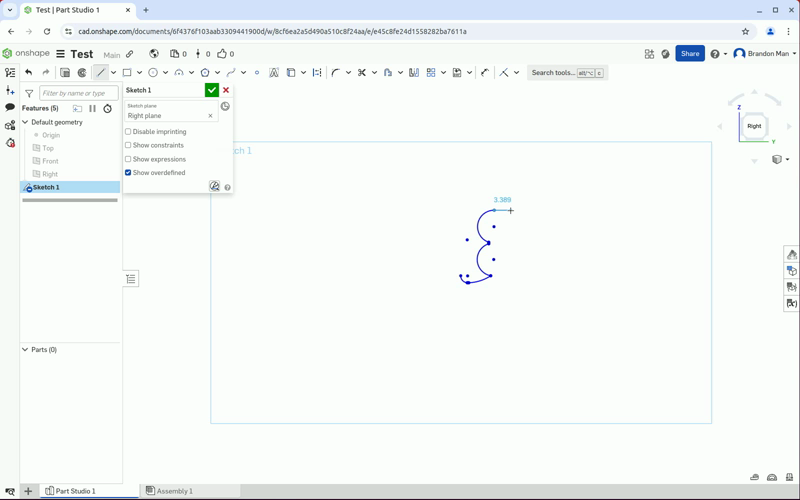
key_up(shift)
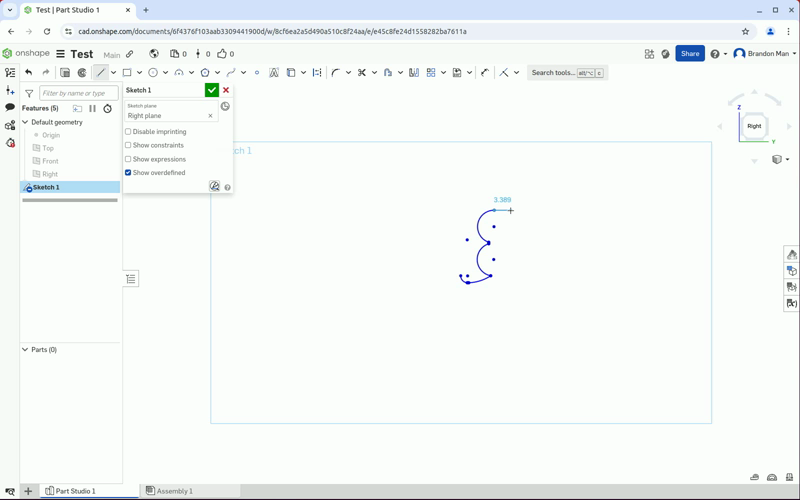
key_down(shift)
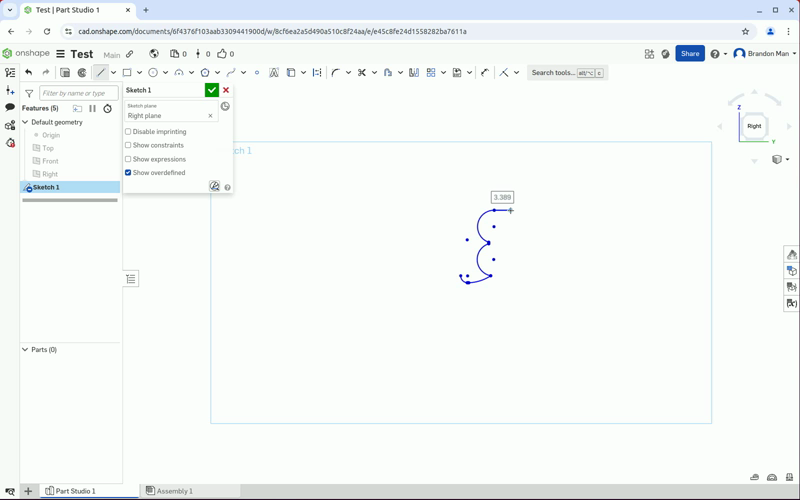
mouse_move(540, 210)
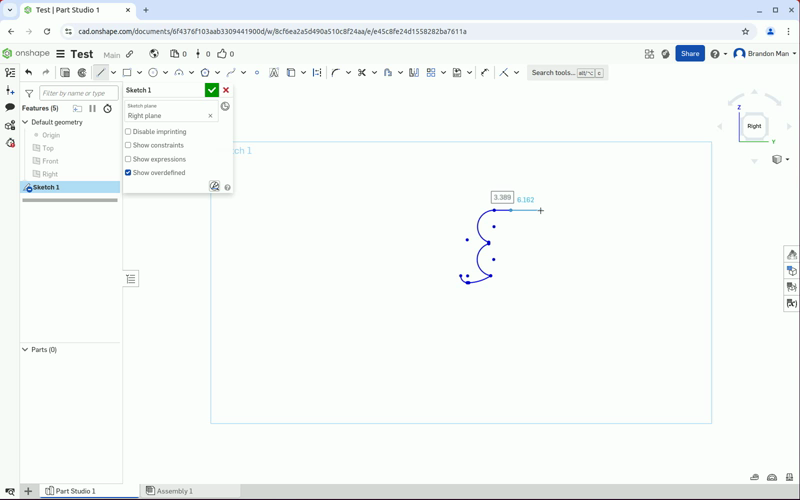
mouse_move(510, 170)
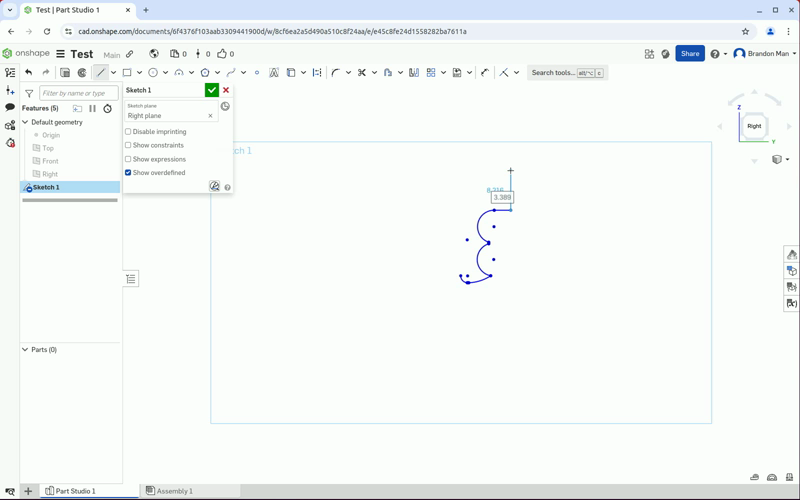
click(510, 170)
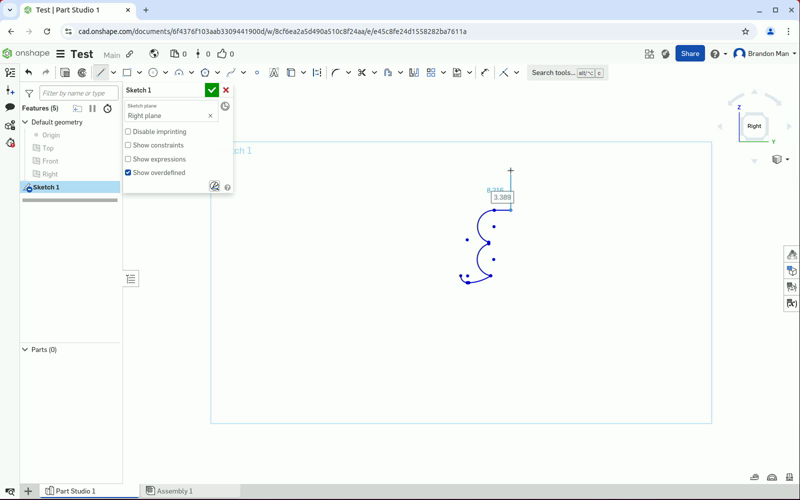
key_up(shift)
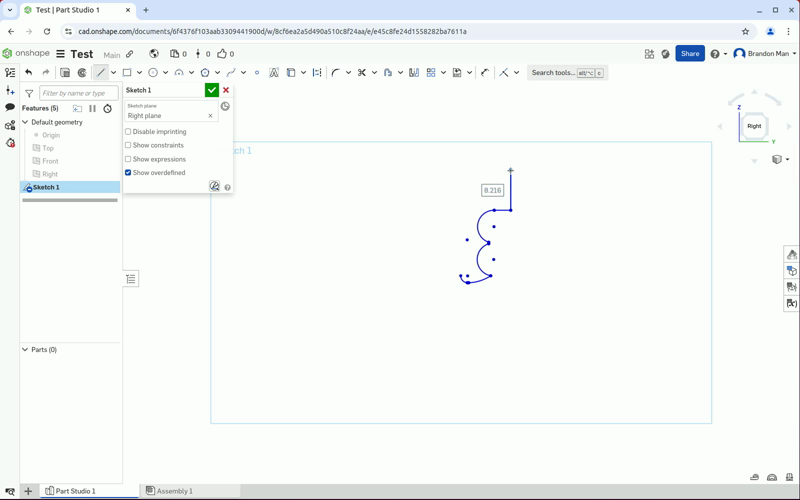
key_down(shift)
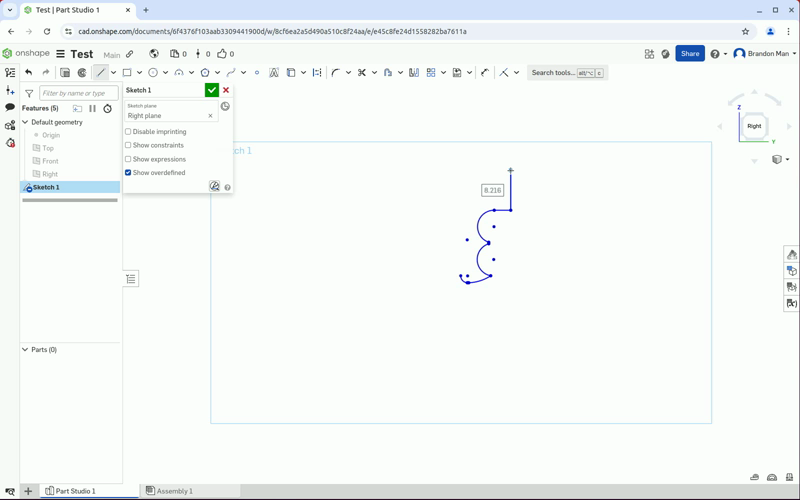
mouse_move(540, 170)
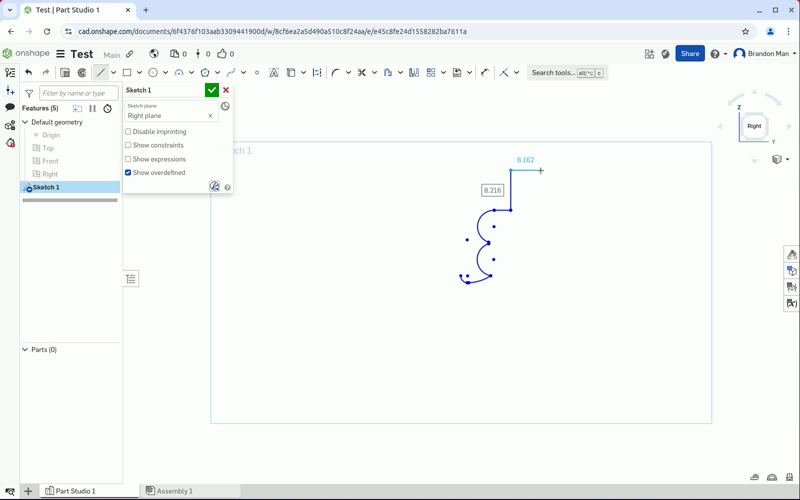
mouse_move(460, 170)
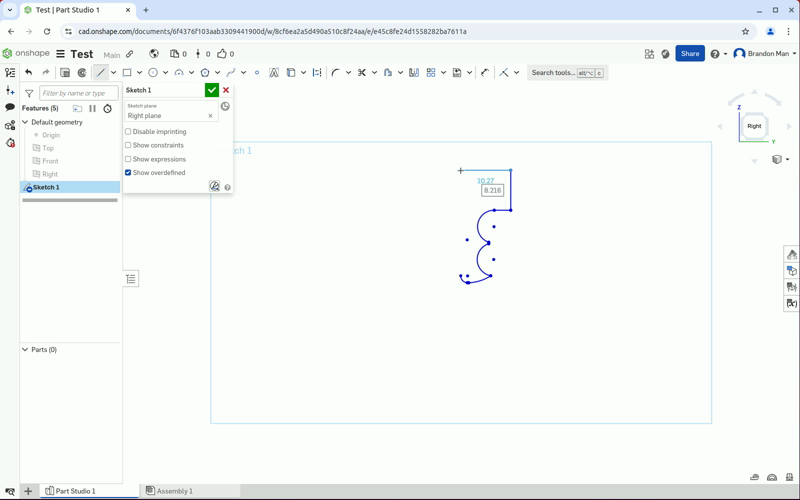
click(460, 170)
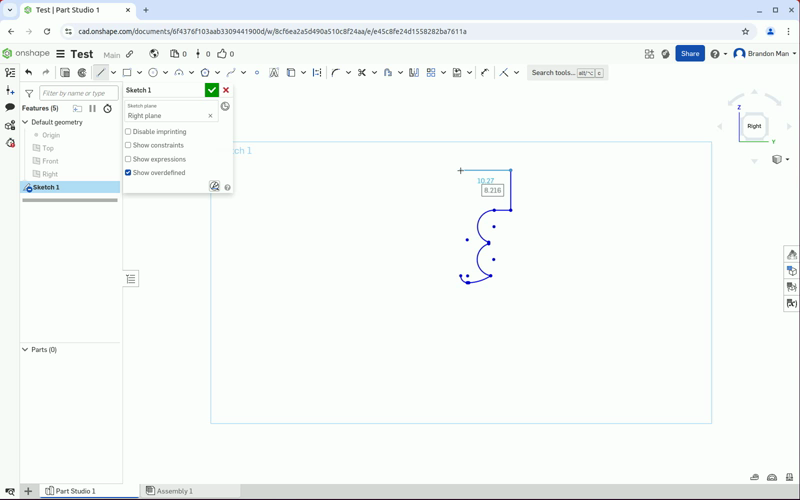
key_up(shift)
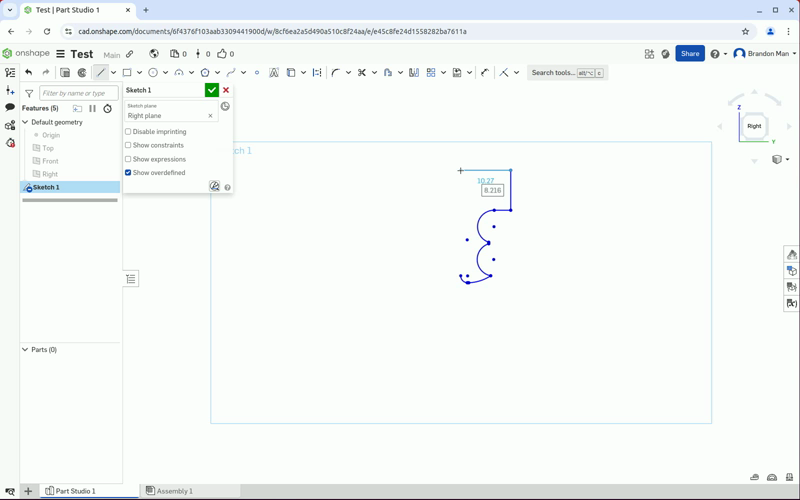
key_down(shift)
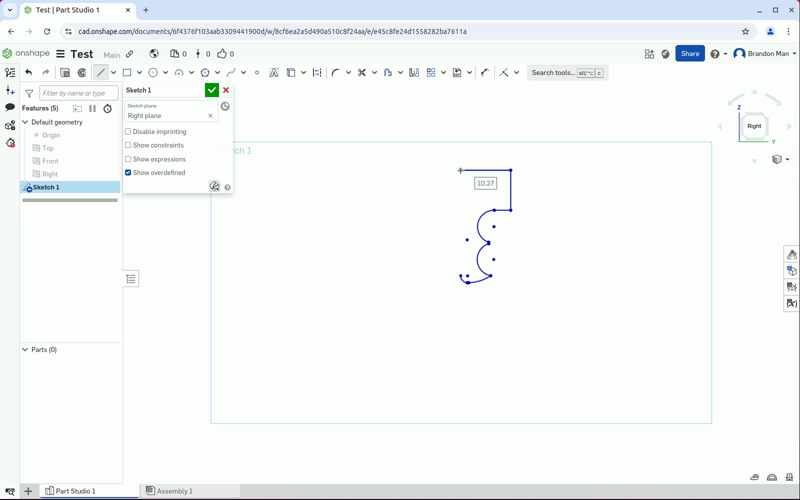
mouse_move(460, 275)
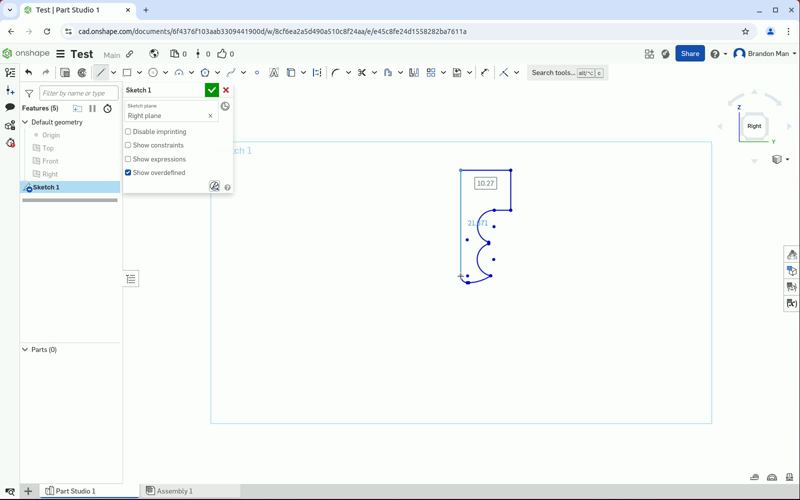
key_up(shift)
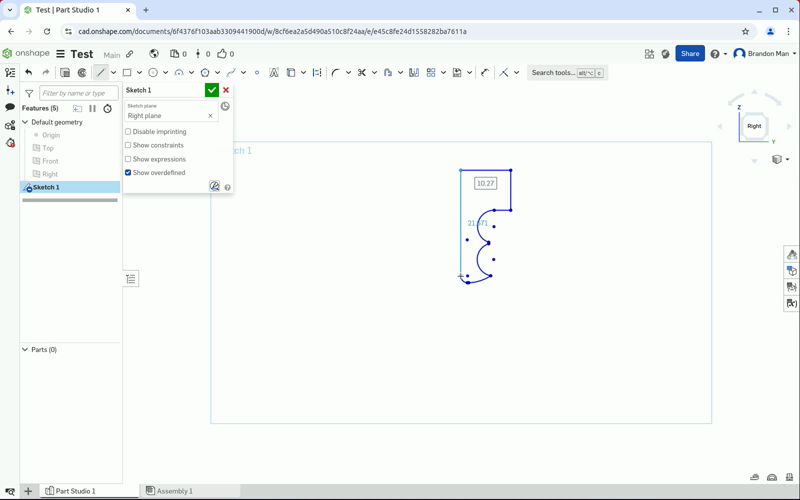
click(460, 275)
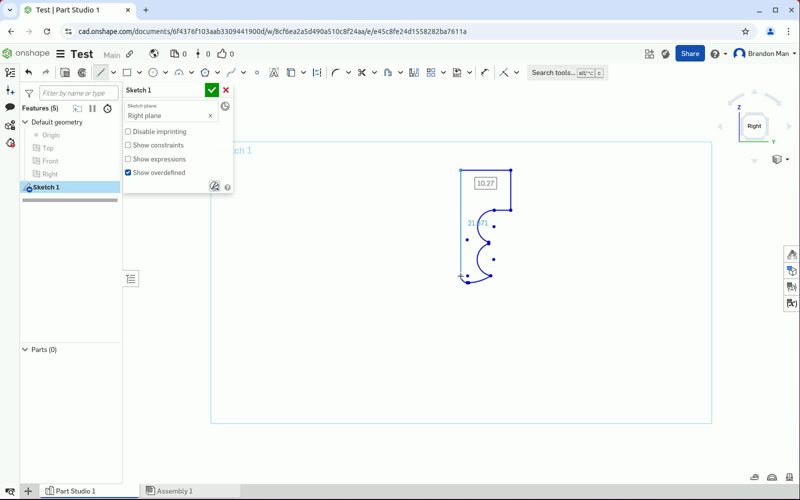
key(esc)
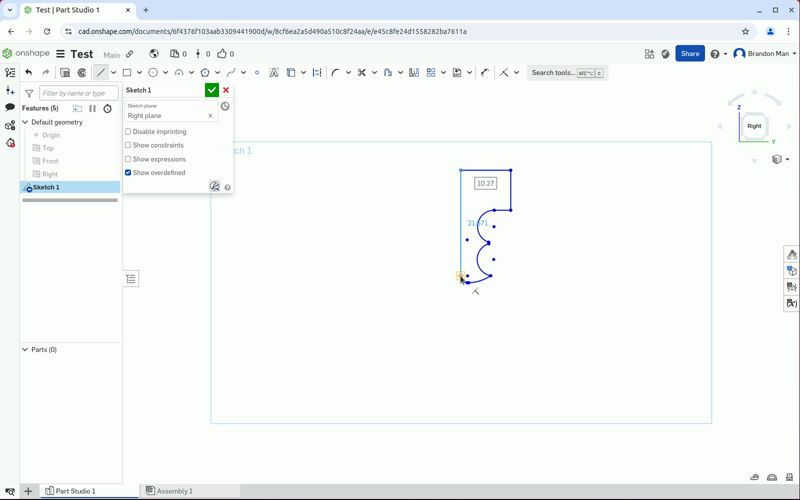
mouse_move(466, 207)
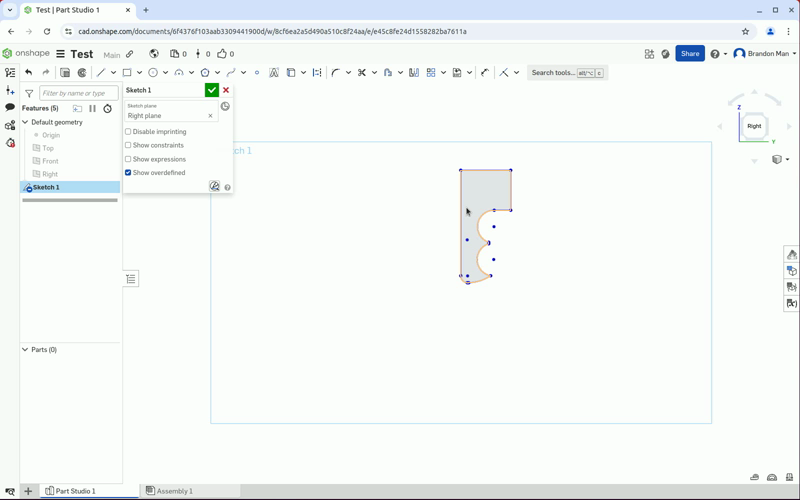
click(466, 207)
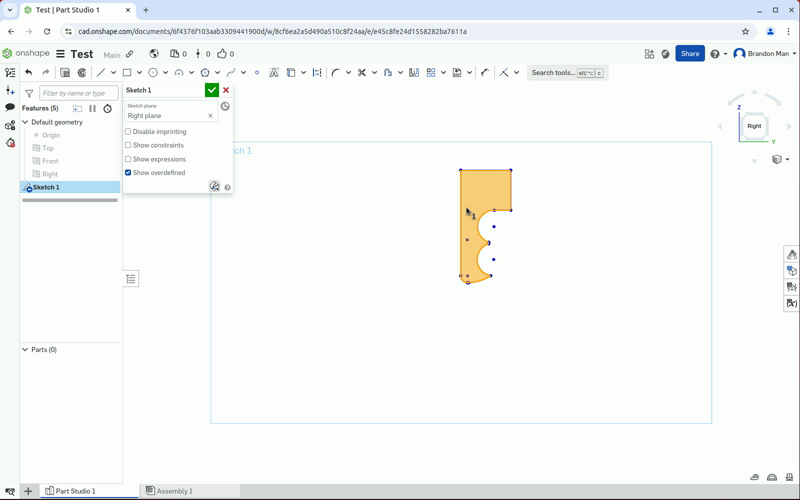
mouse_move(73, 352)
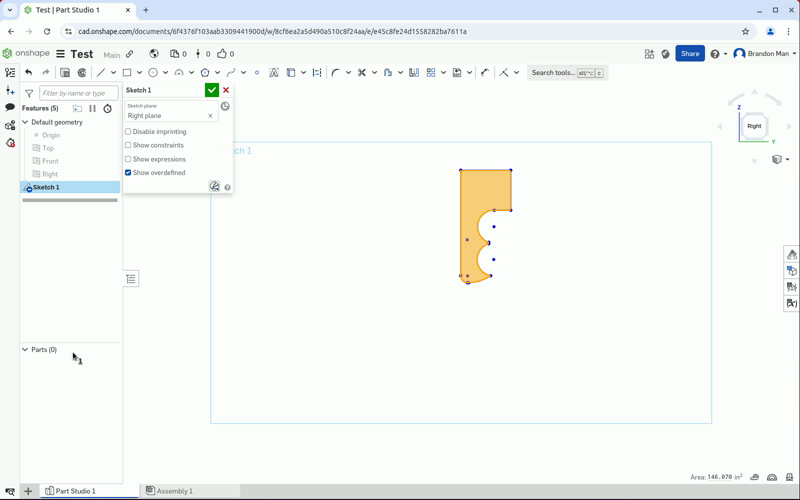
key(shift+y)
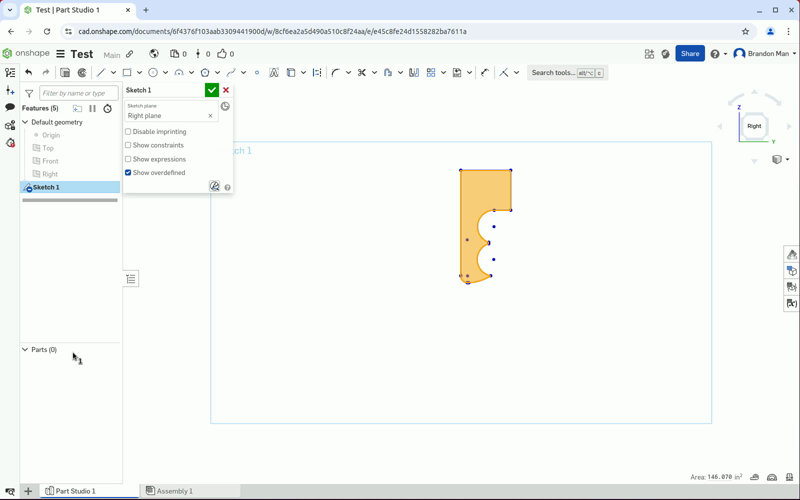
key(shift+e)
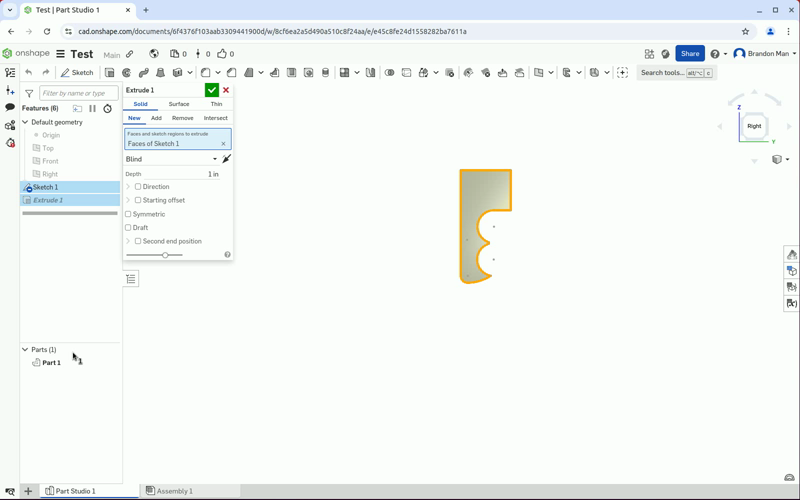
mouse_move(143, 106)
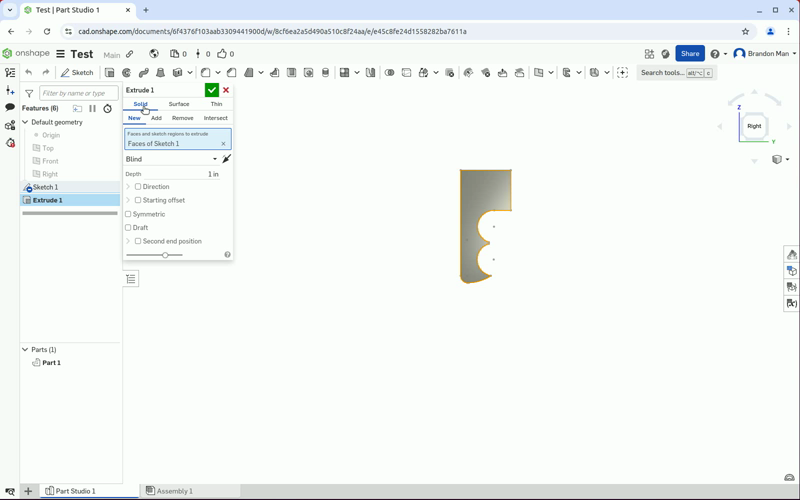
click(143, 106)
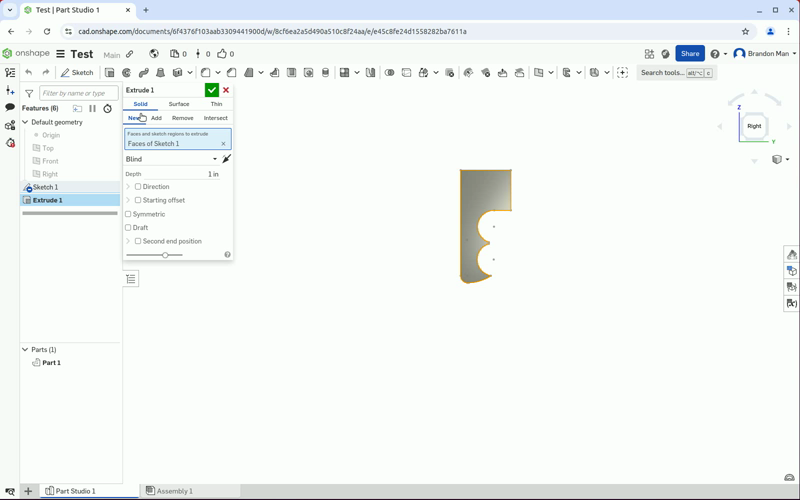
mouse_move(137, 120)
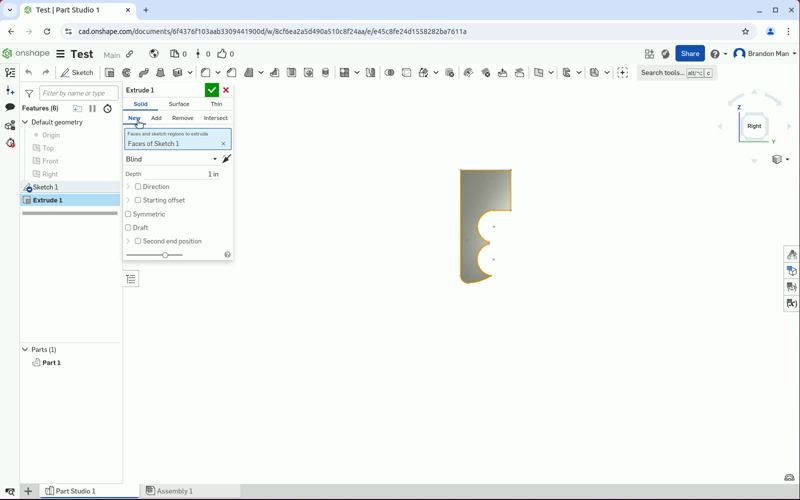
click(137, 120)
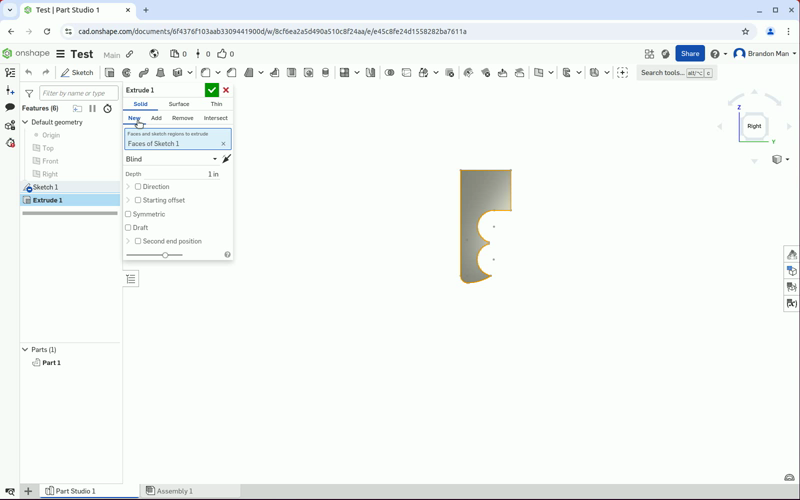
key(tab, 4)
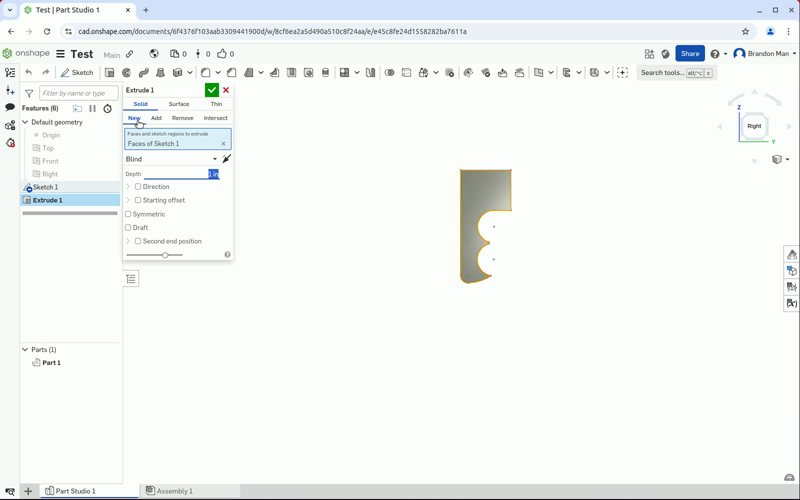
text(17.09)
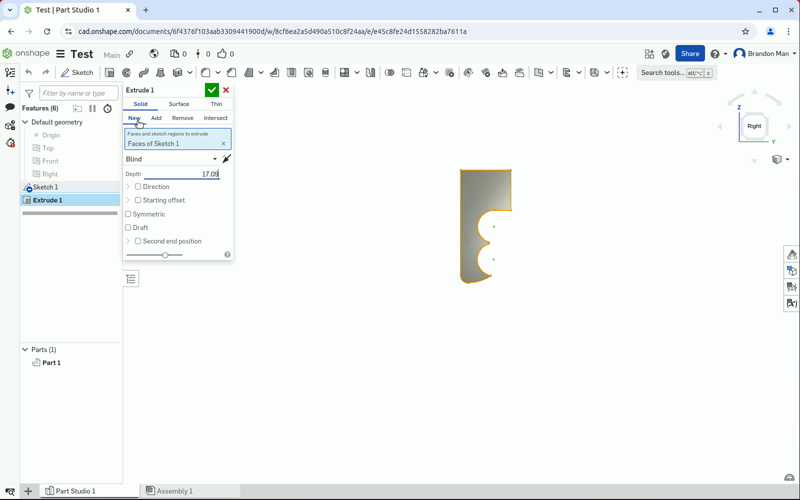
key(enter)
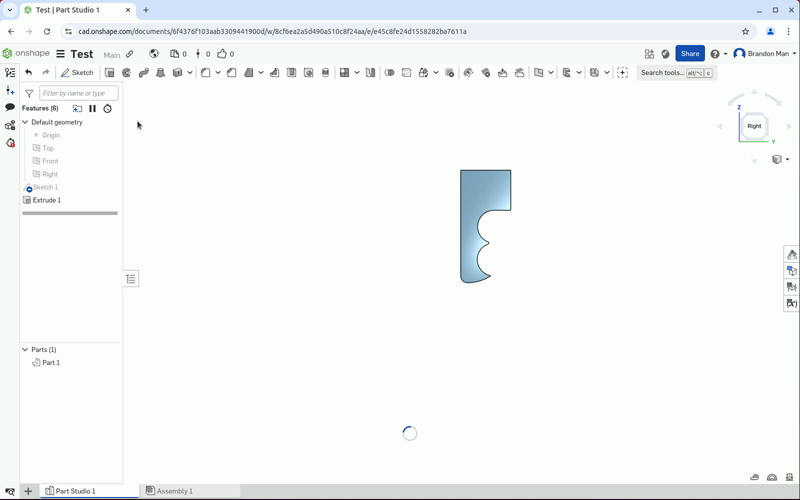
key(shift+h)
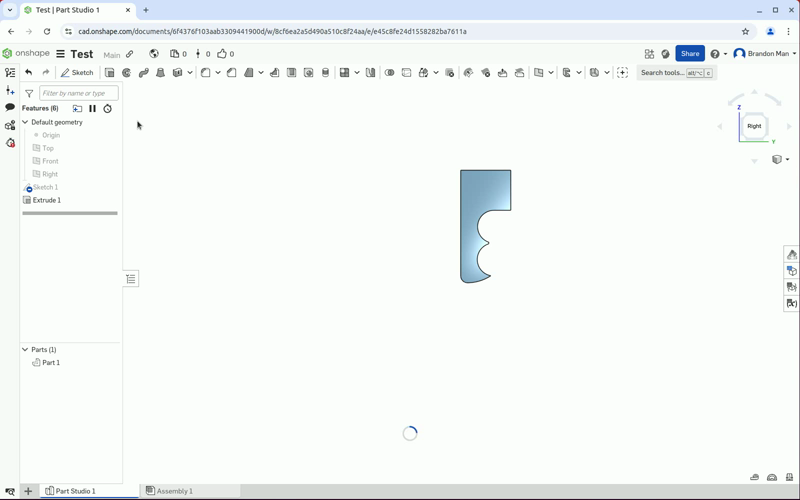
key(shift+h)
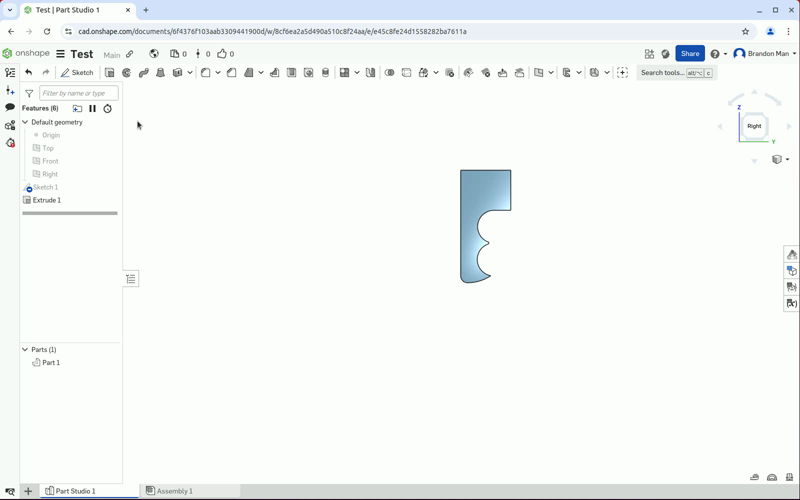
mouse_move(73, 189)
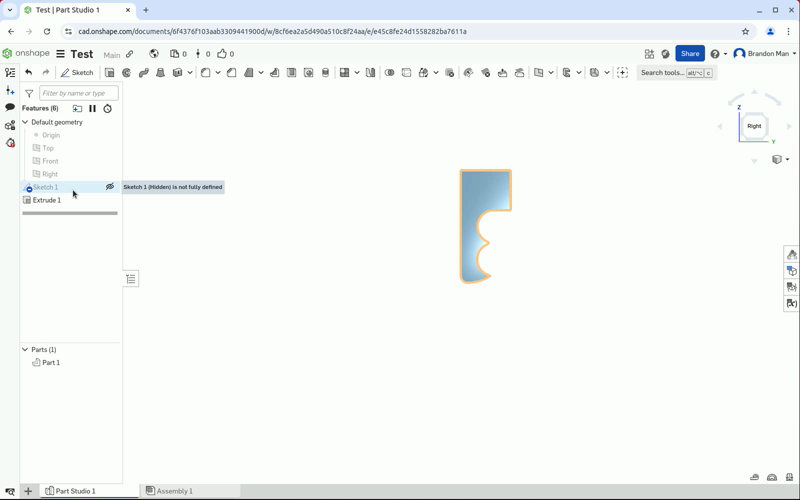
click(73, 189)
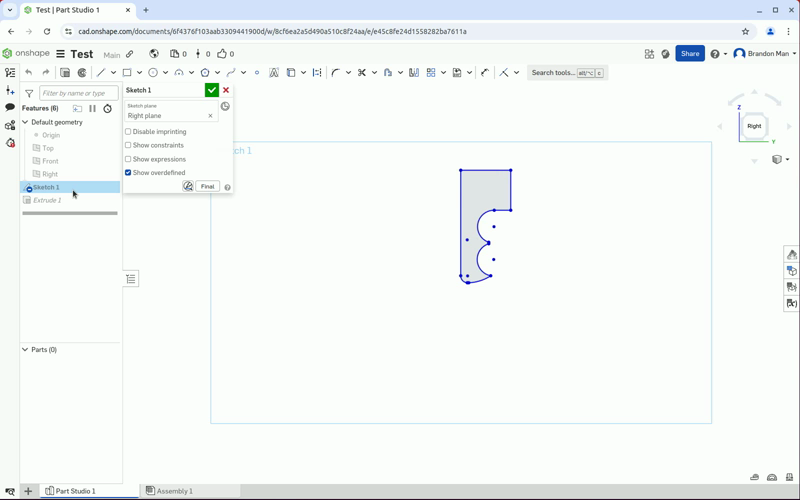
mouse_move(229, 92)
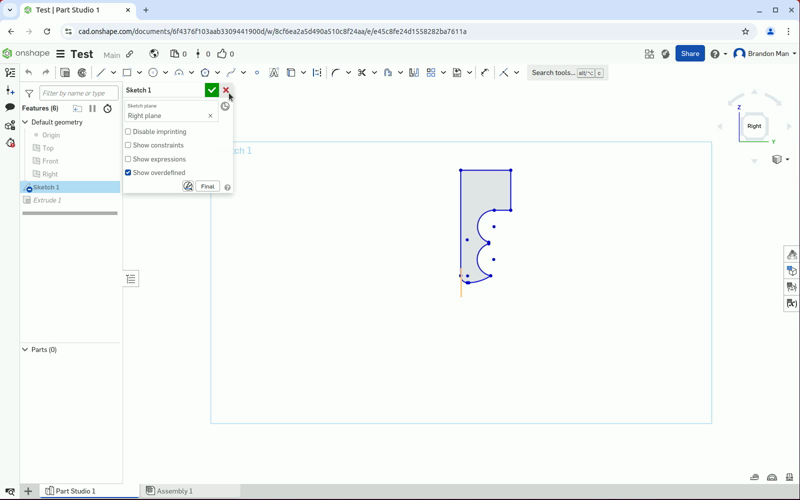
click(229, 92)
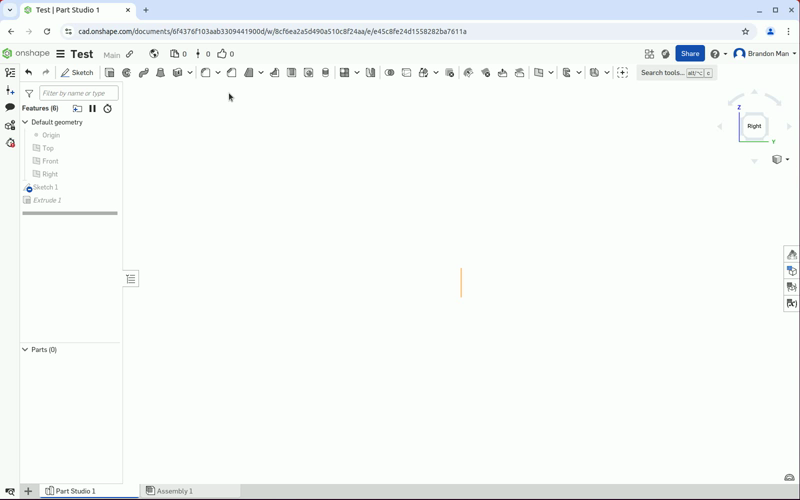
mouse_move(73, 352)
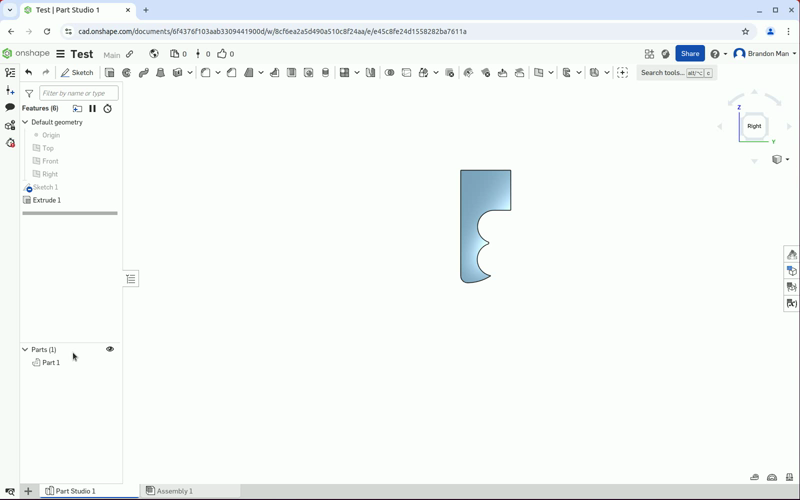
key(y)
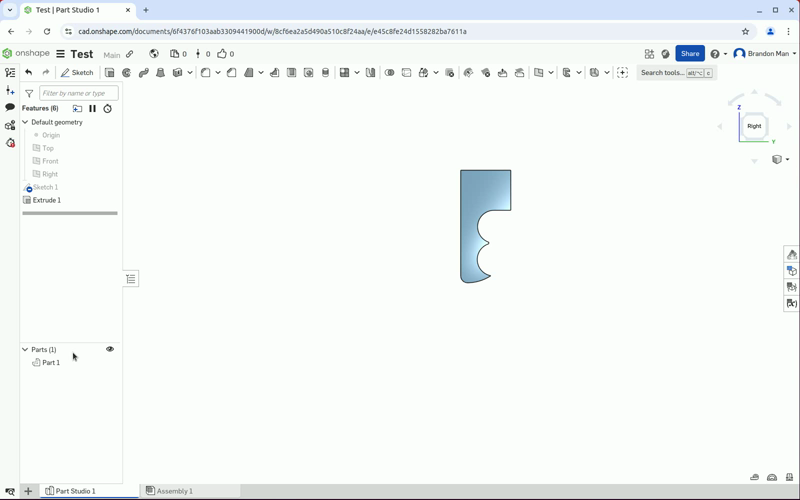
key(shift+p)
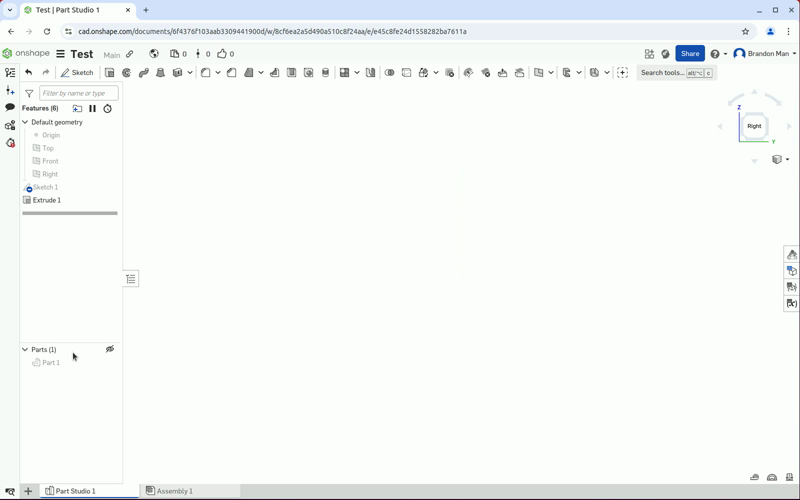
key(space)
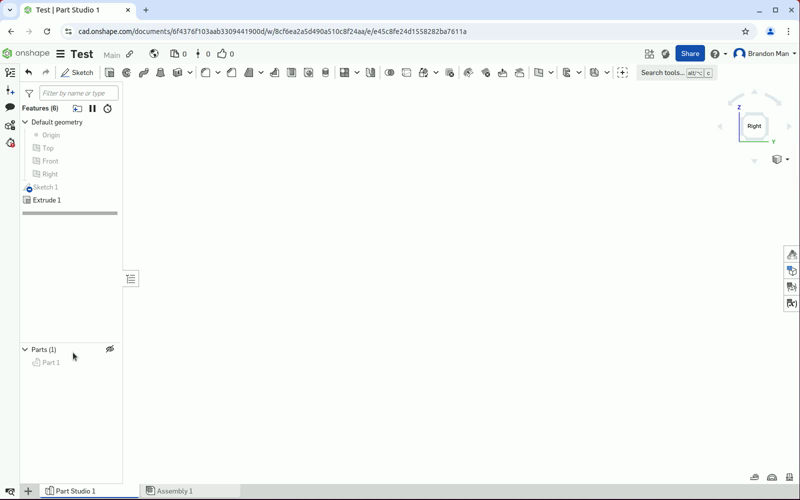
key_down(shift)
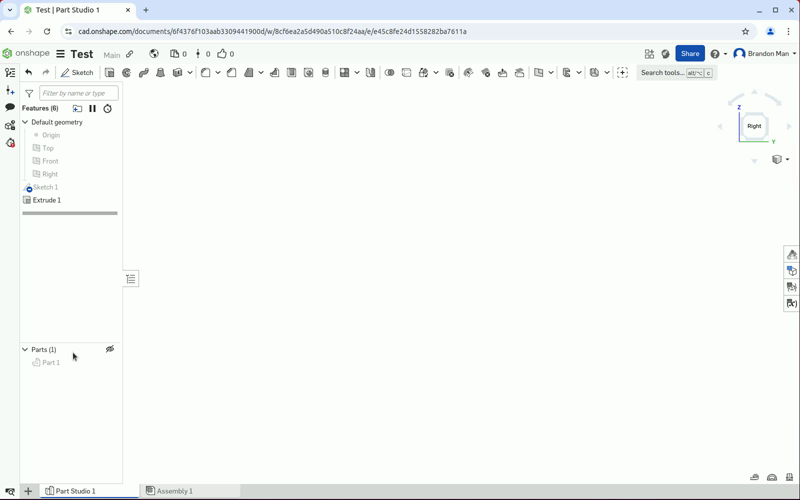
key(right)
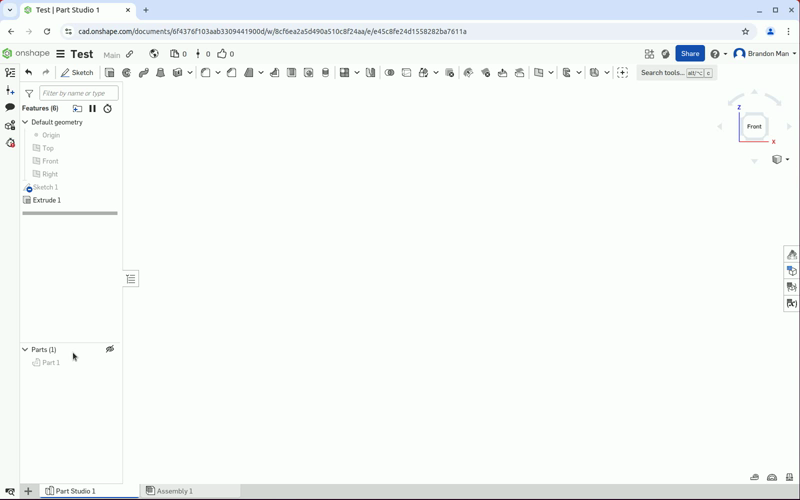
key_up(shift)
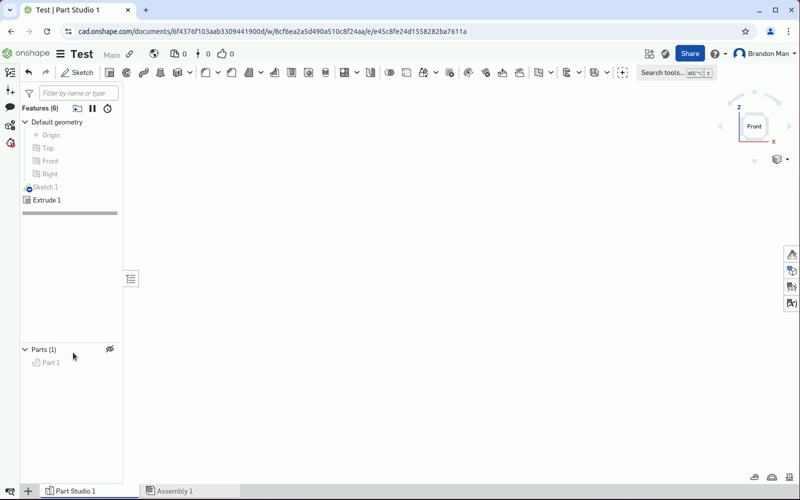
mouse_move(73, 352)
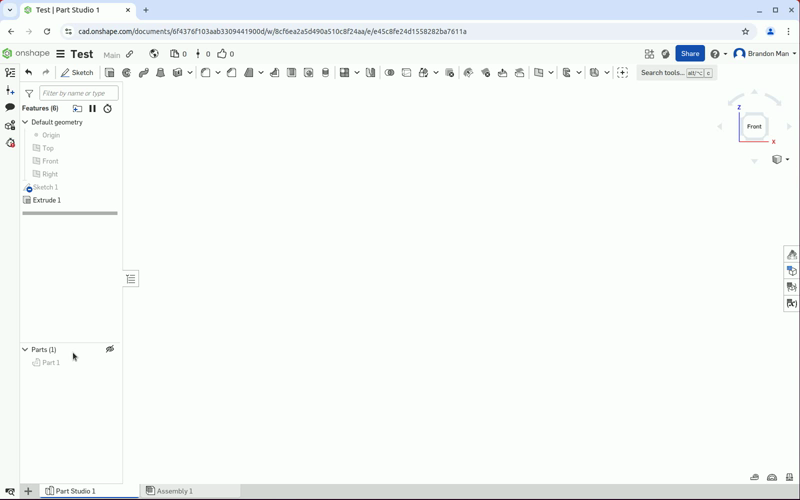
key(shift+y)
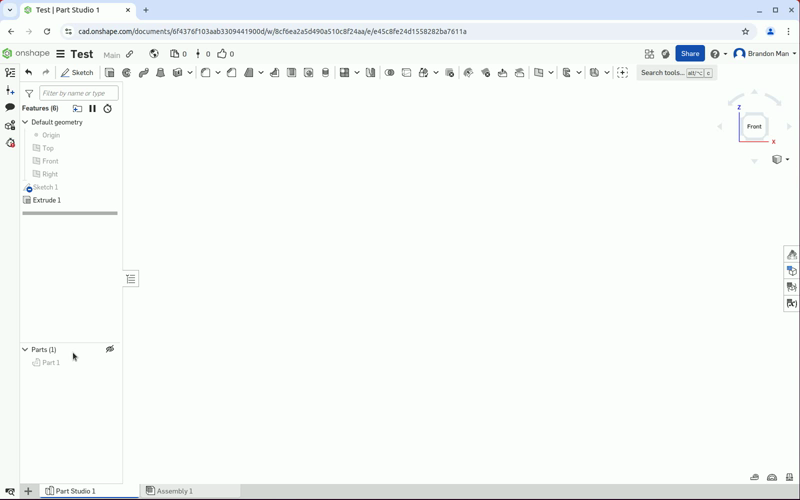
key(shift+s)
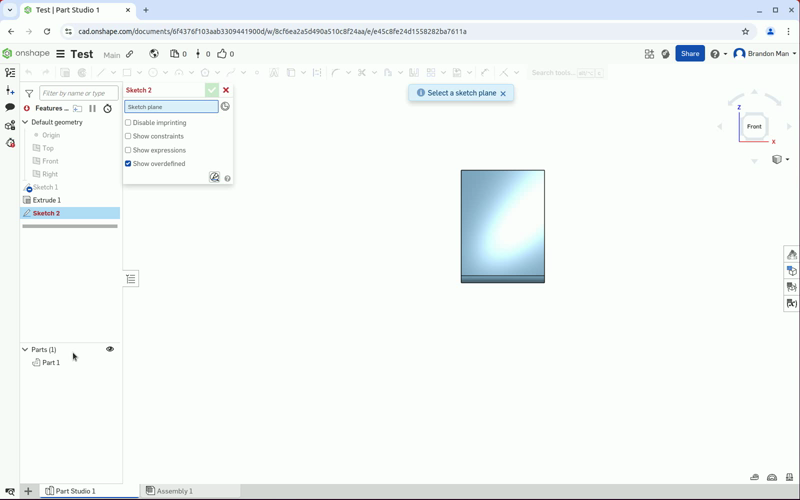
mouse_move(73, 163)
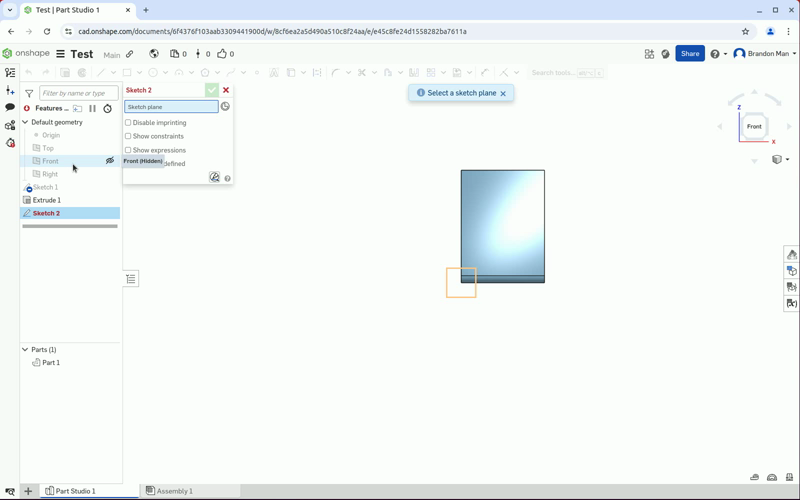
click(73, 163)
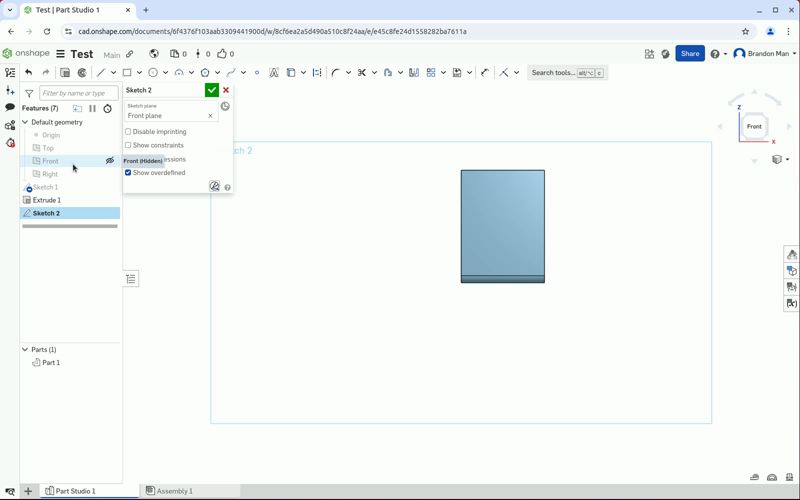
mouse_move(73, 352)
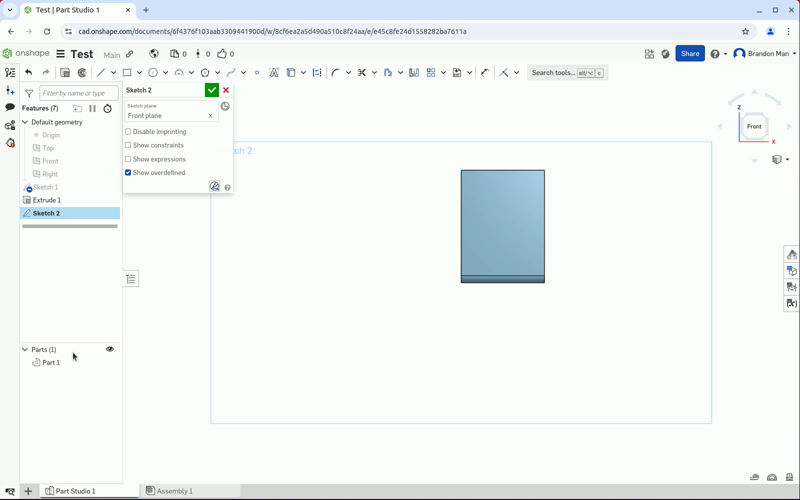
key(y)
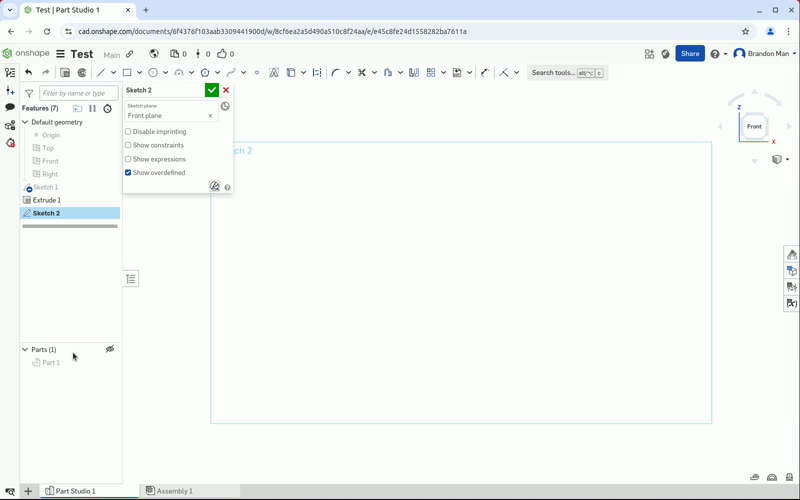
key(c)
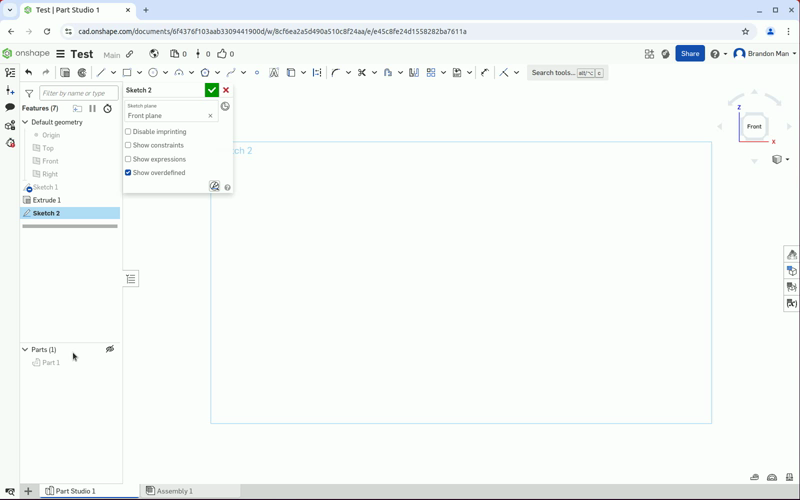
key_down(shift)
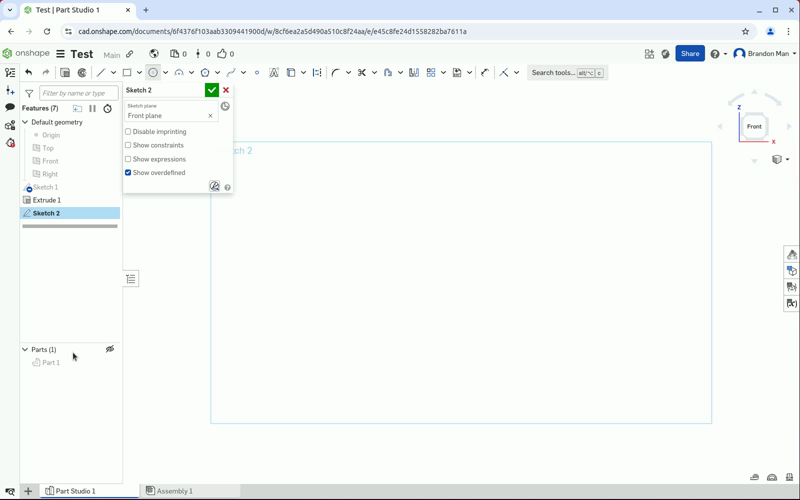
mouse_move(481, 190)
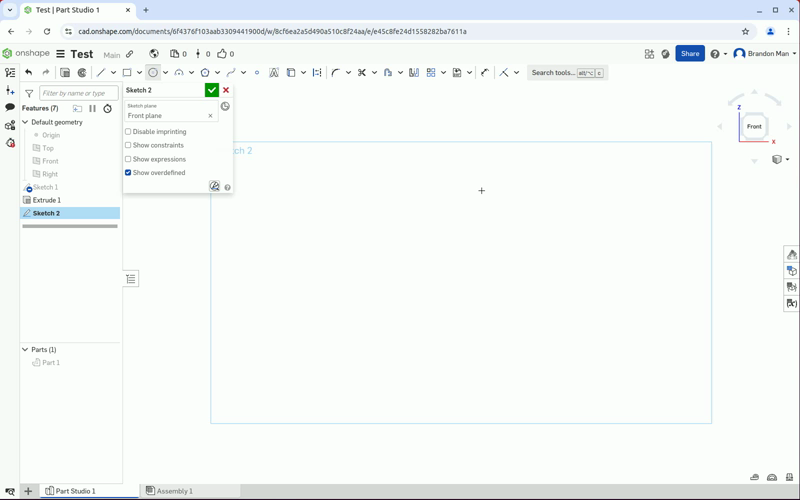
click(481, 190)
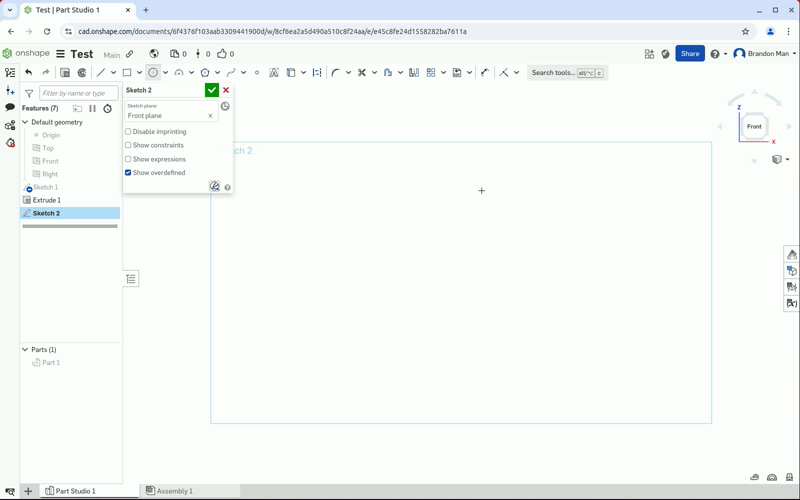
key_up(shift)
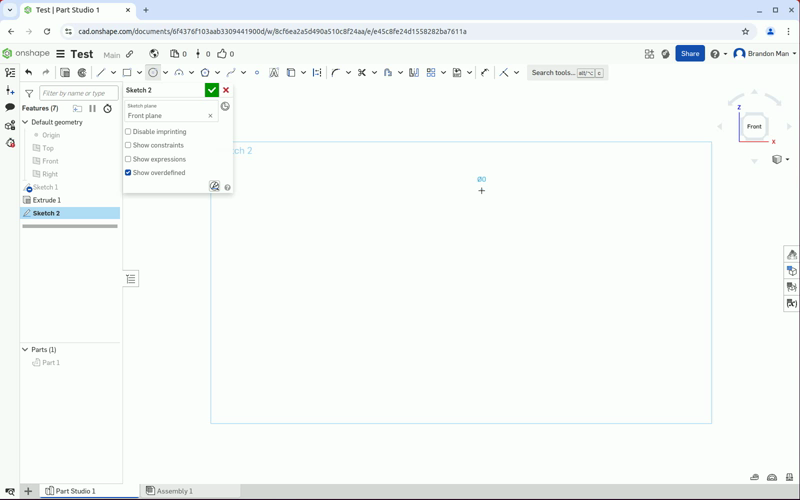
mouse_move(489, 190)
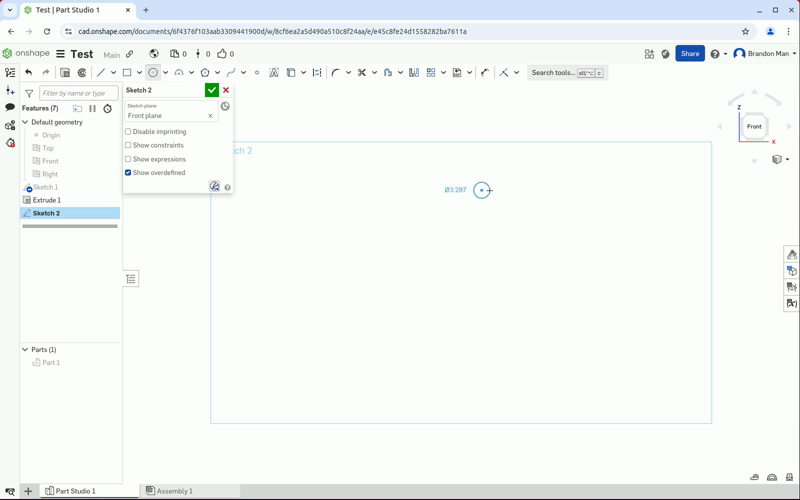
click(489, 190)
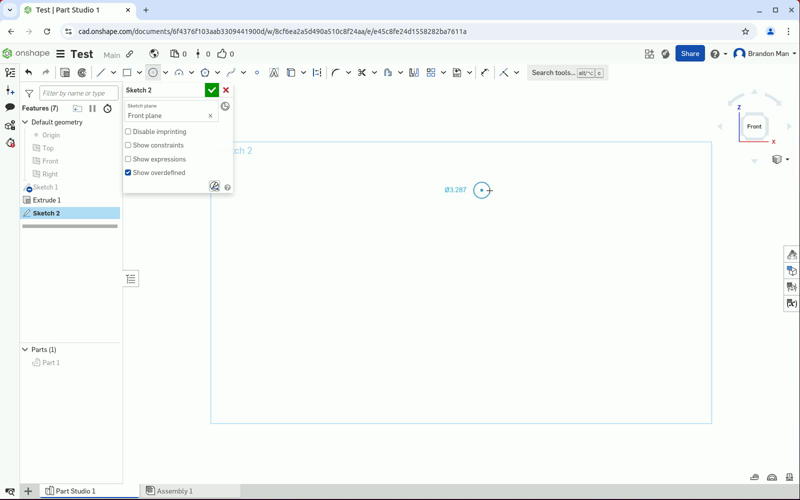
key(esc)
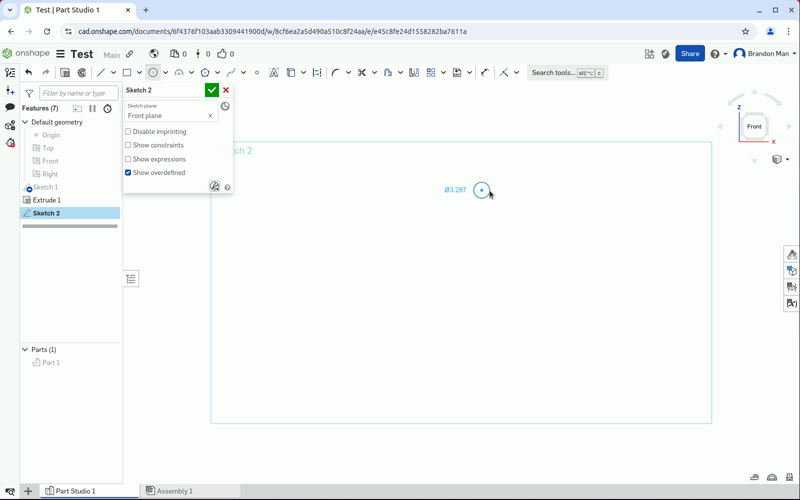
mouse_move(481, 185)
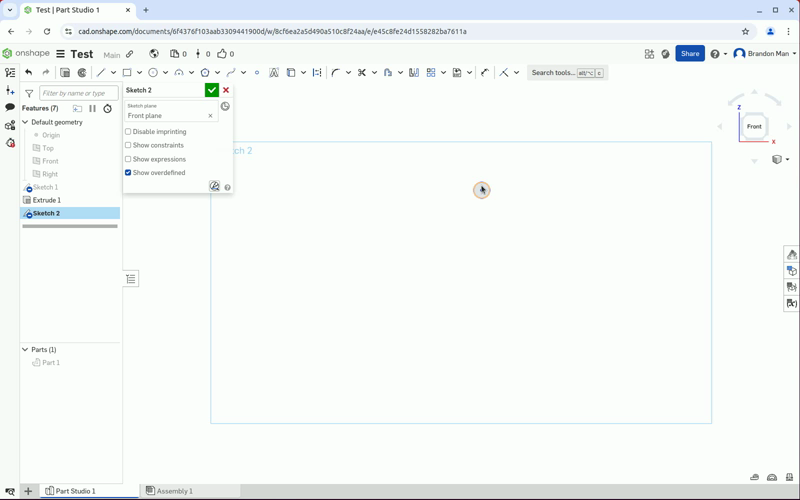
scroll(6)
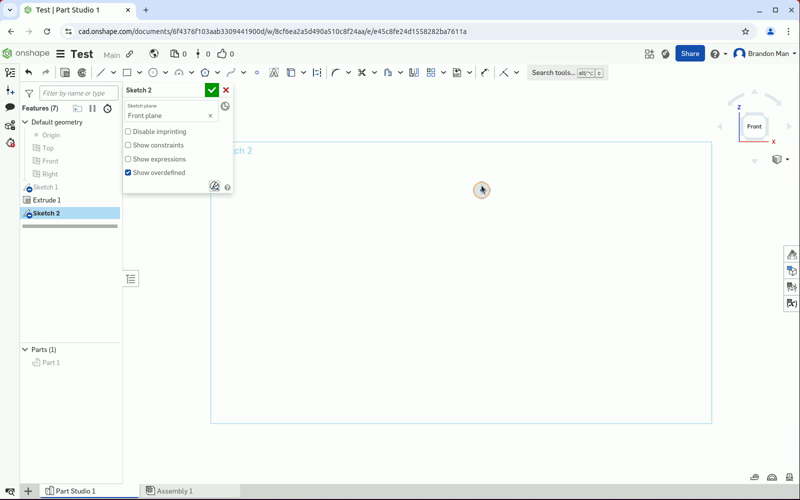
scroll(6)
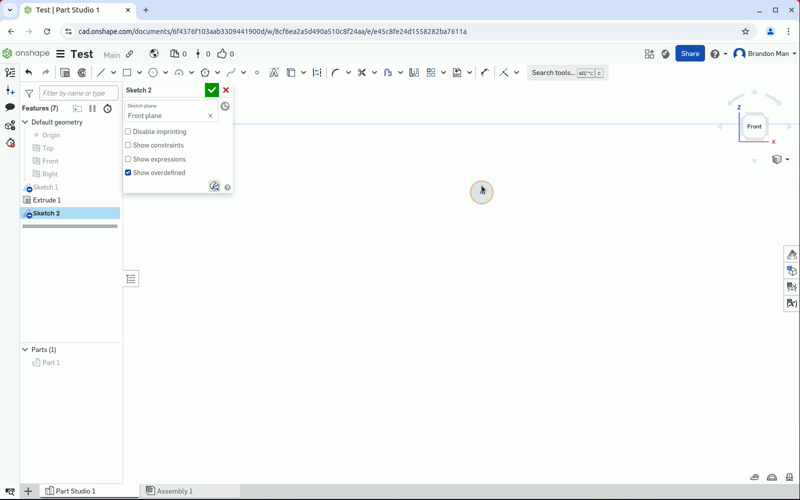
scroll(6)
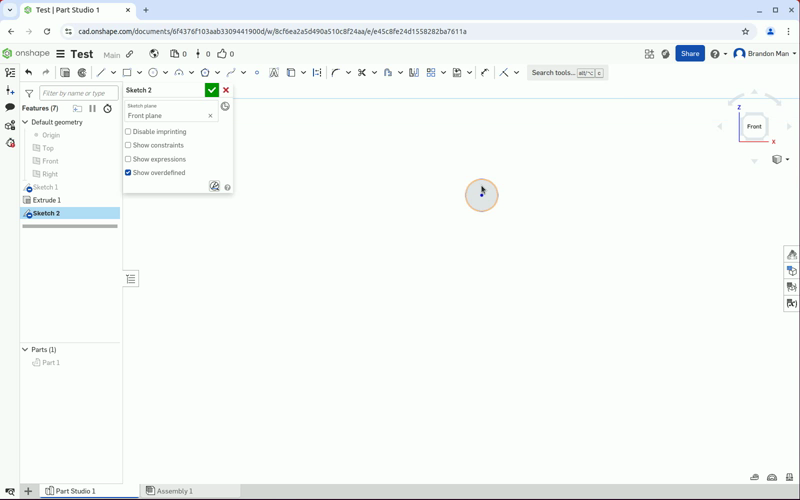
scroll(6)
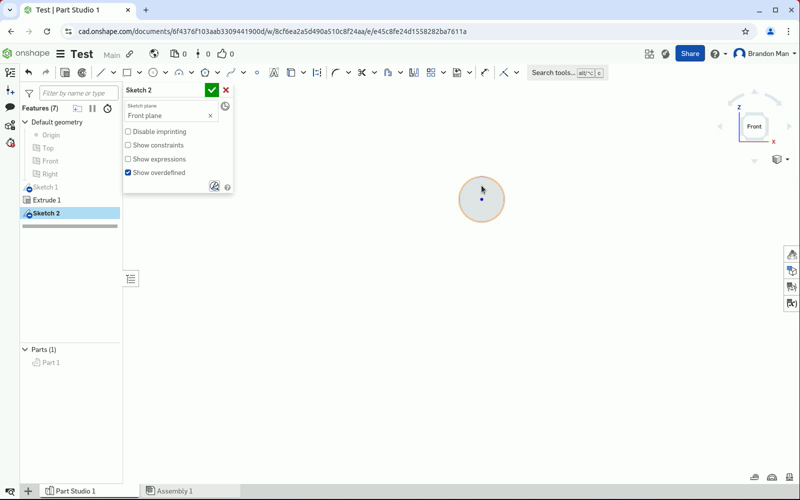
scroll(6)
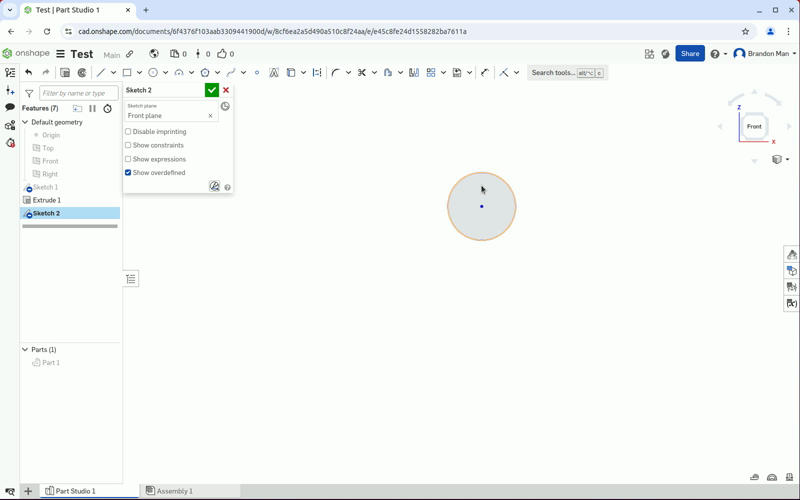
scroll(6)
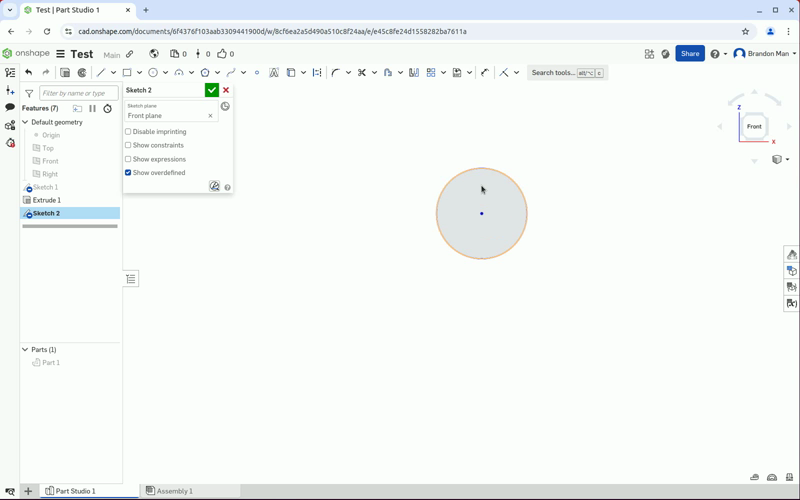
scroll(6)
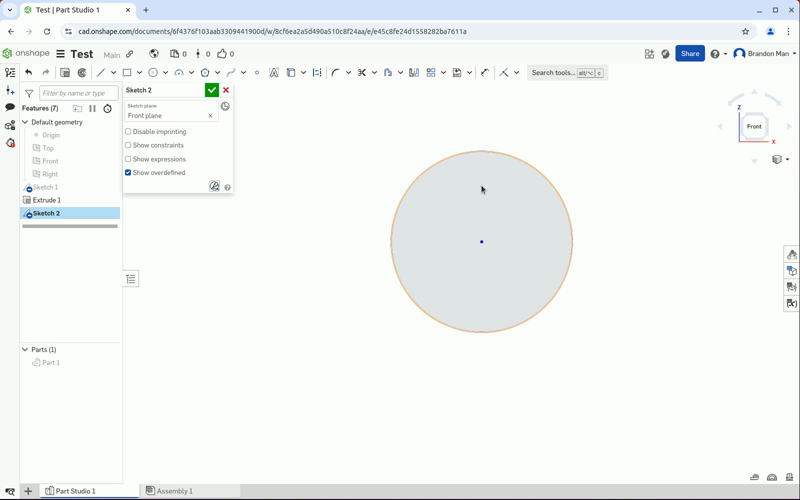
click(481, 185)
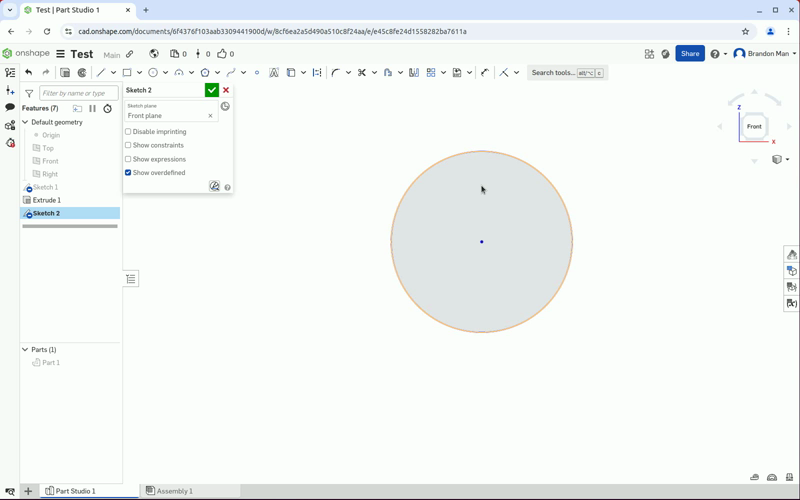
scroll(-6)
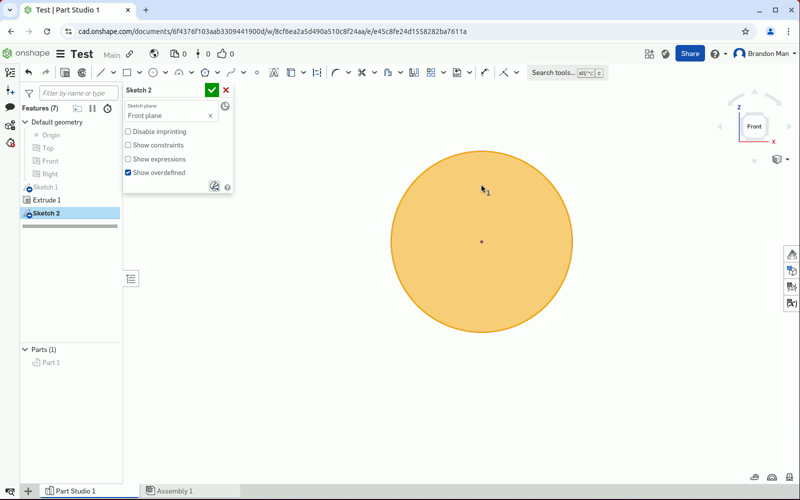
scroll(-6)
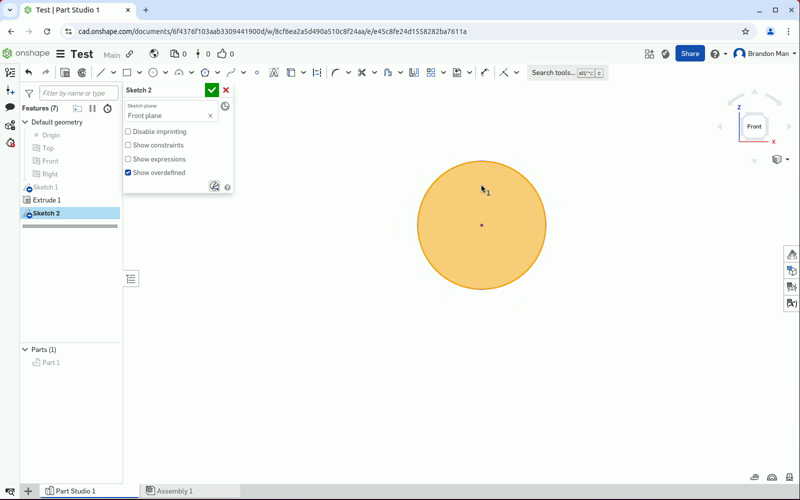
scroll(-6)
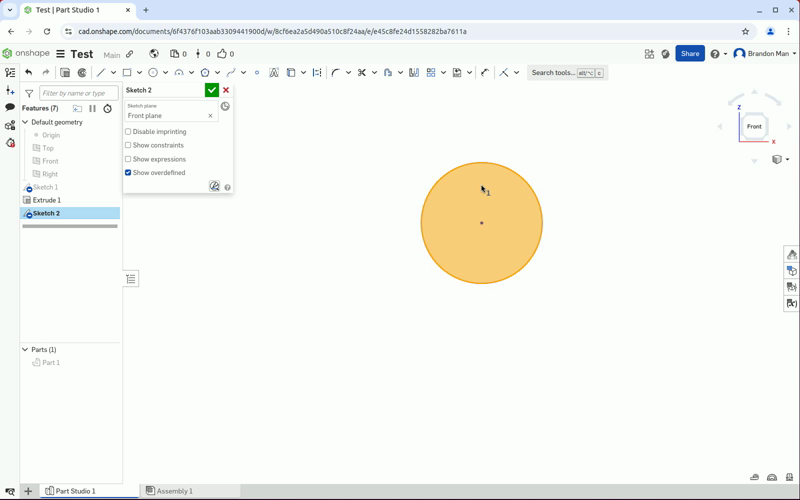
scroll(-6)
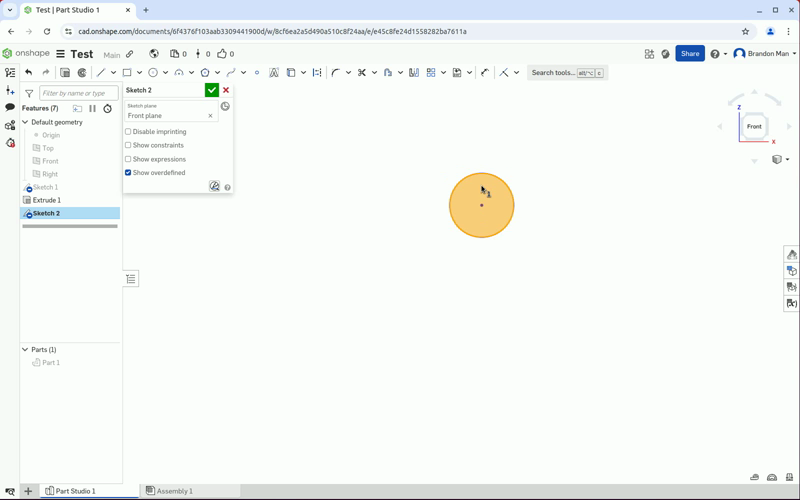
scroll(-6)
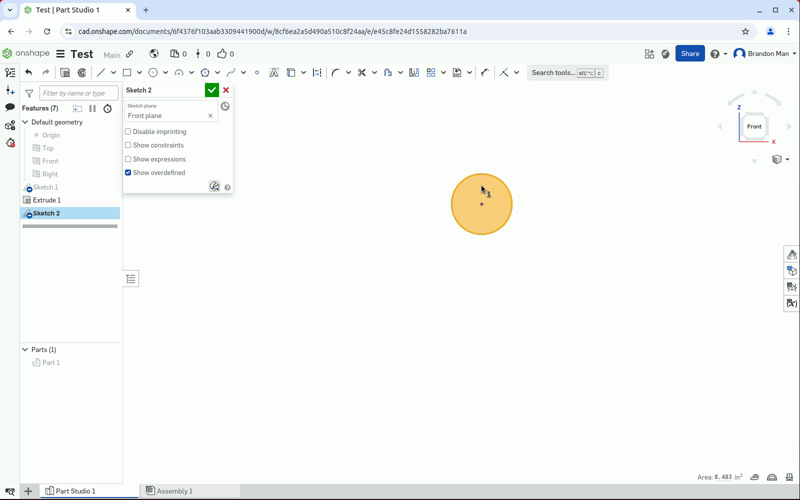
scroll(-6)
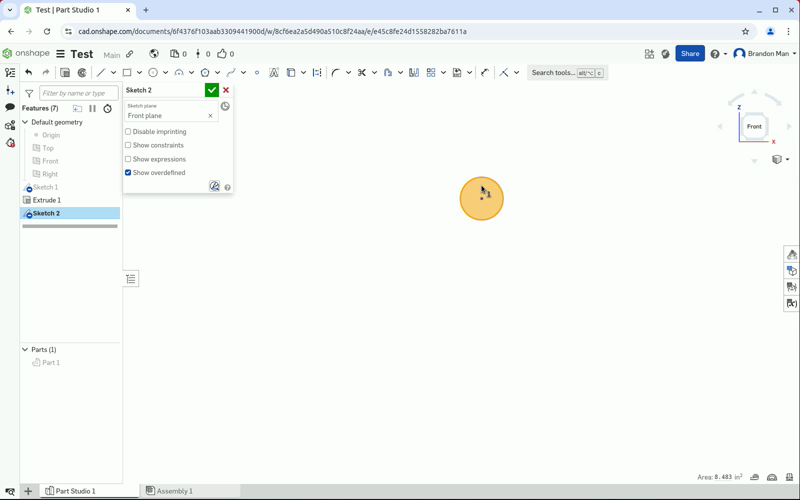
scroll(-6)
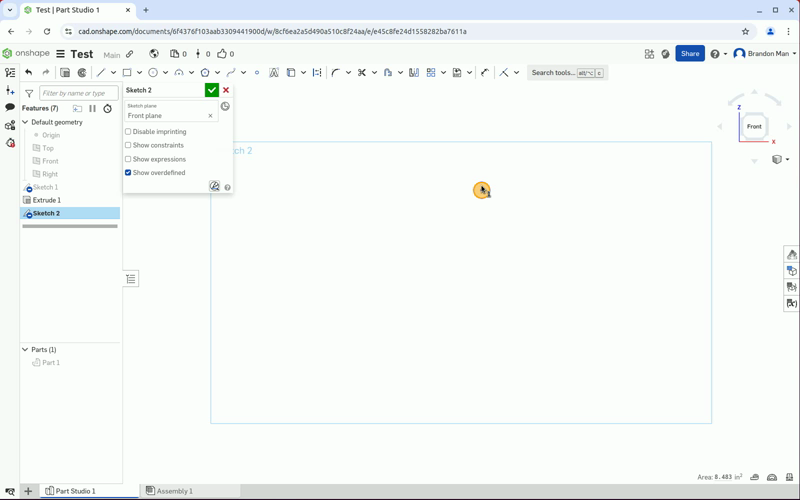
mouse_move(73, 352)
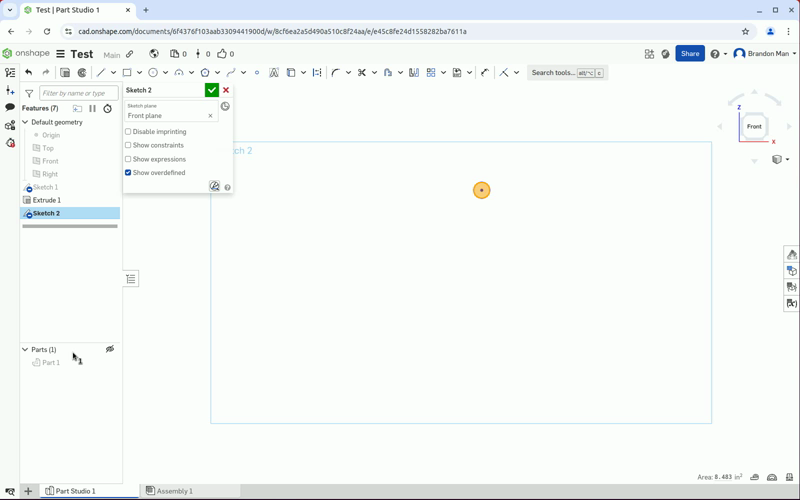
key(shift+y)
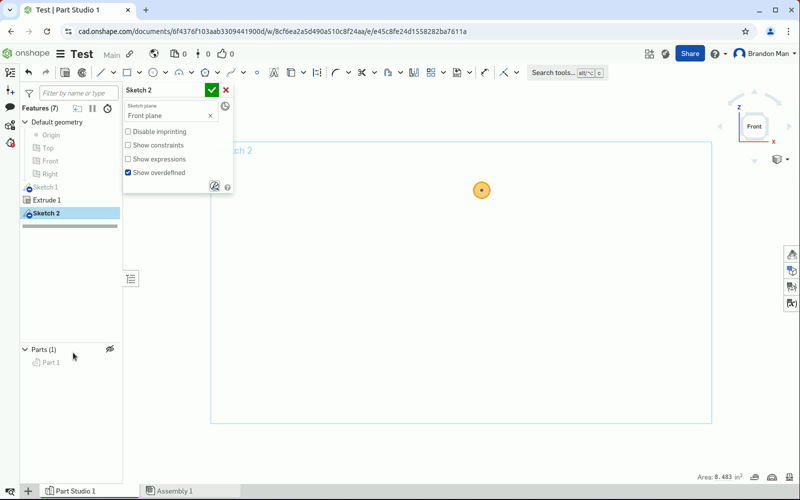
key(shift+e)
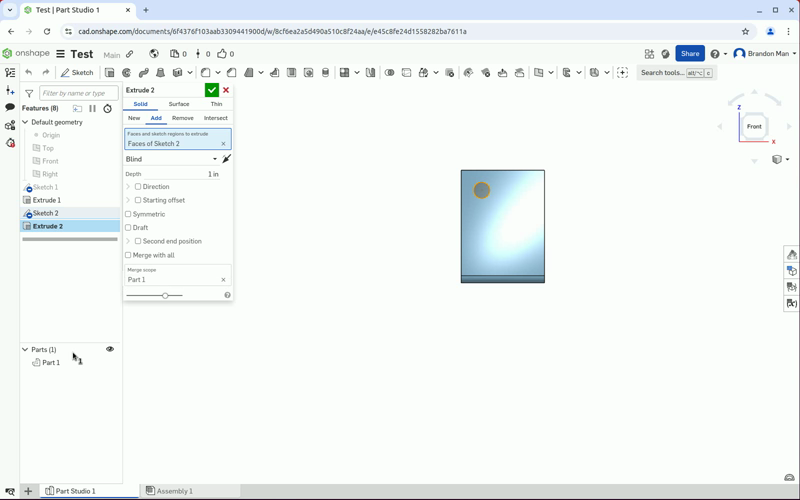
mouse_move(143, 106)
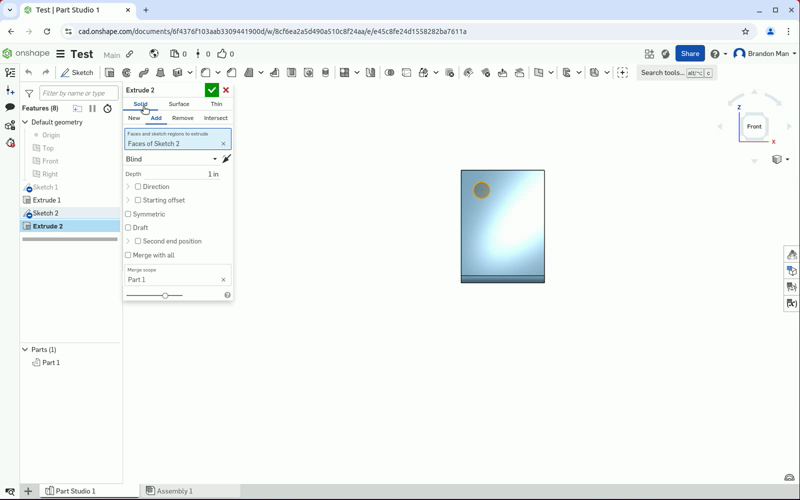
click(143, 106)
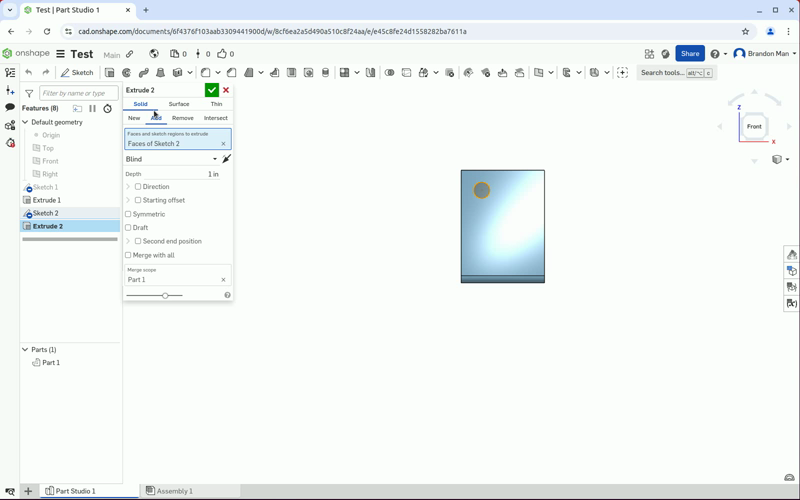
mouse_move(186, 120)
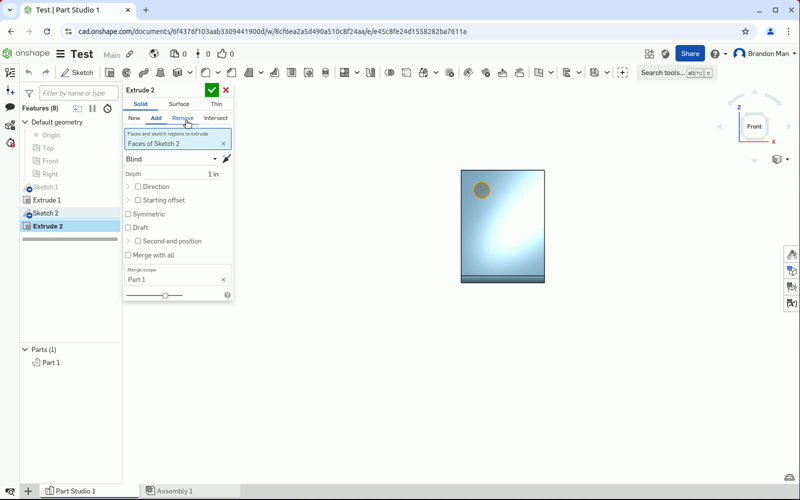
click(186, 120)
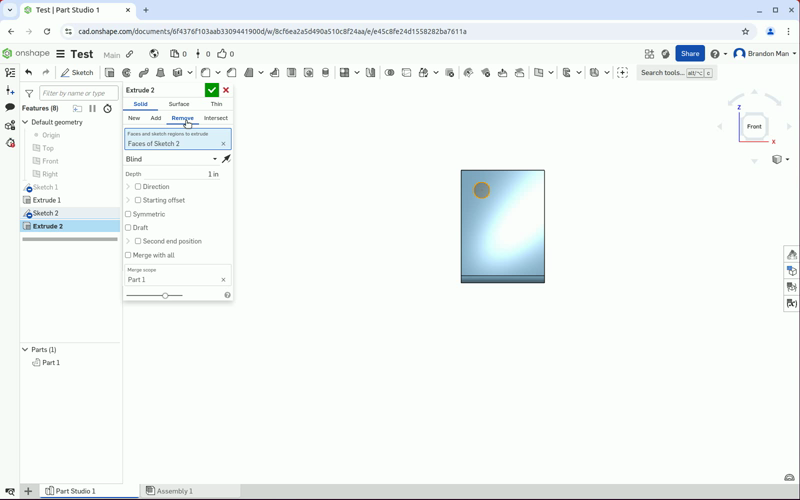
key(tab, 4)
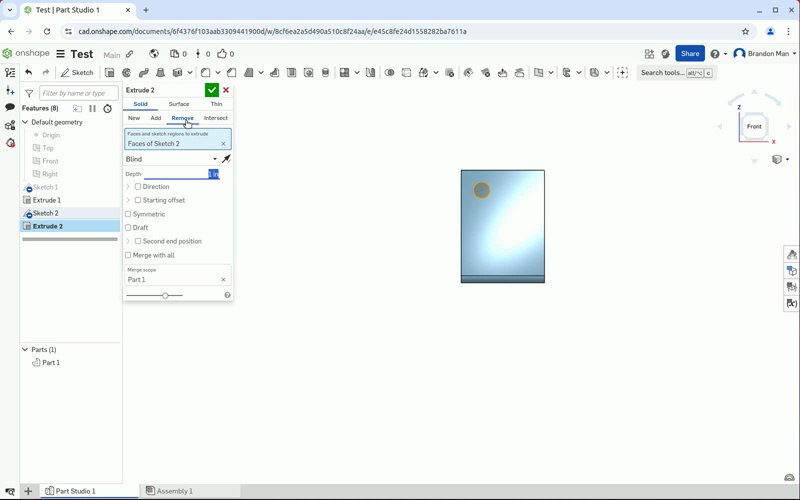
text(19.498)
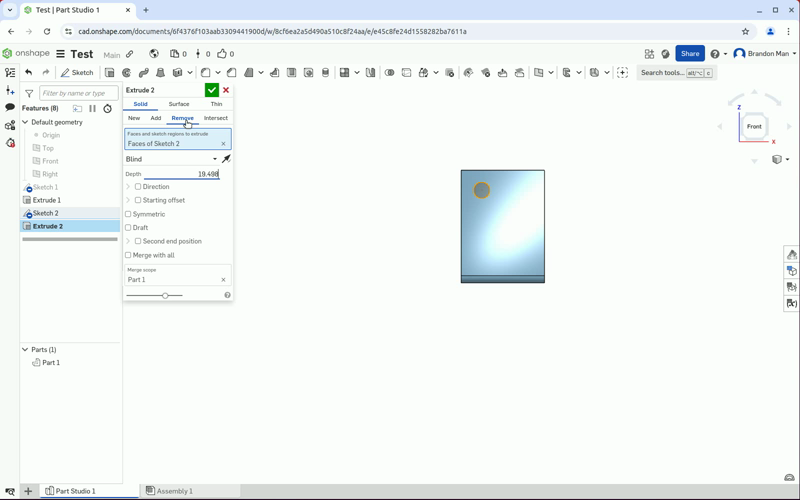
key(tab, 6)
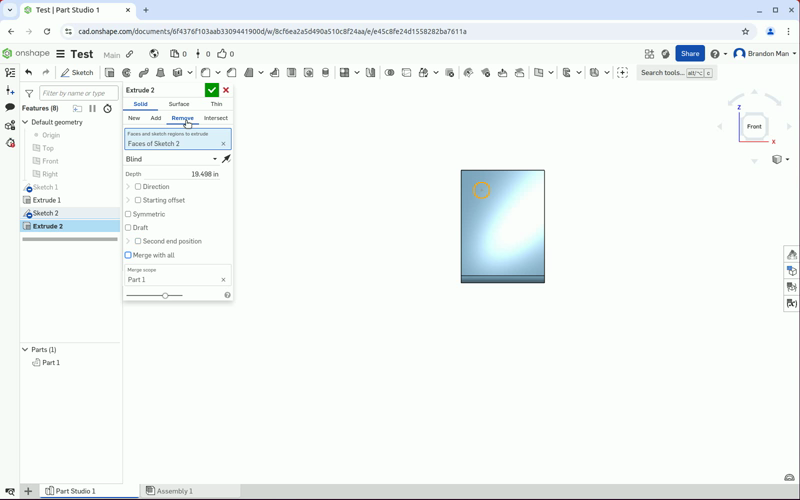
key(space)
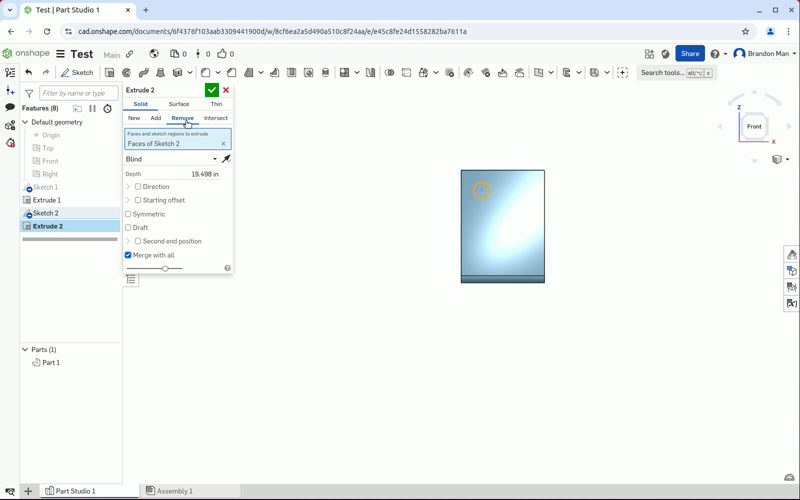
key(enter)
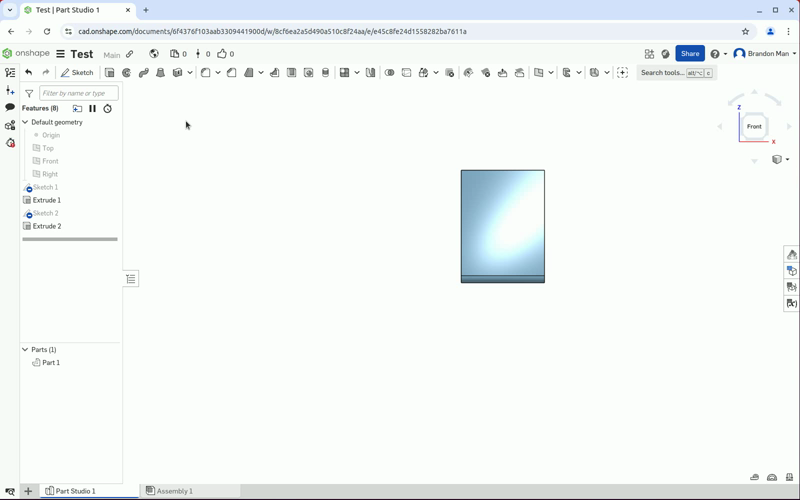
key(shift+h)
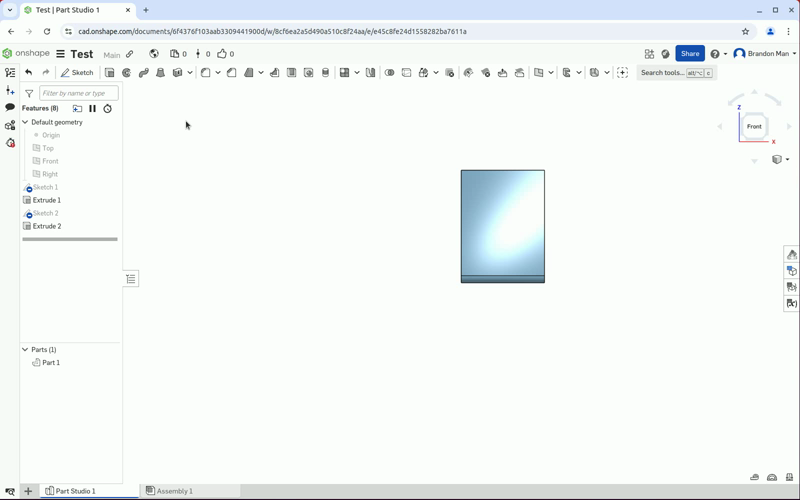
key(shift+h)
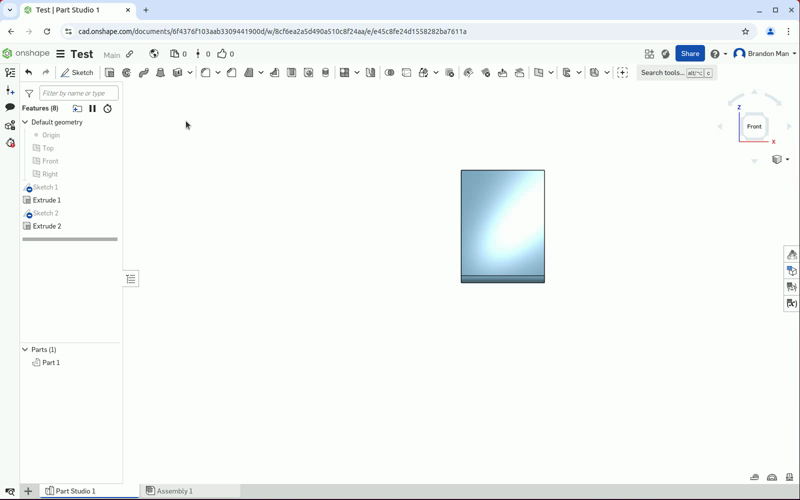
mouse_move(73, 189)
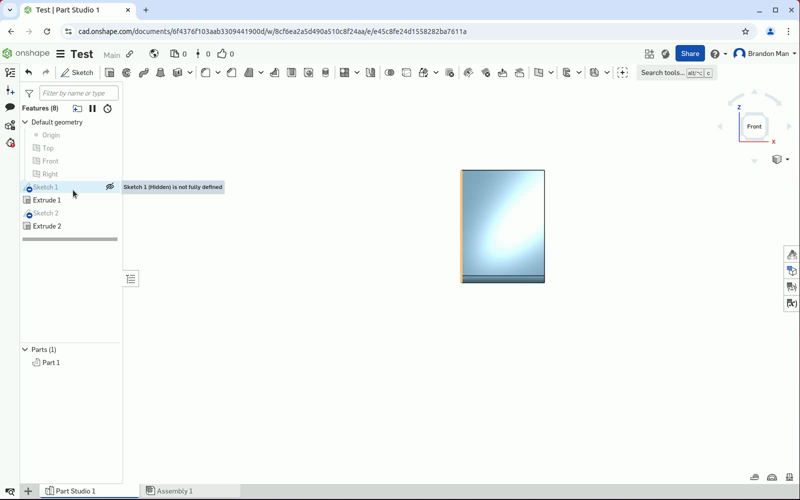
click(73, 189)
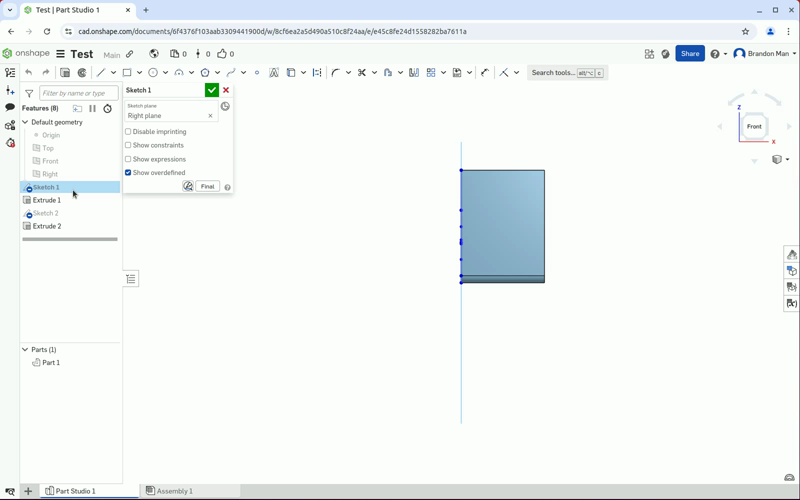
mouse_move(229, 92)
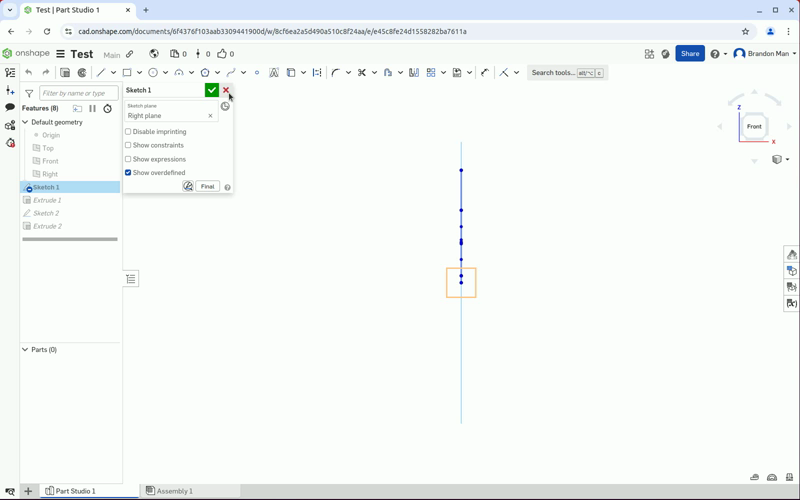
click(229, 92)
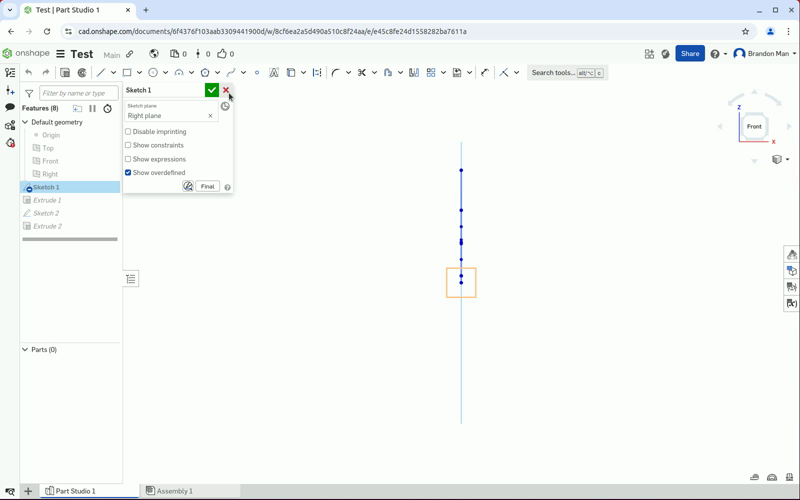
key(shift+s)
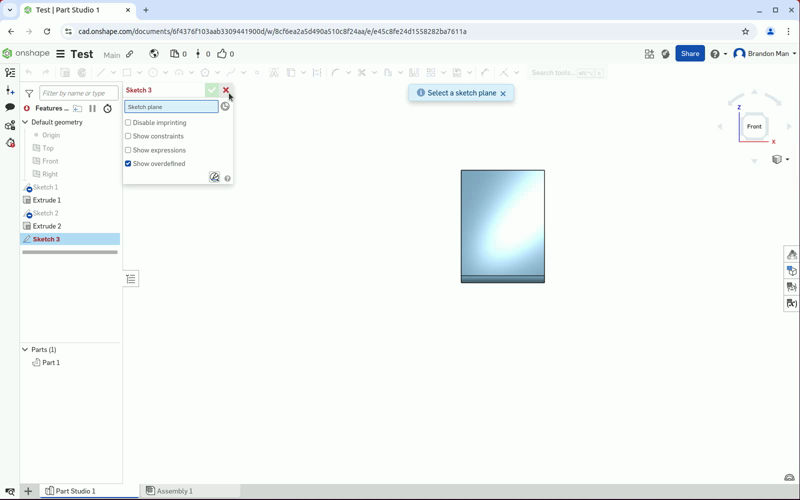
mouse_move(73, 163)
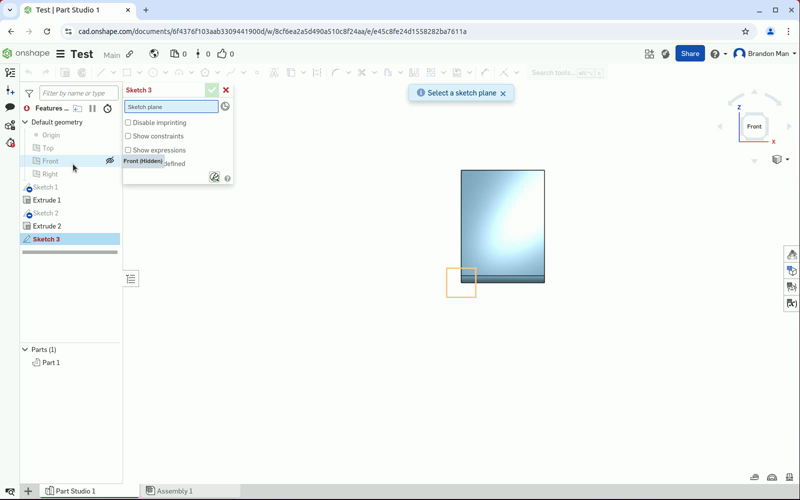
click(73, 163)
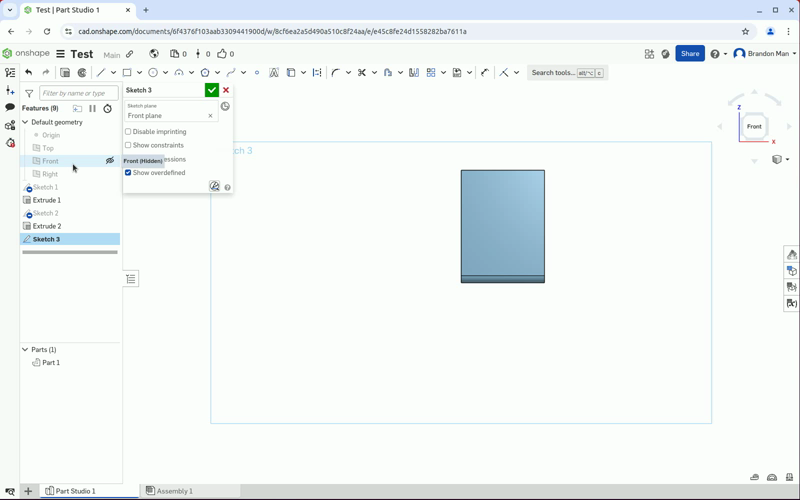
mouse_move(73, 352)
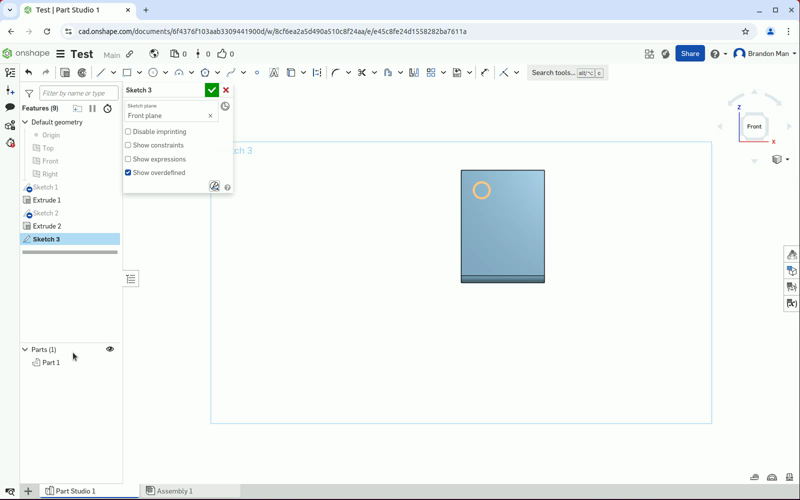
key(y)
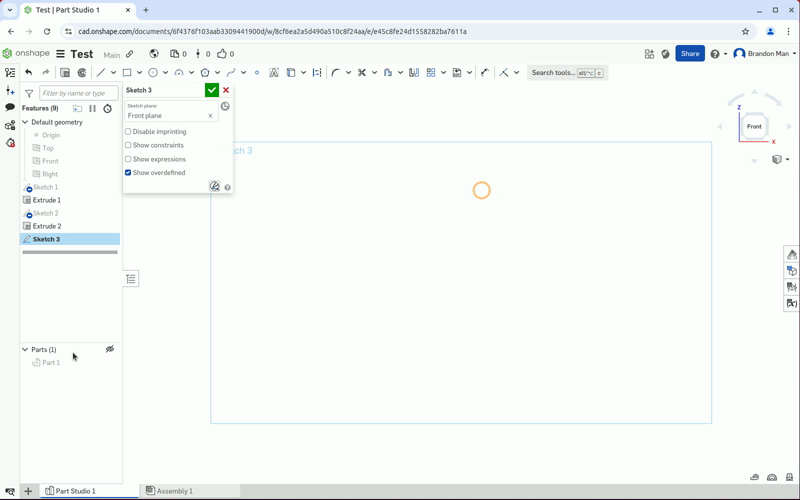
key(c)
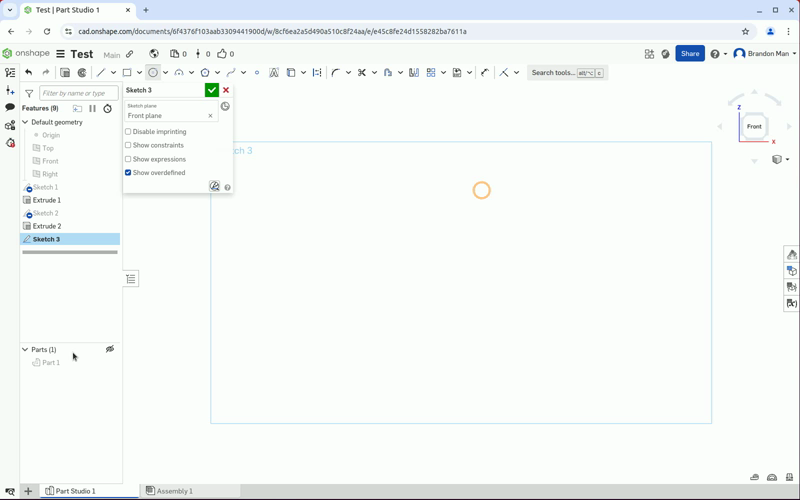
key_down(shift)
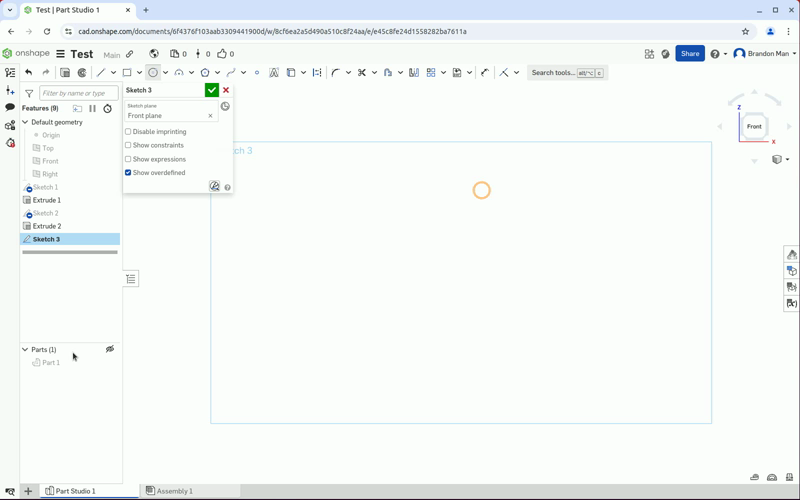
mouse_move(524, 190)
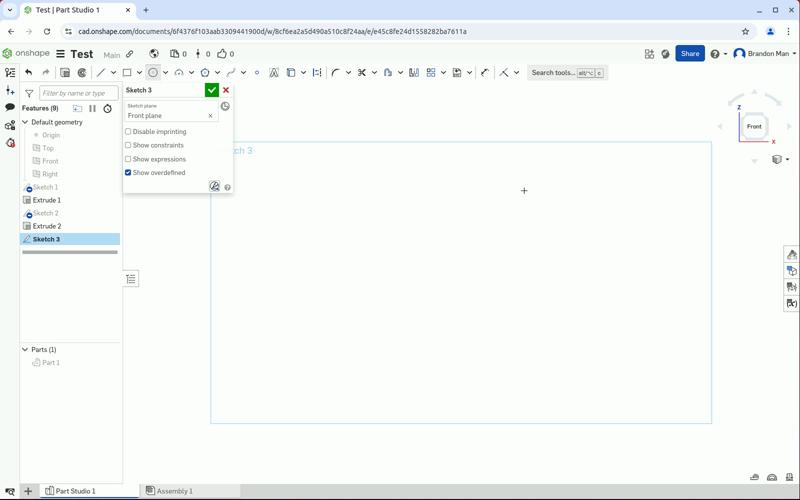
click(524, 190)
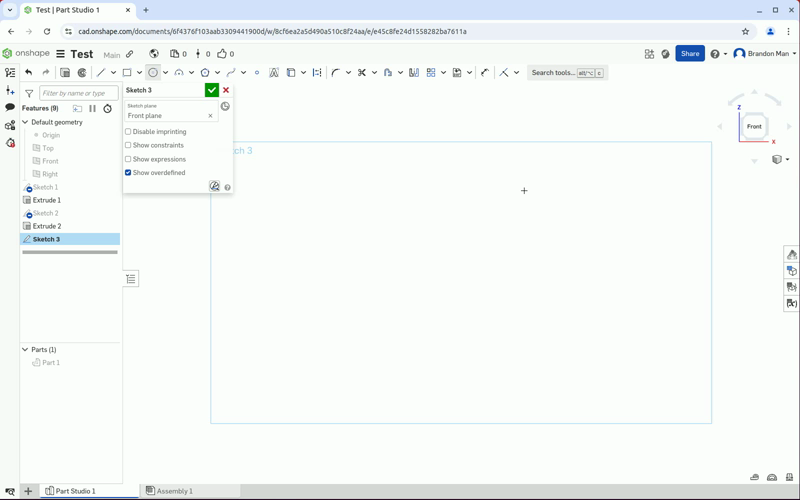
key_up(shift)
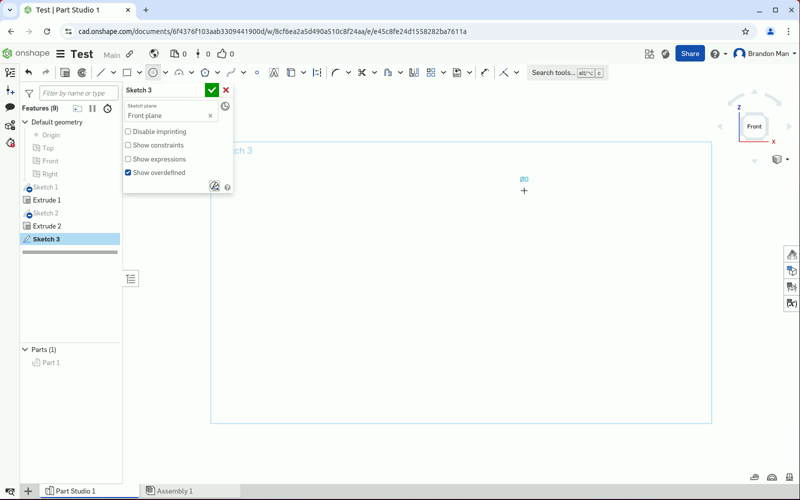
mouse_move(532, 190)
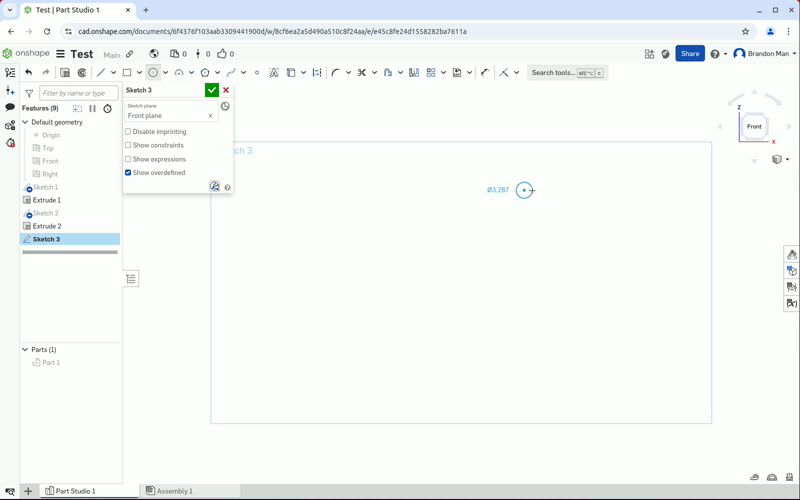
click(532, 190)
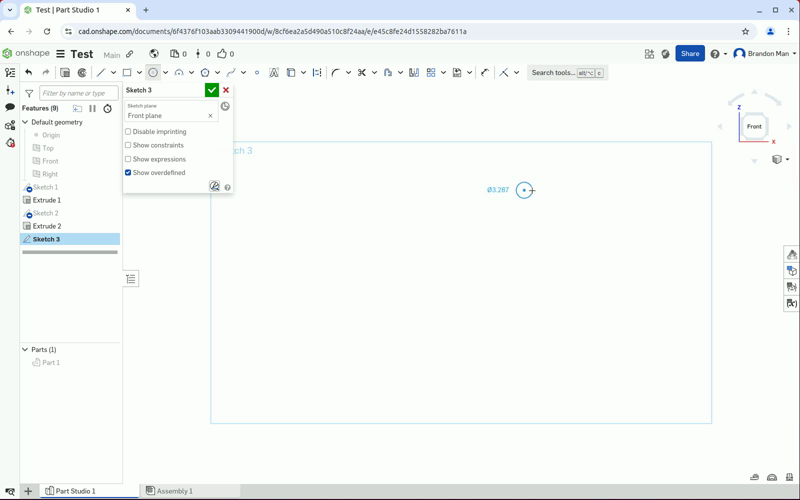
key(esc)
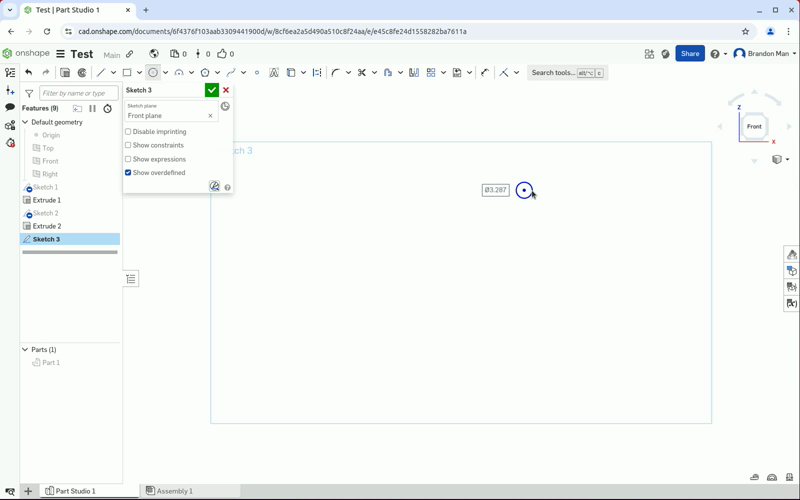
mouse_move(525, 189)
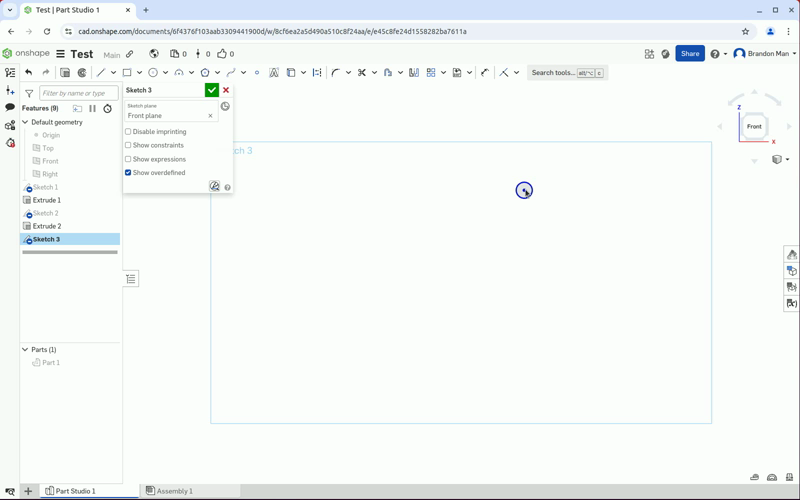
scroll(6)
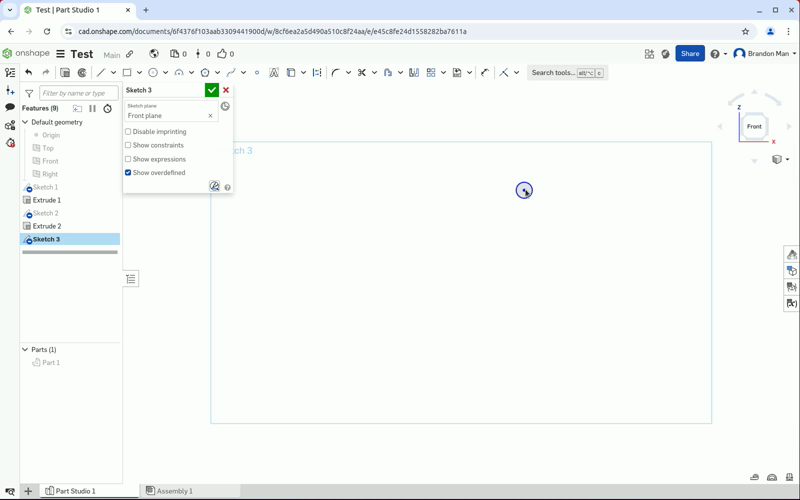
scroll(6)
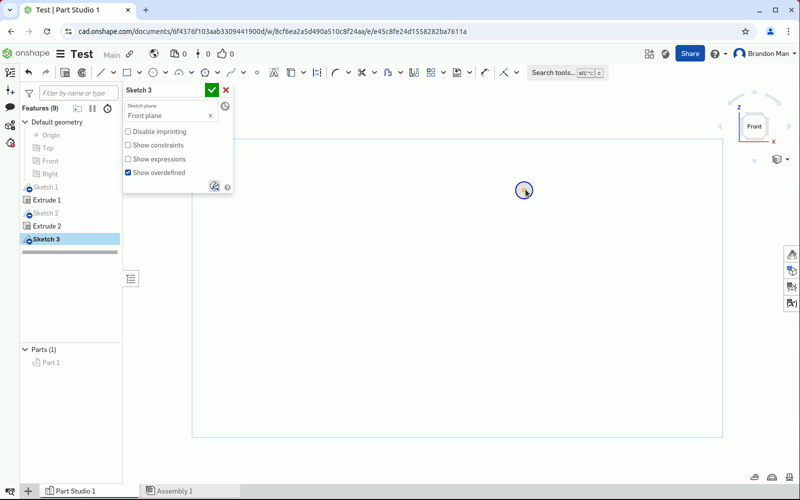
scroll(6)
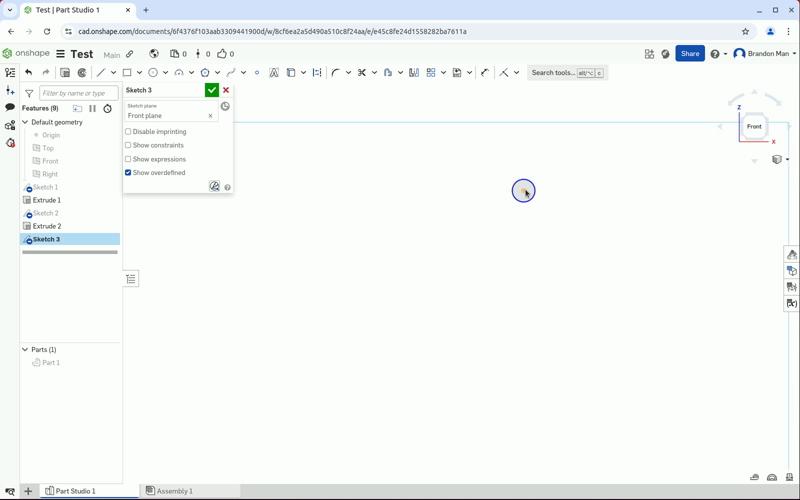
scroll(6)
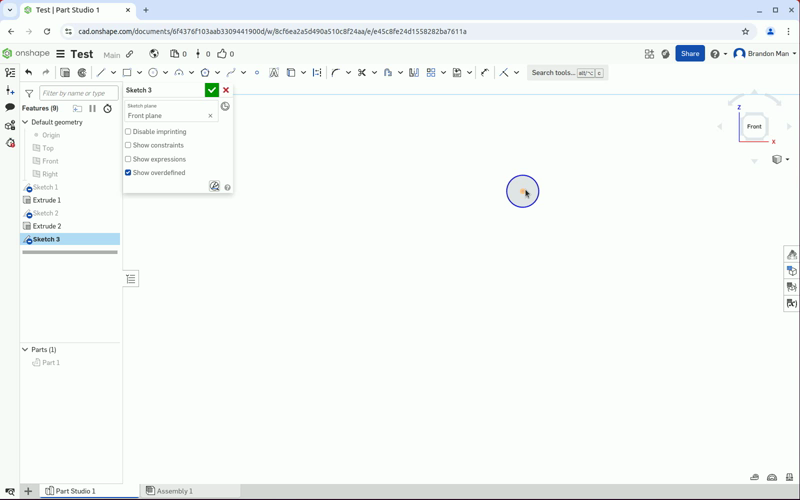
scroll(6)
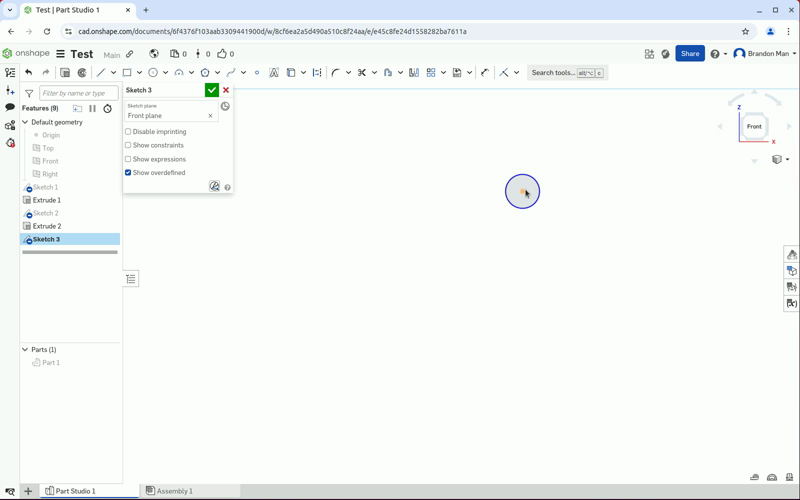
scroll(6)
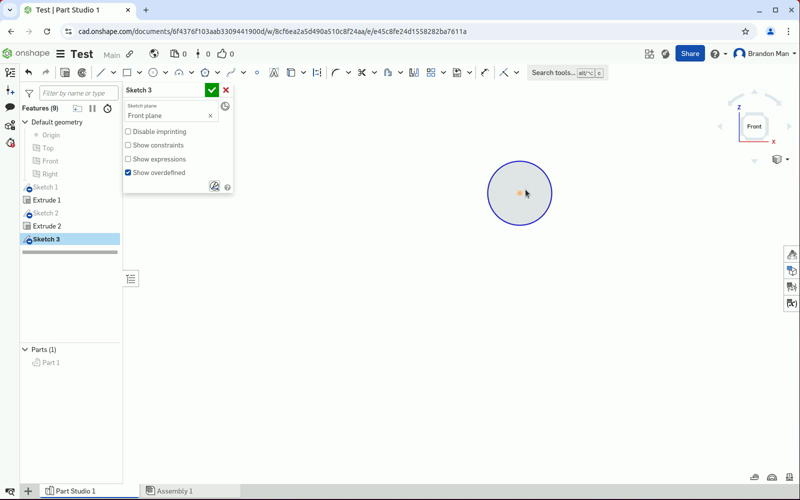
scroll(6)
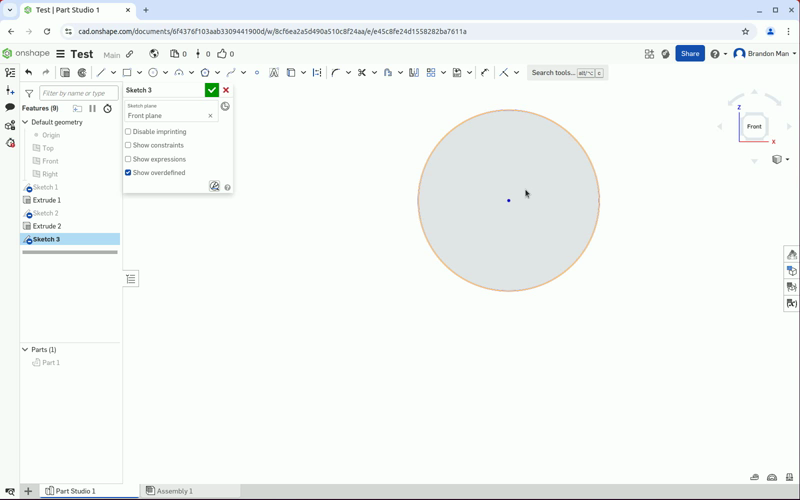
click(525, 189)
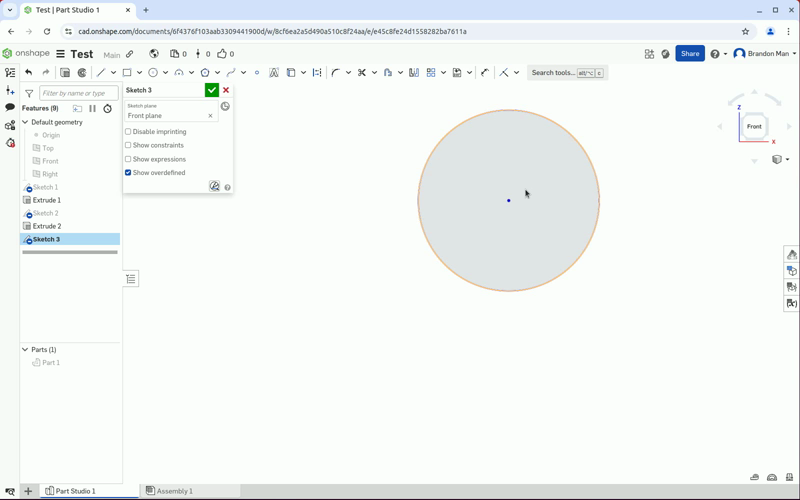
scroll(-6)
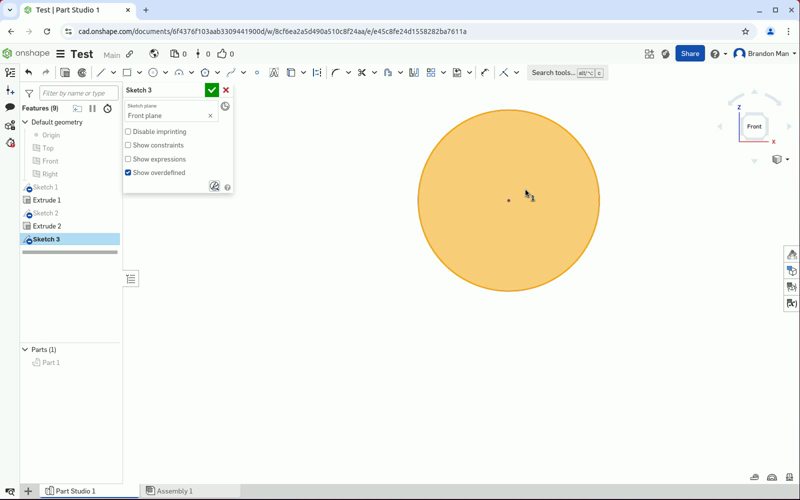
scroll(-6)
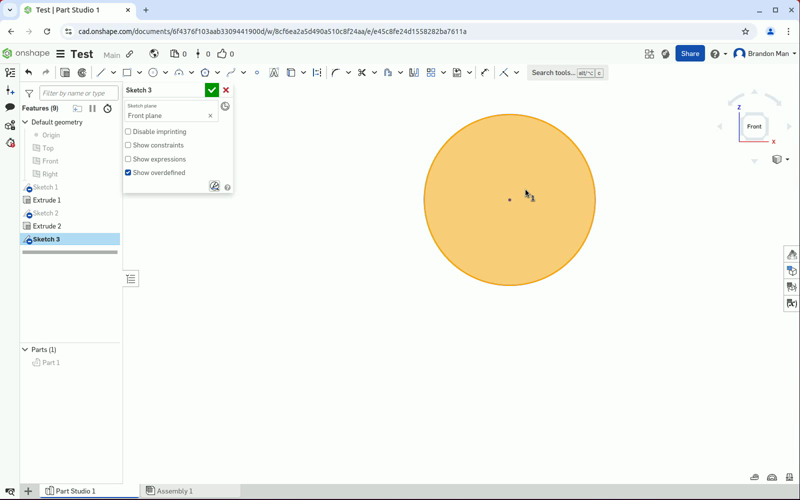
scroll(-6)
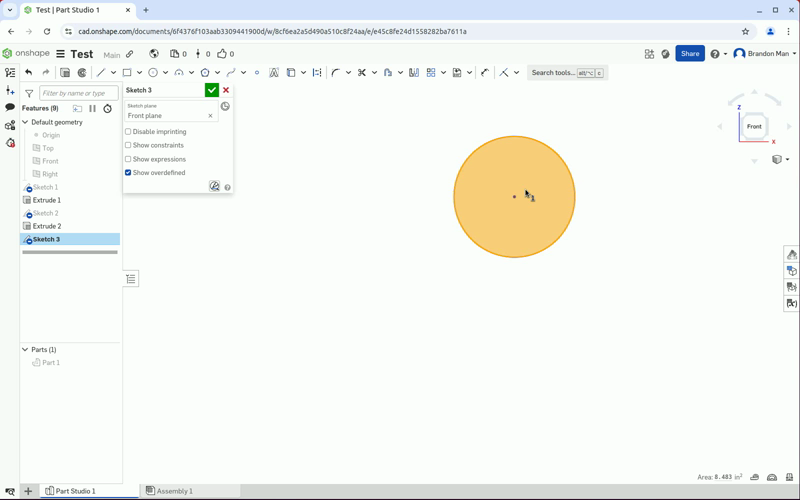
scroll(-6)
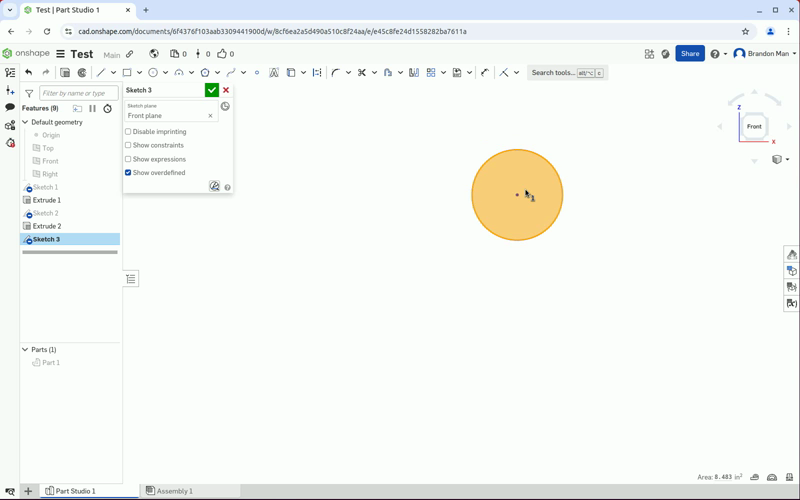
scroll(-6)
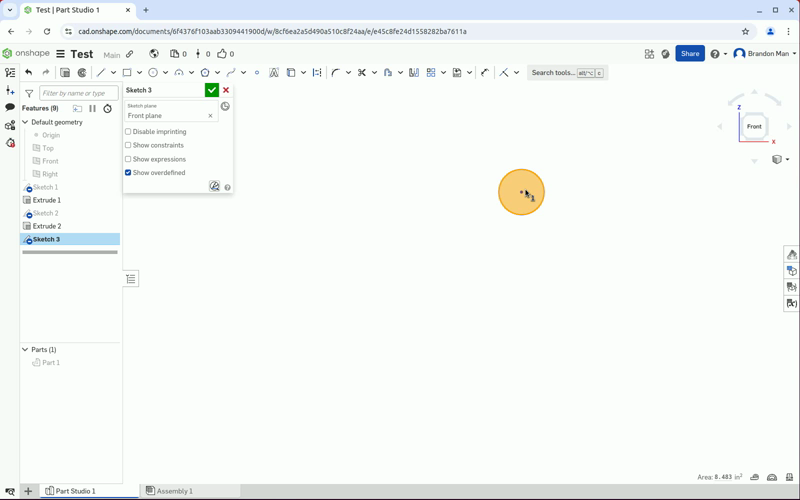
scroll(-6)
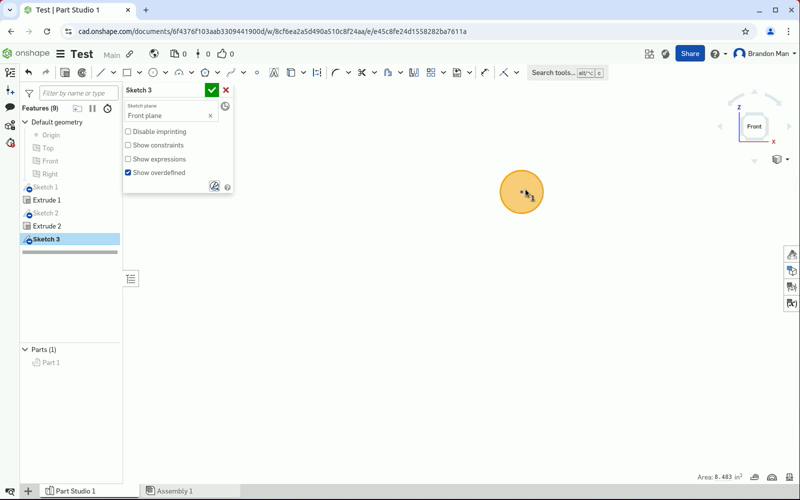
scroll(-6)
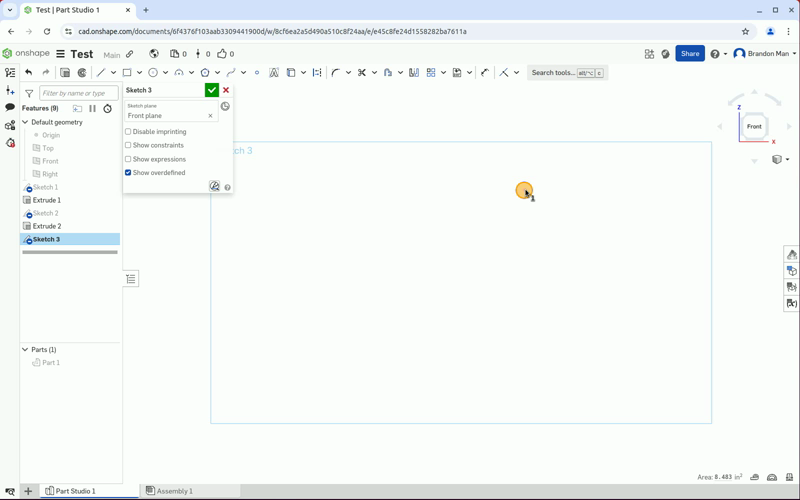
mouse_move(73, 352)
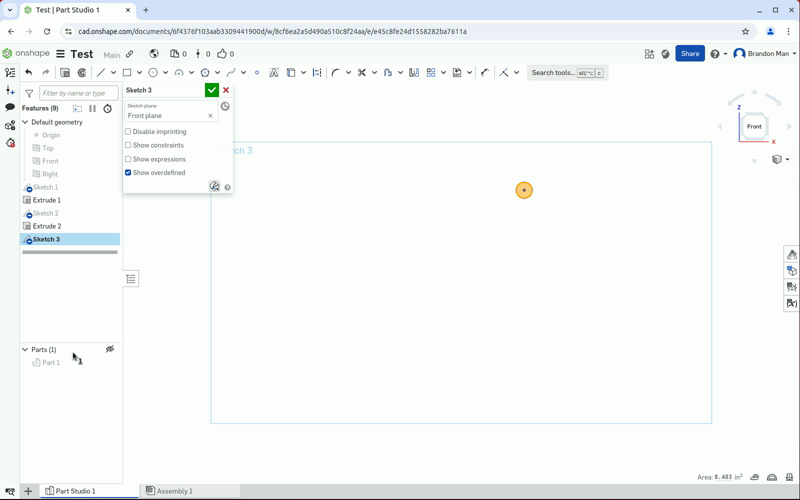
key(shift+y)
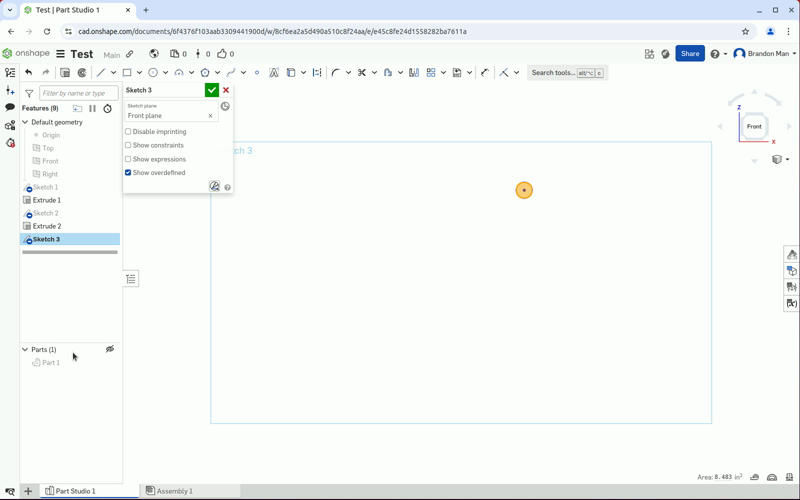
key(shift+e)
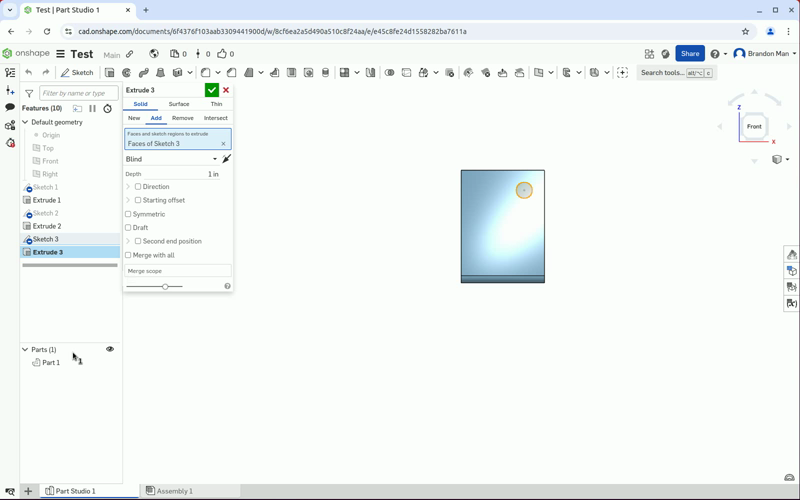
mouse_move(143, 106)
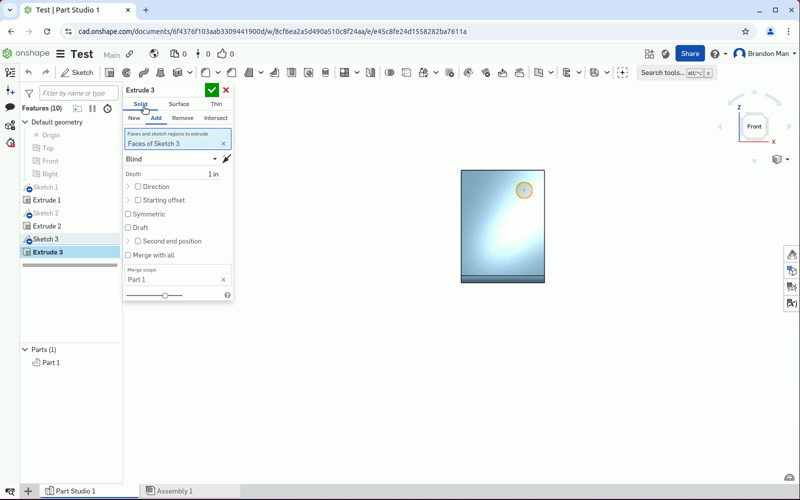
click(143, 106)
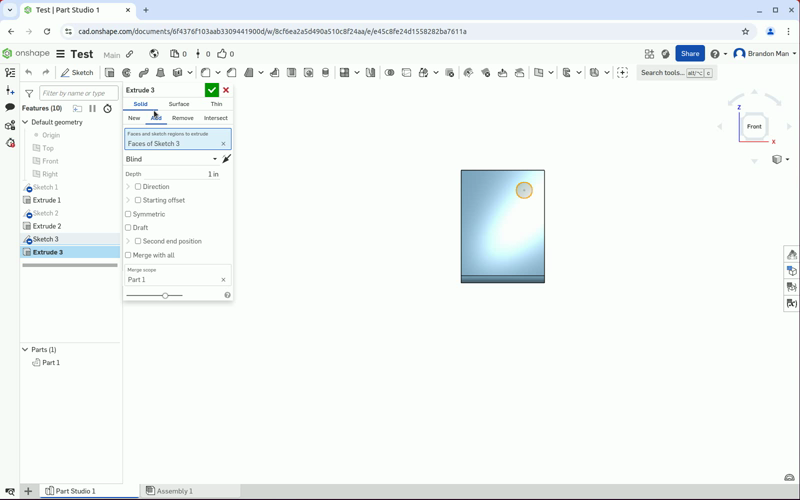
mouse_move(186, 120)
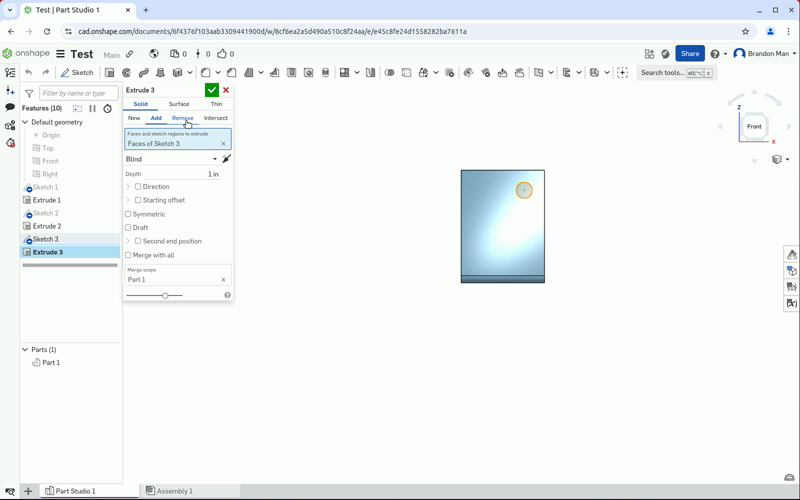
click(186, 120)
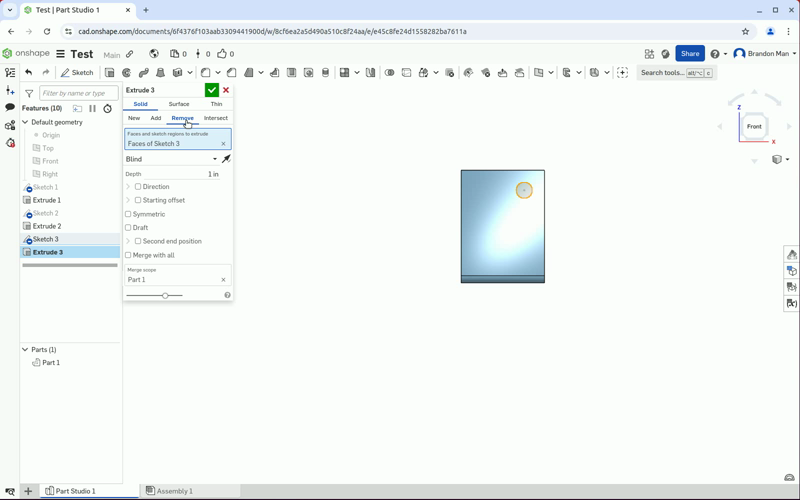
key(tab, 4)
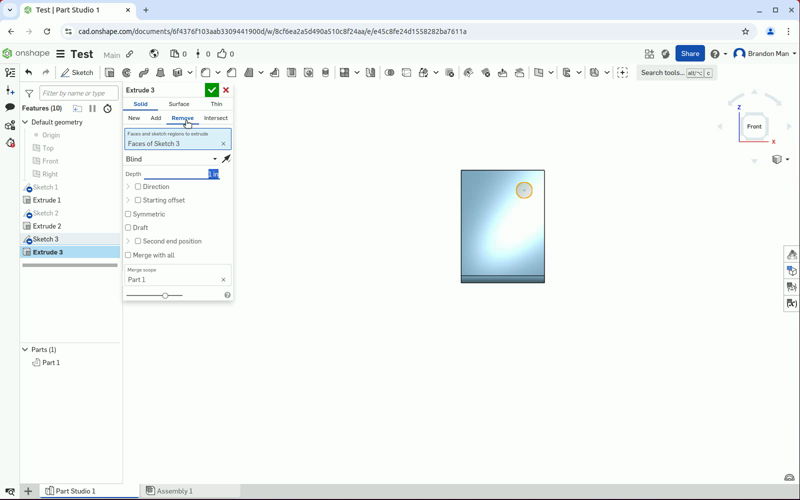
text(19.498)
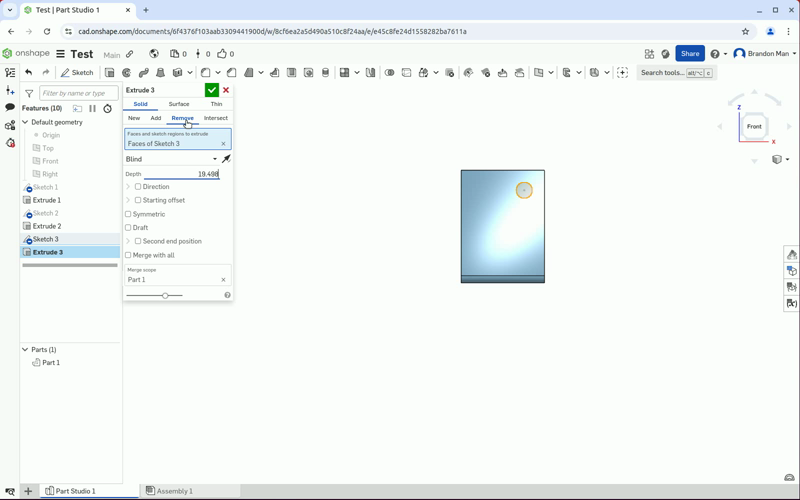
key(tab, 6)
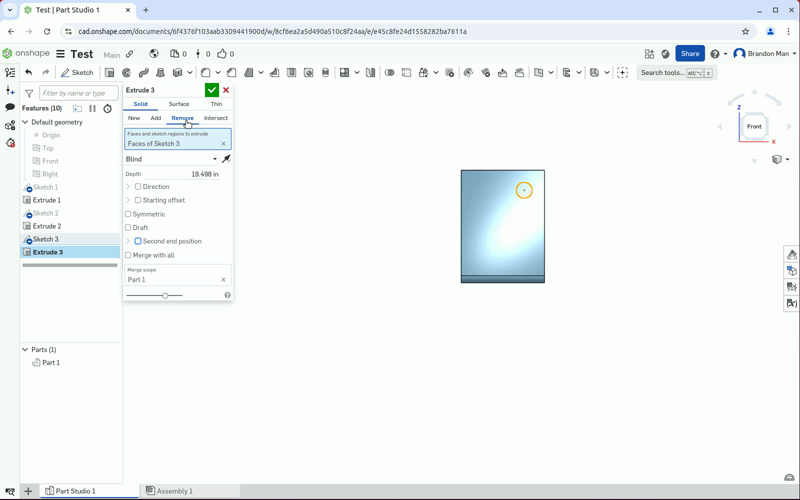
key(space)
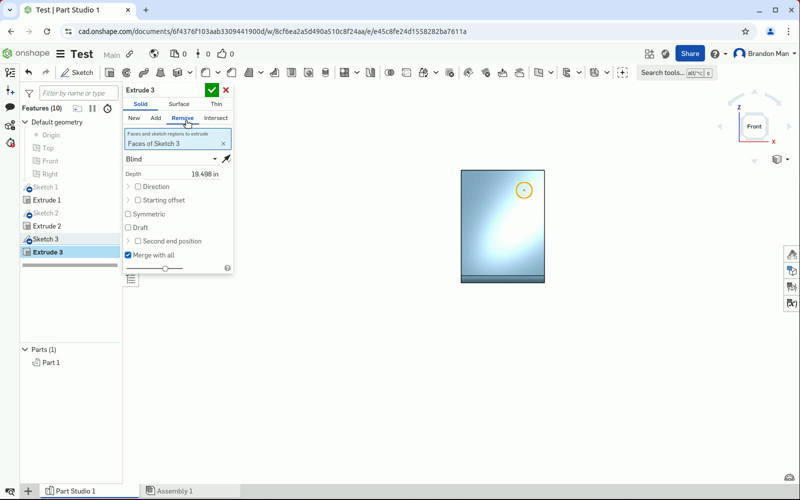
key(enter)
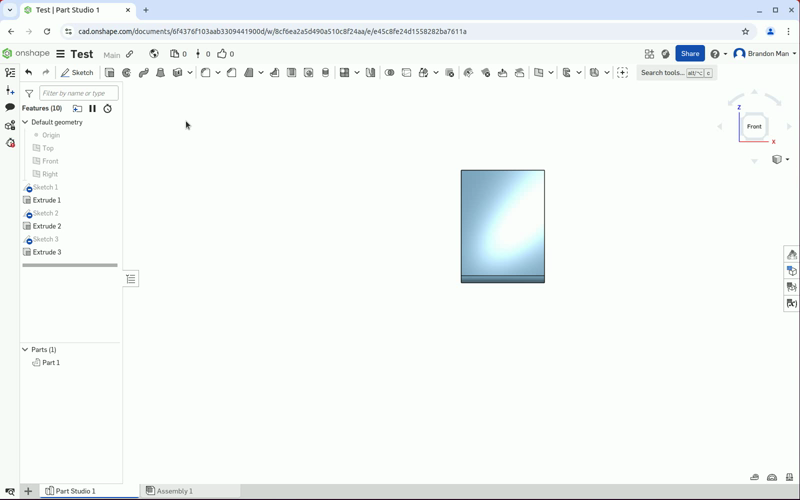
key(shift+h)
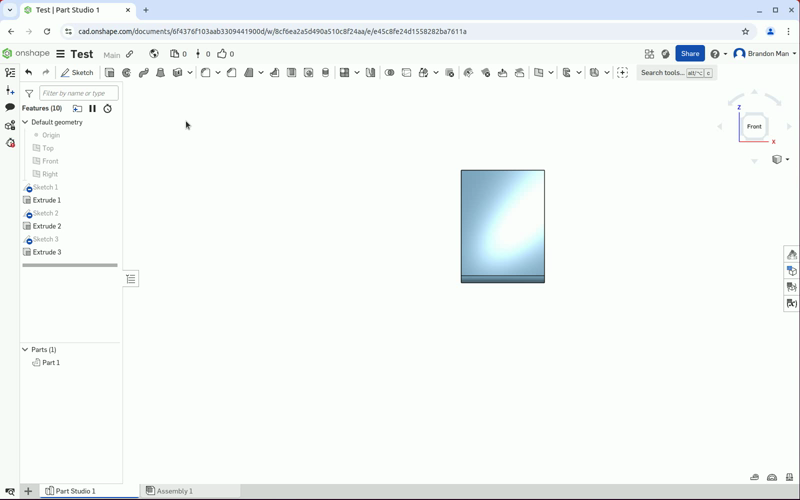
key(shift+h)
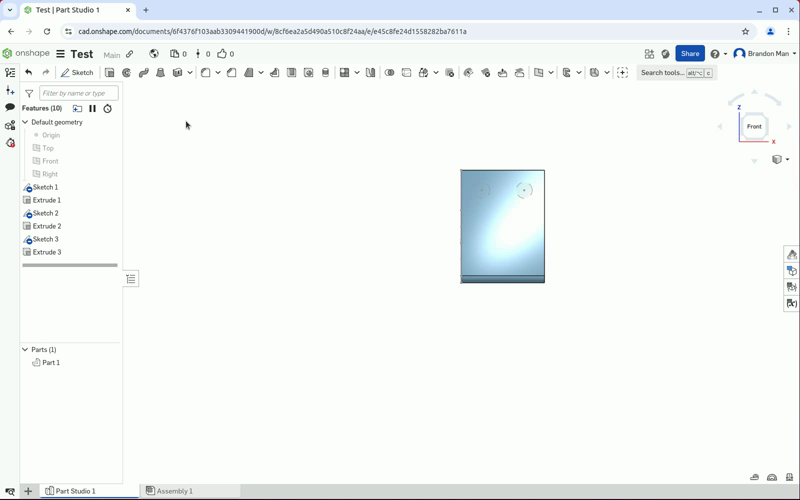
key(shift+7)
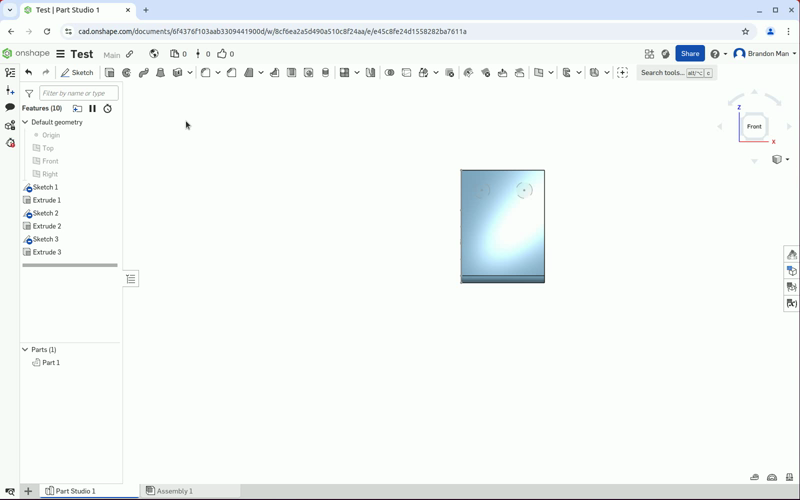
key(left, 2)
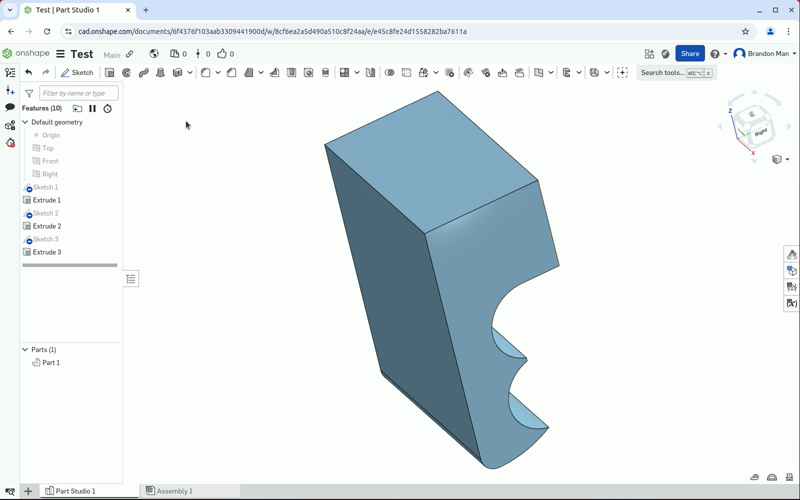
key(down, 2)
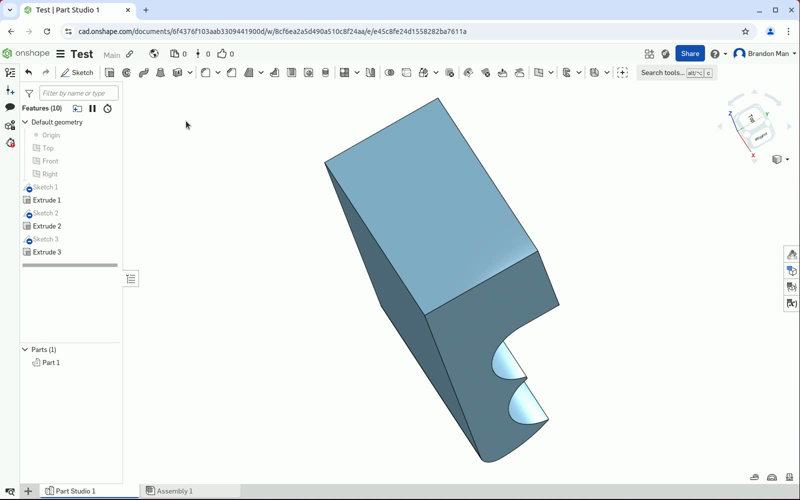
key(up, 2)
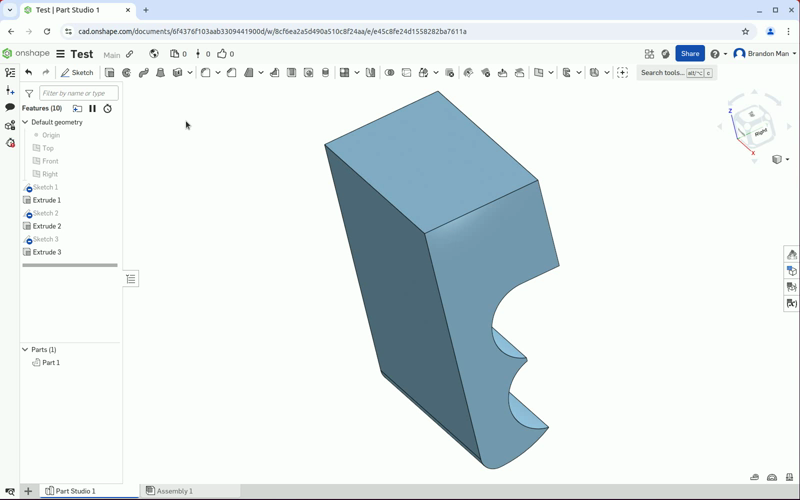
key(right, 2)
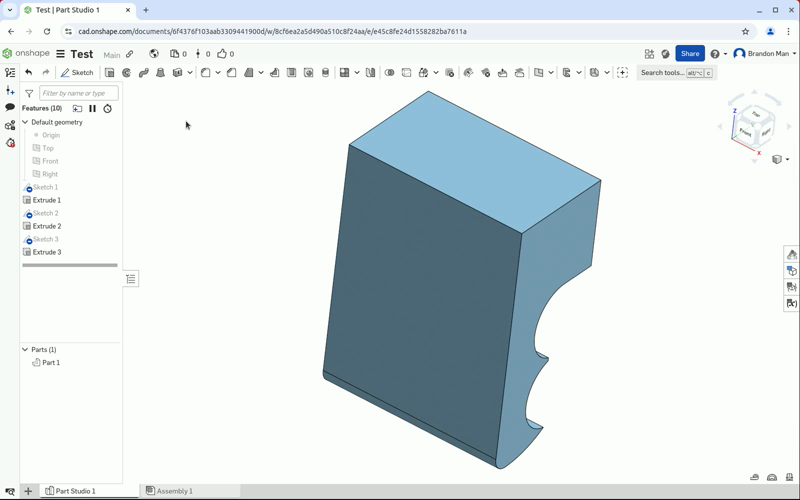
mouse_move(73, 189)
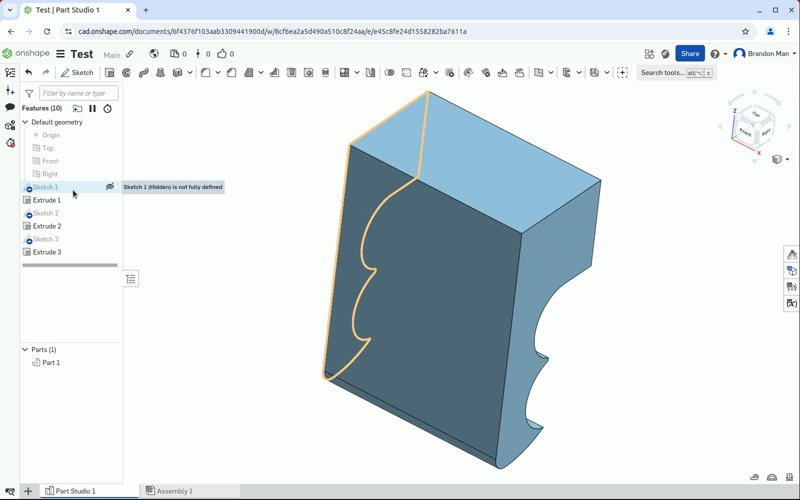
click(73, 189)